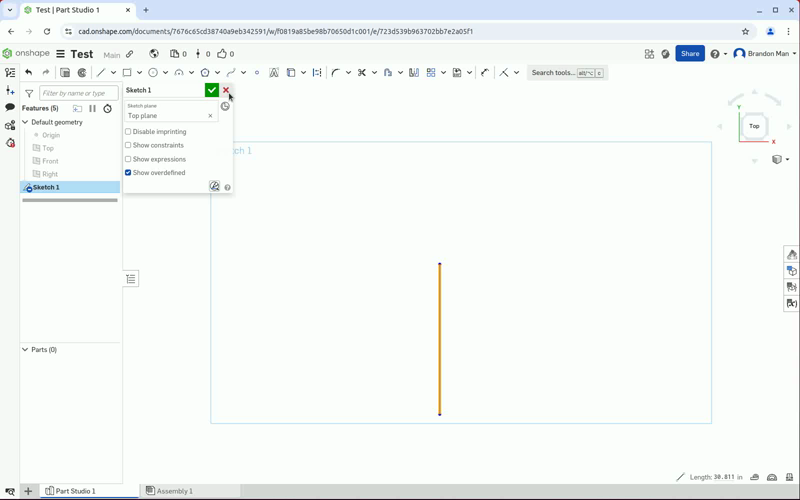
key(shift+h)
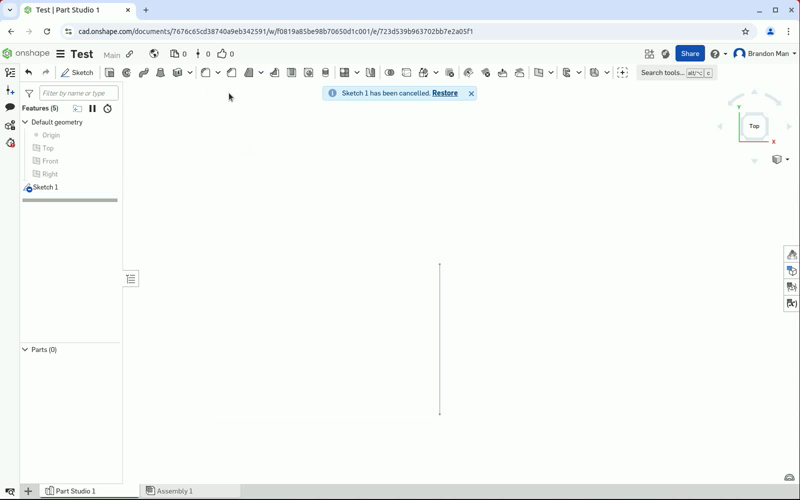
key(shift+s)
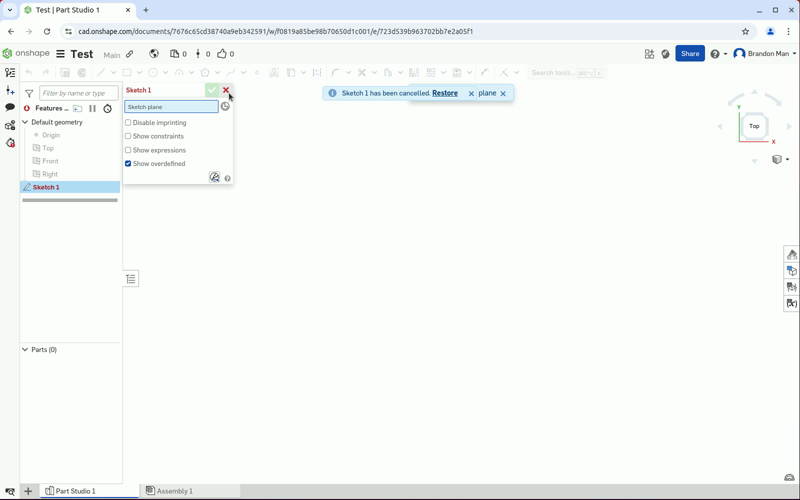
mouse_move(73, 150)
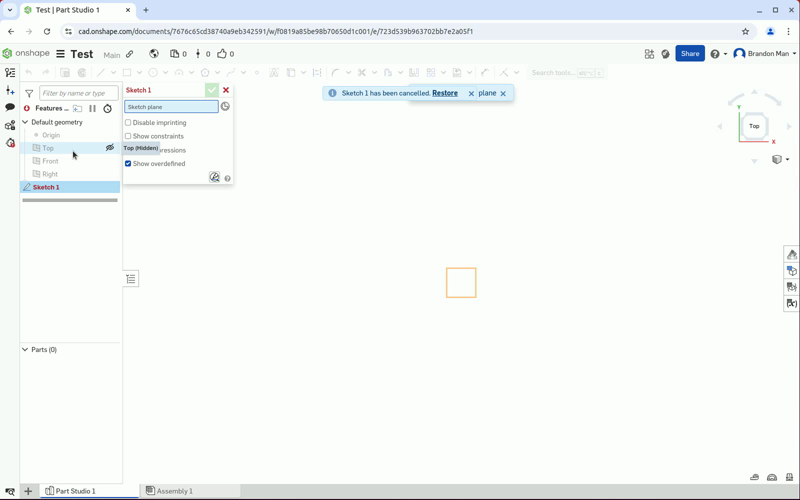
click(73, 150)
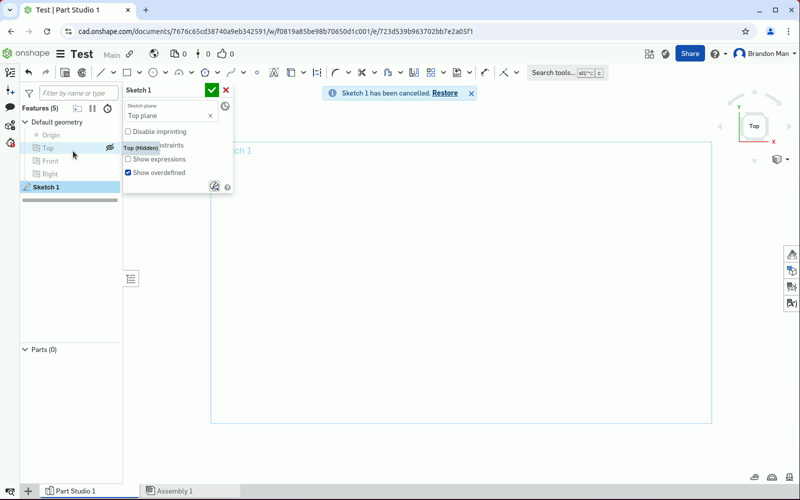
mouse_move(73, 352)
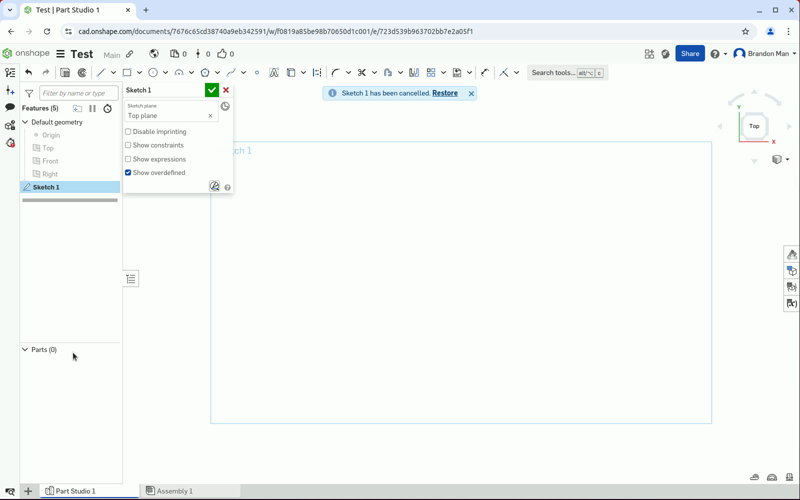
key(y)
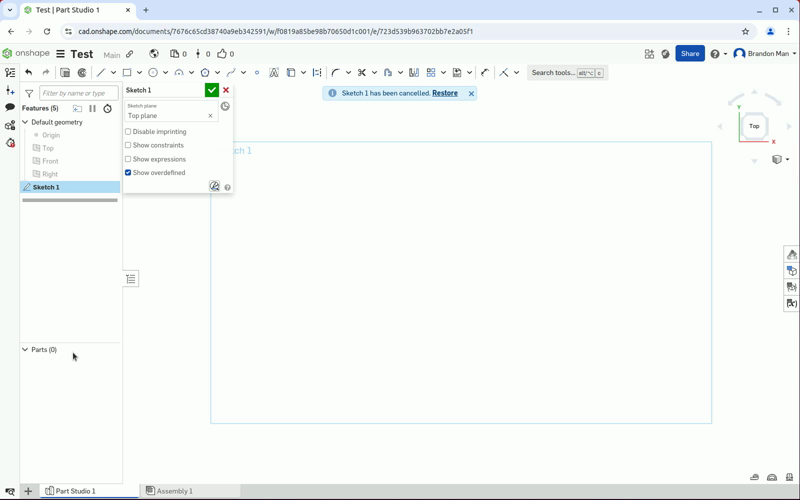
key(c)
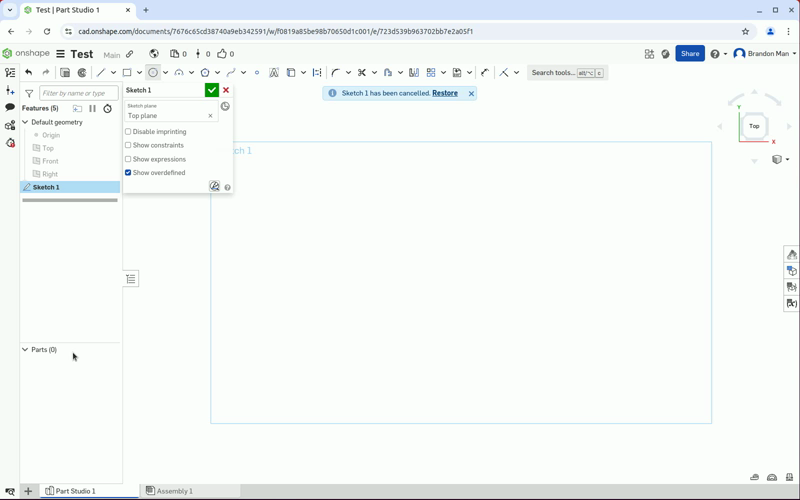
key_down(shift)
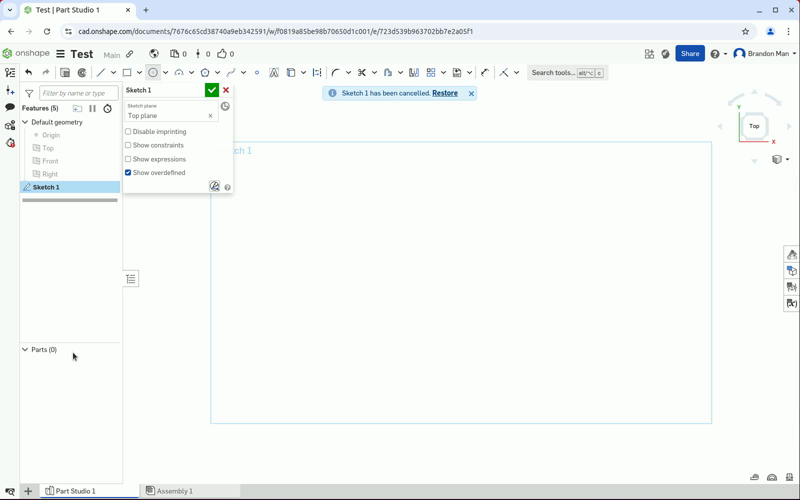
mouse_move(461, 282)
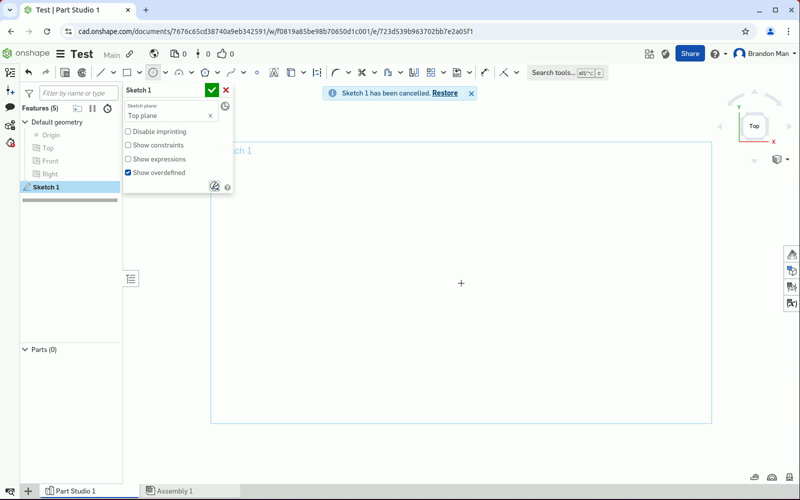
click(461, 282)
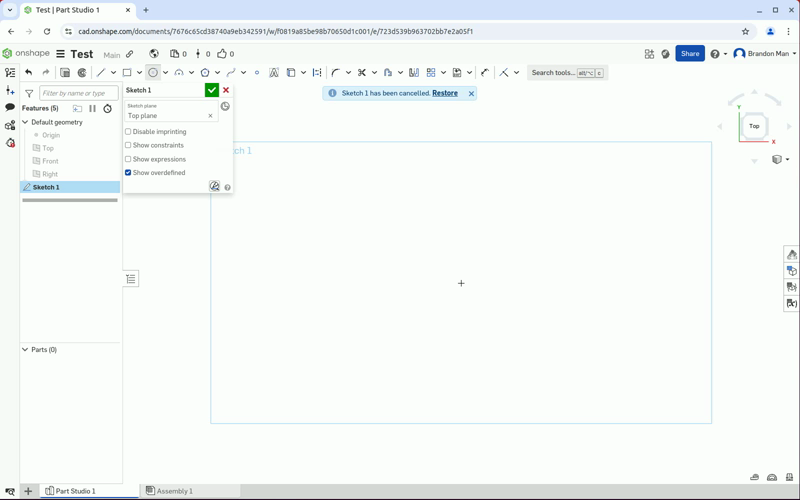
key_up(shift)
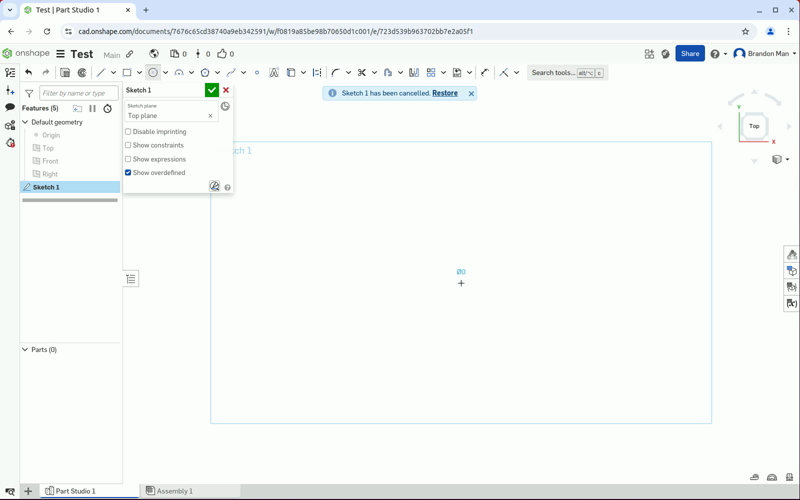
mouse_move(574, 282)
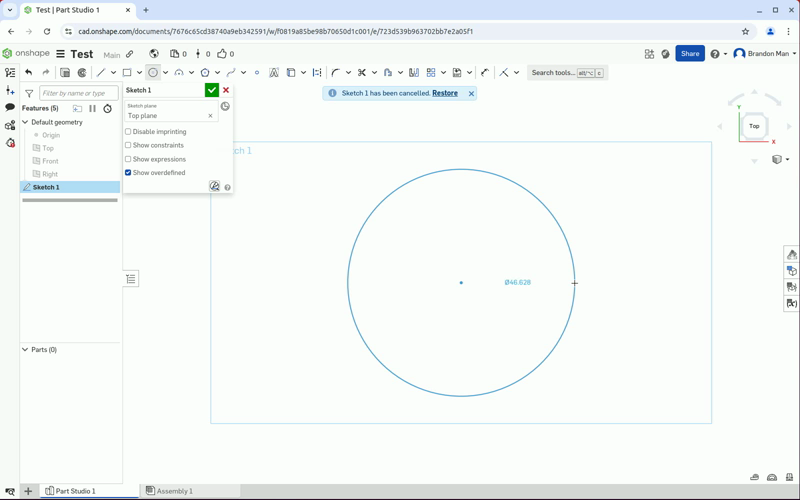
click(574, 282)
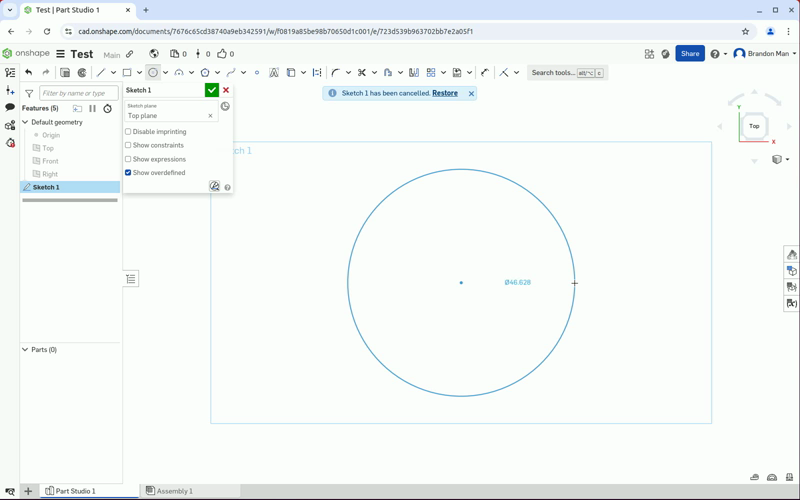
key(esc)
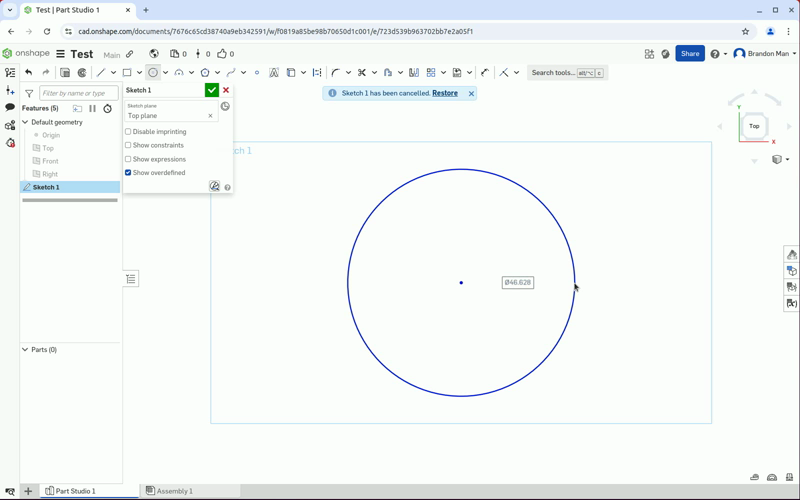
key(c)
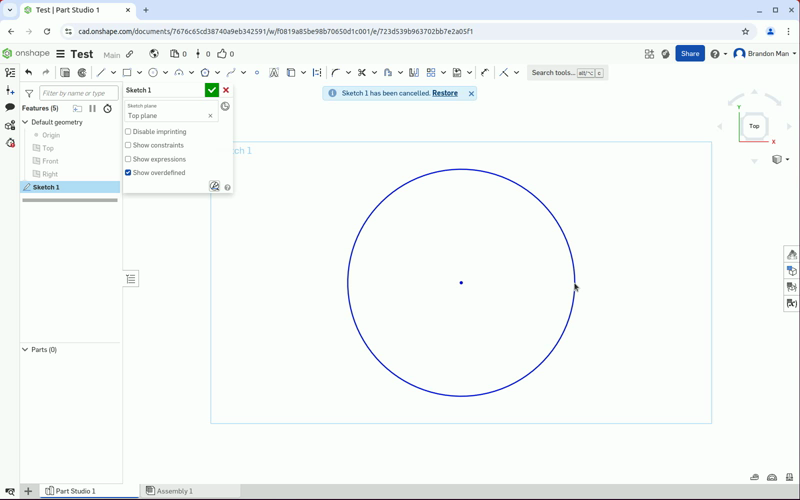
key_down(shift)
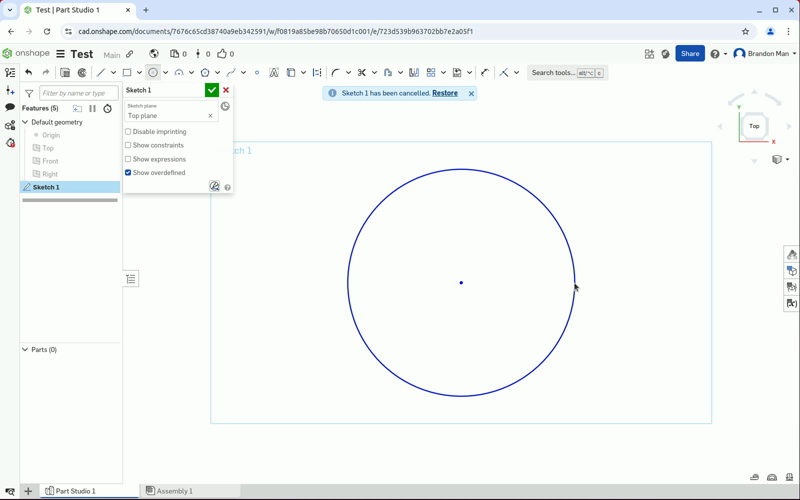
mouse_move(461, 282)
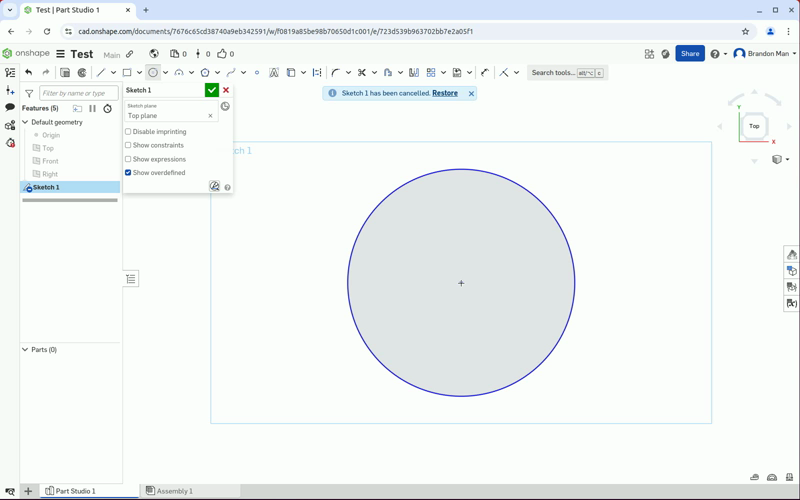
click(461, 282)
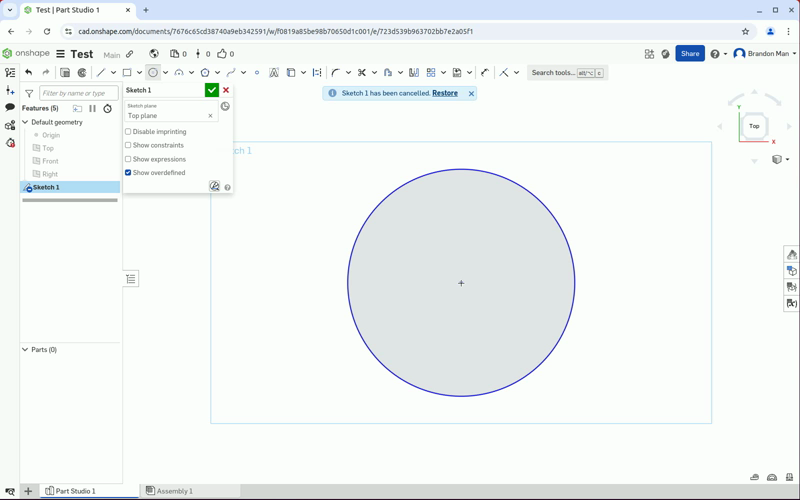
key_up(shift)
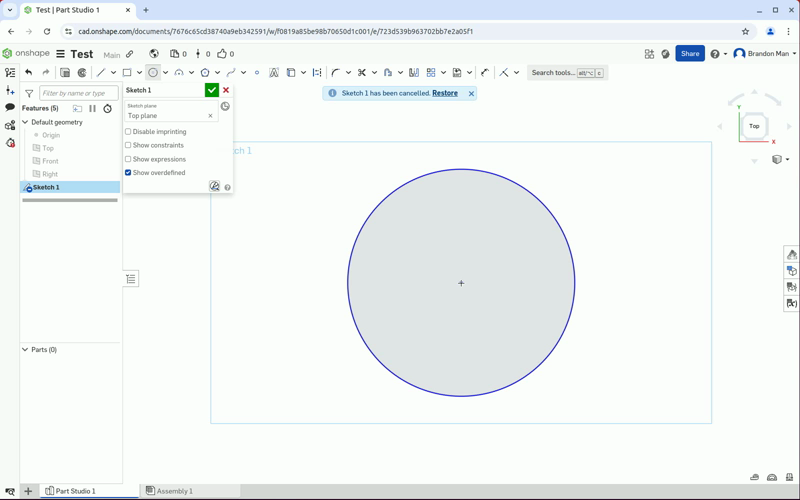
mouse_move(529, 282)
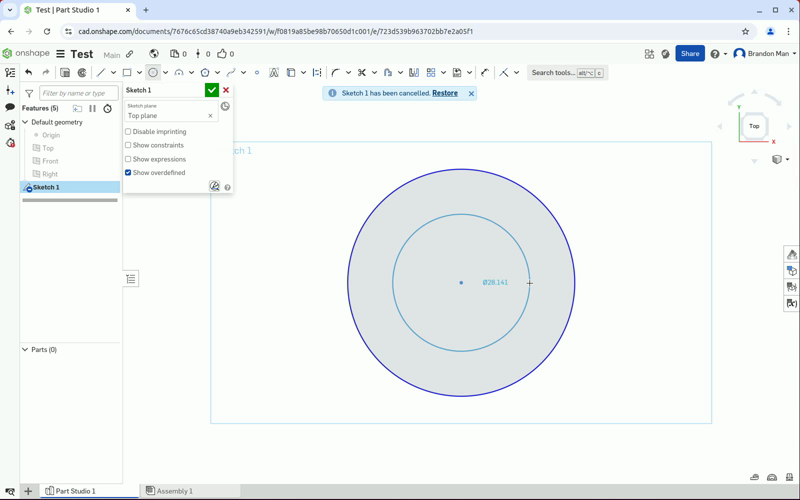
click(529, 282)
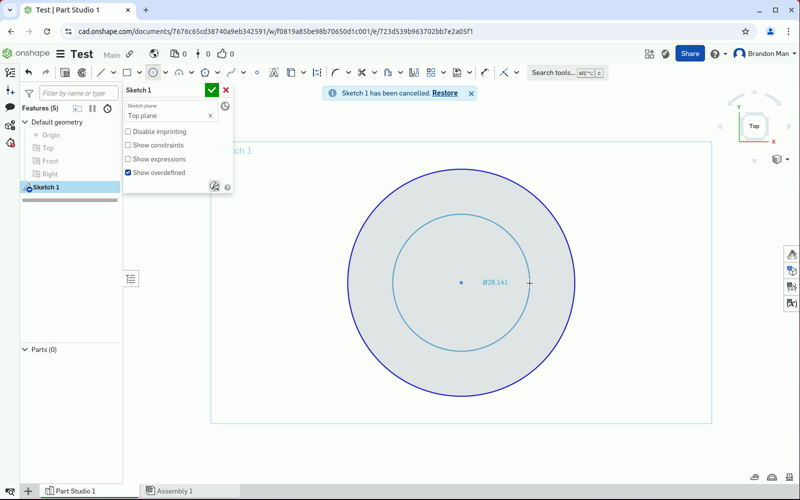
key(esc)
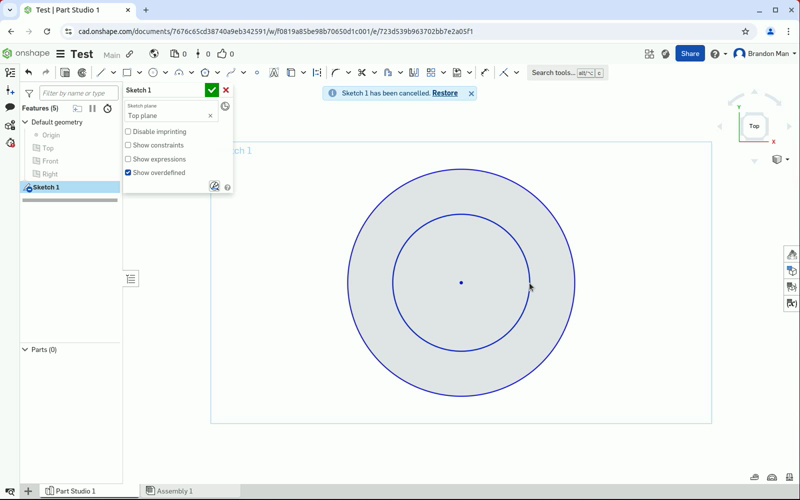
mouse_move(489, 199)
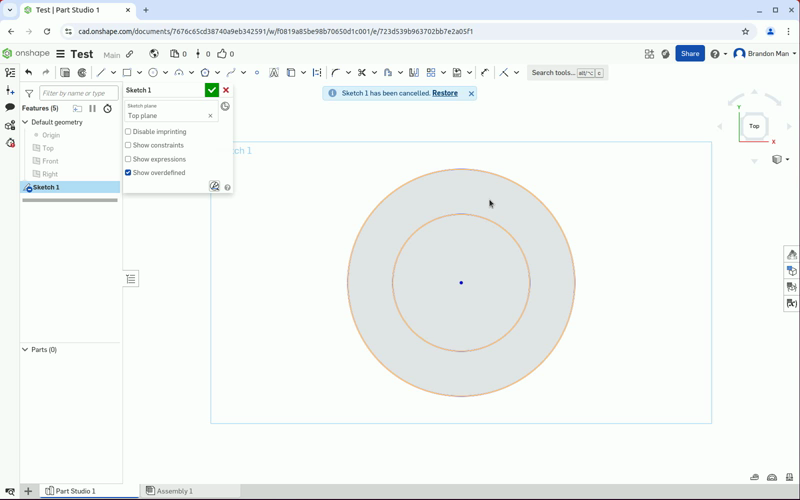
click(489, 199)
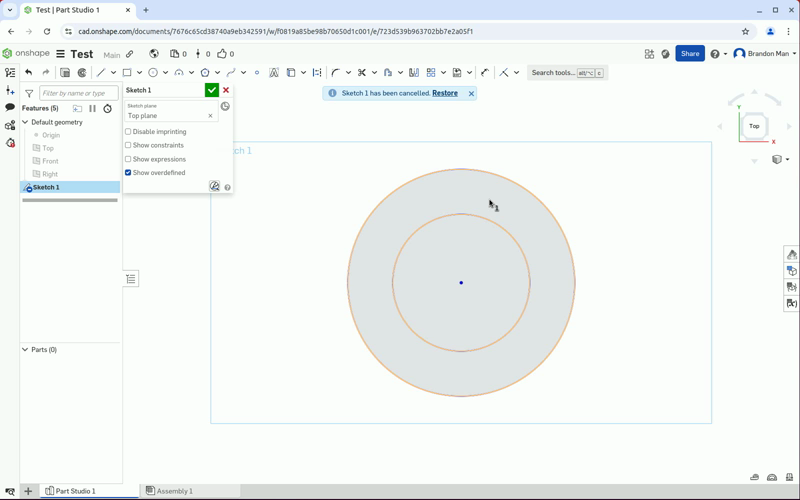
mouse_move(73, 352)
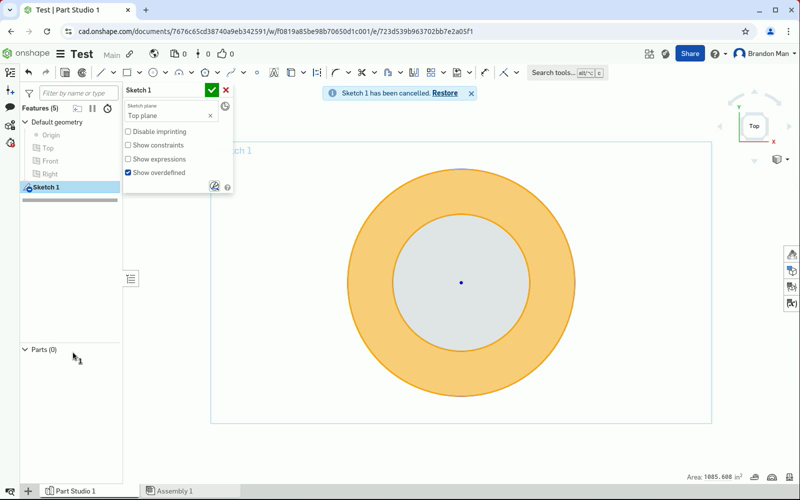
key(shift+y)
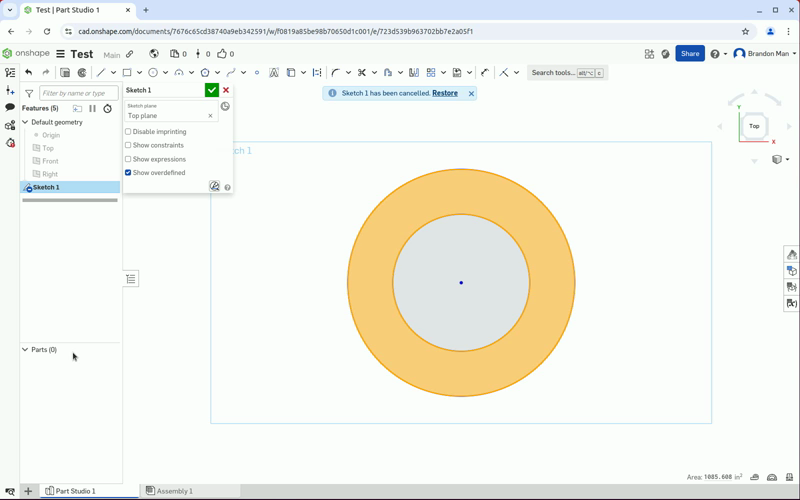
key(shift+e)
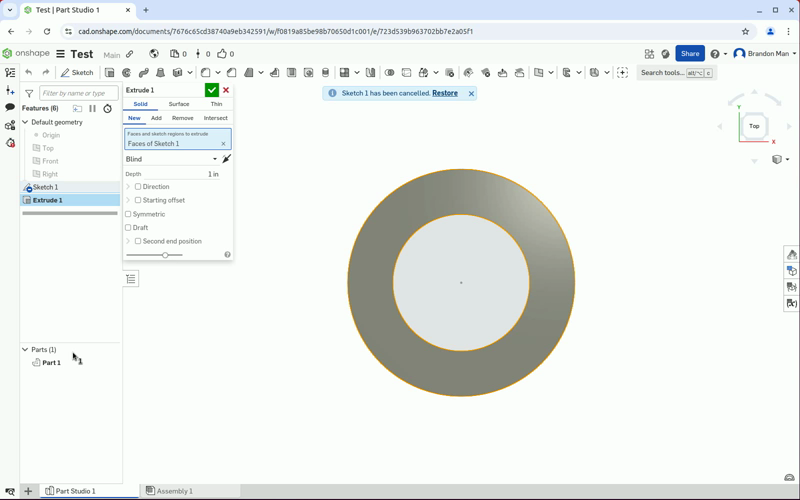
mouse_move(143, 106)
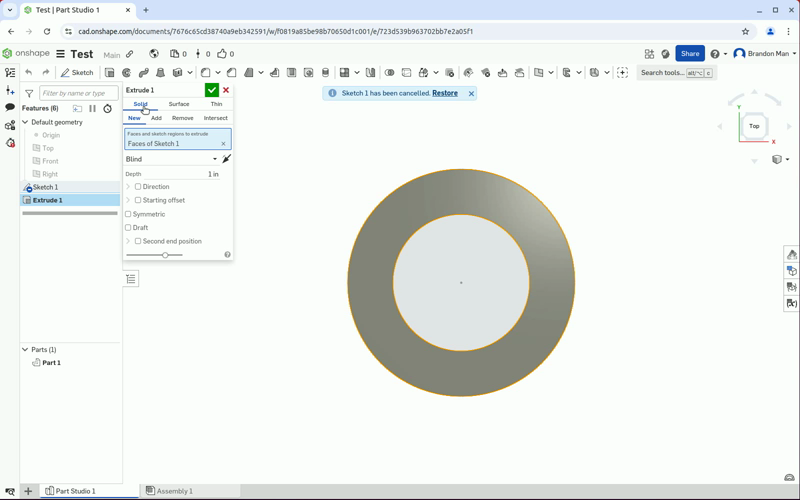
click(143, 106)
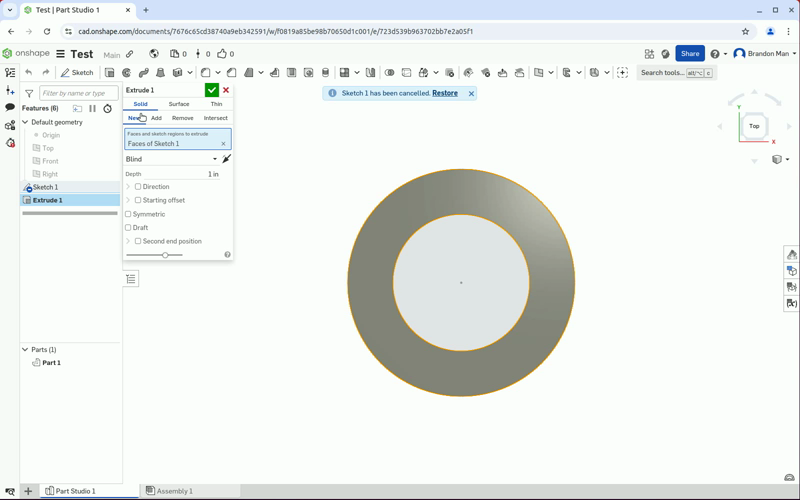
mouse_move(137, 120)
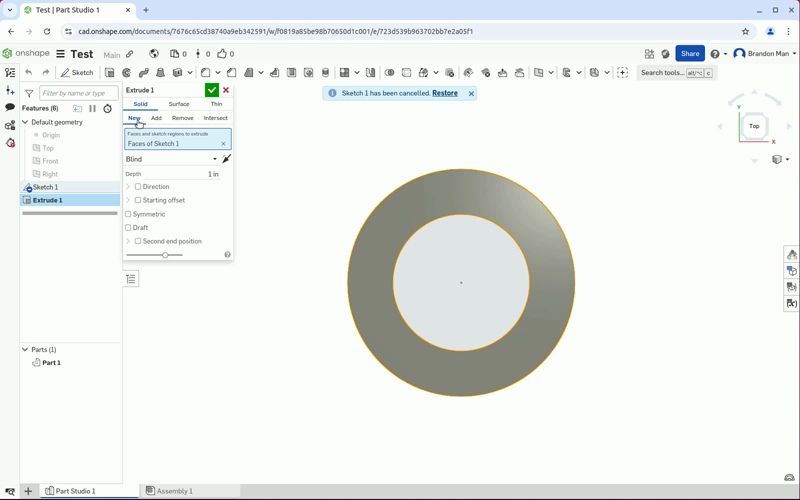
click(137, 120)
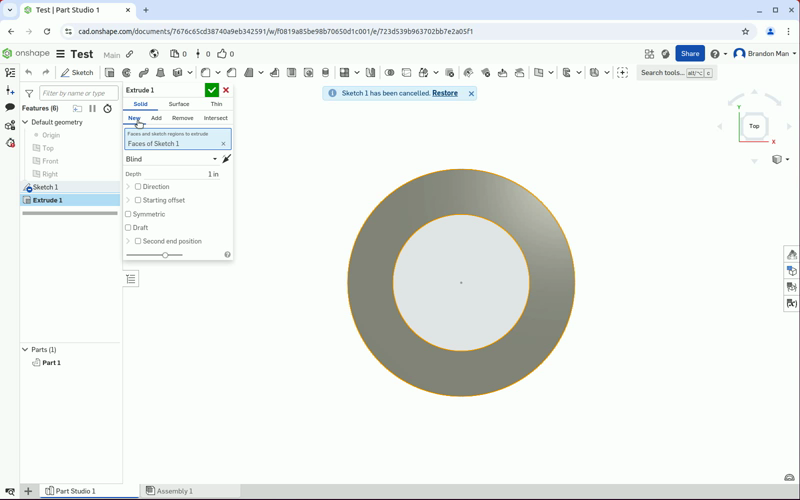
key(tab, 4)
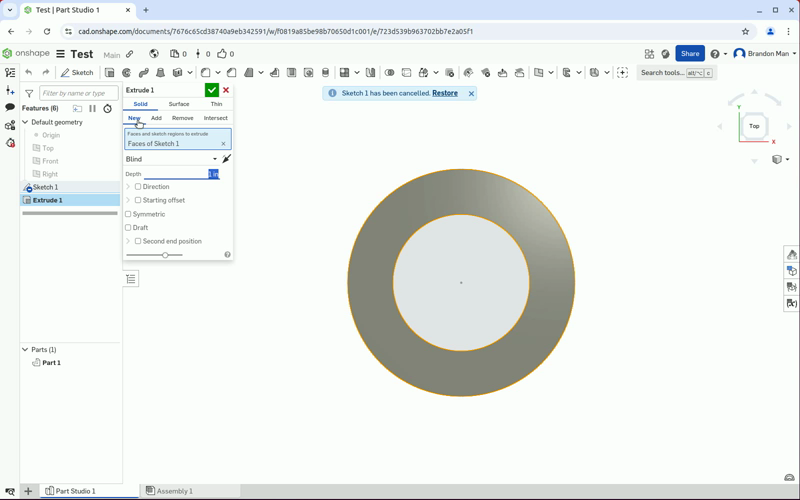
text(1.685)
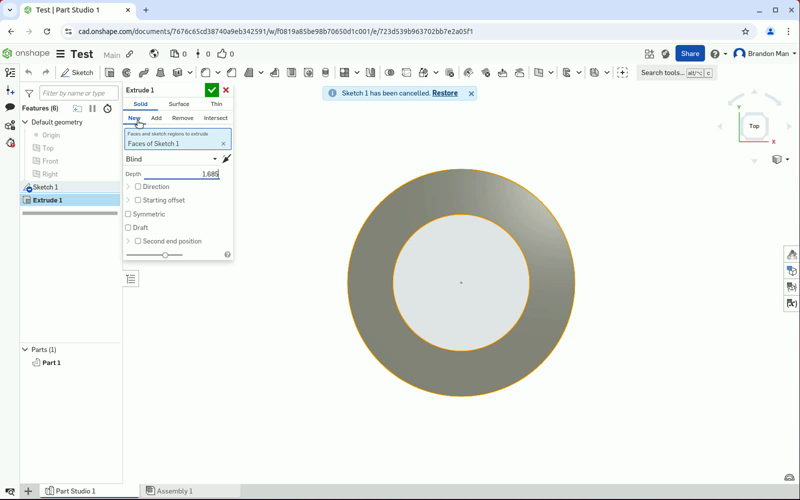
key(enter)
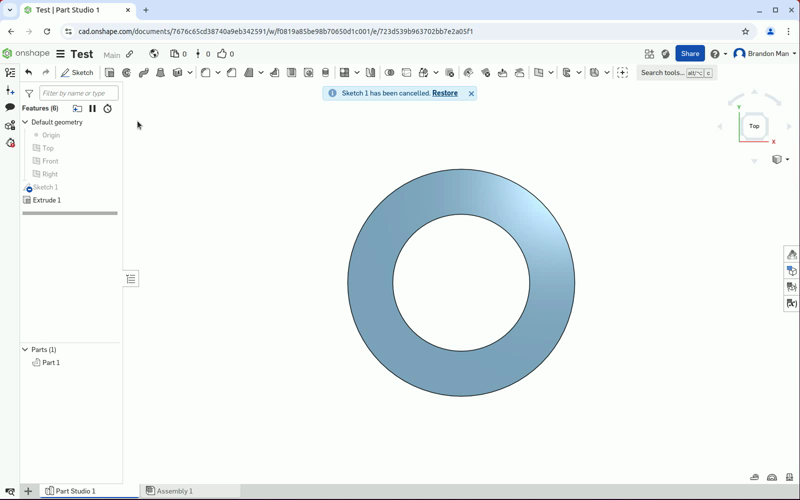
key(shift+h)
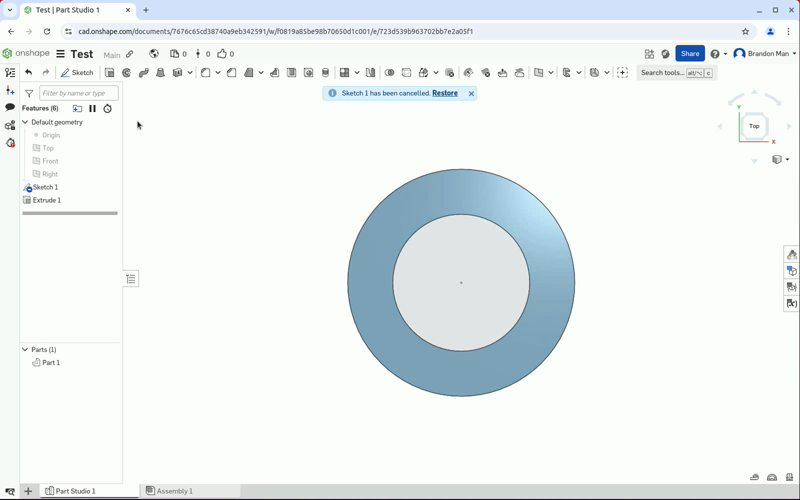
key(shift+h)
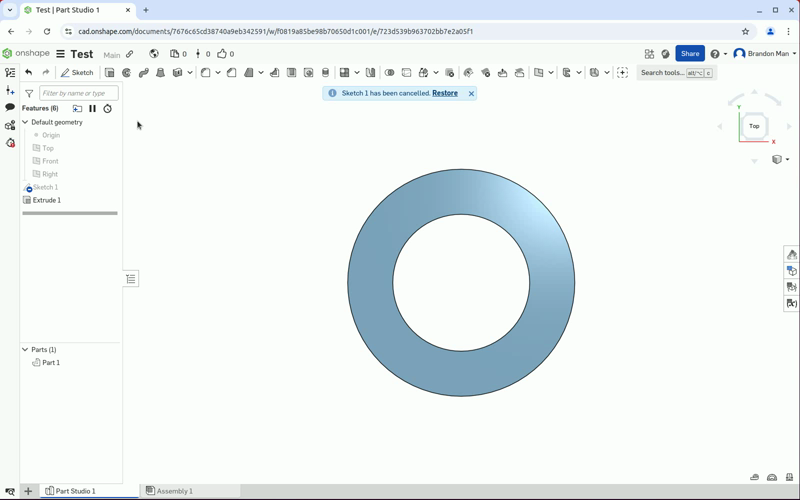
mouse_move(73, 189)
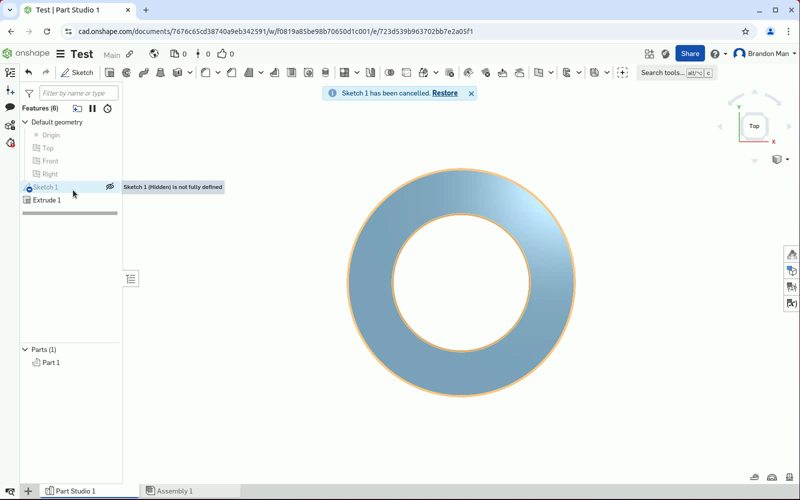
click(73, 189)
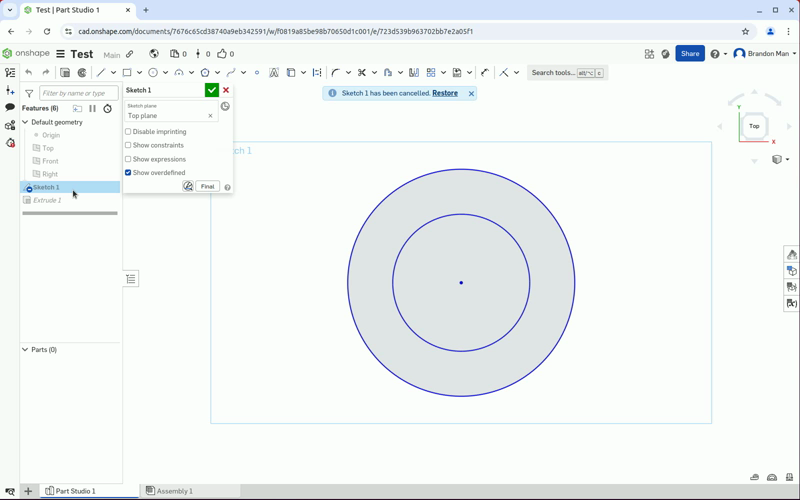
mouse_move(229, 92)
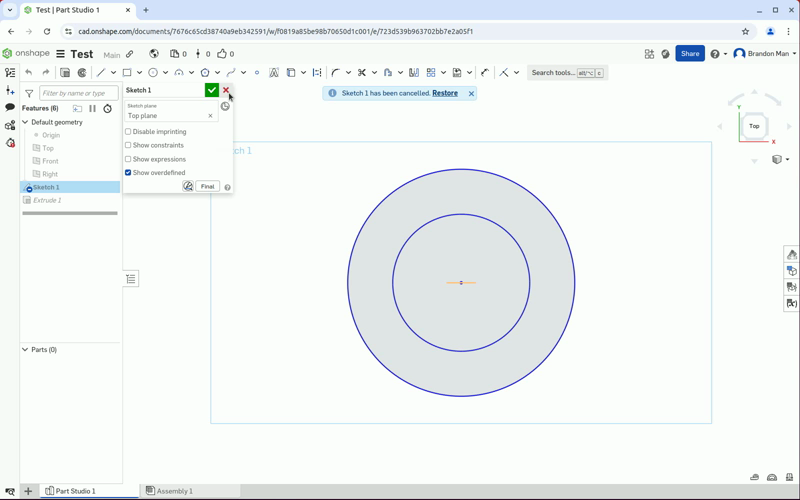
click(229, 92)
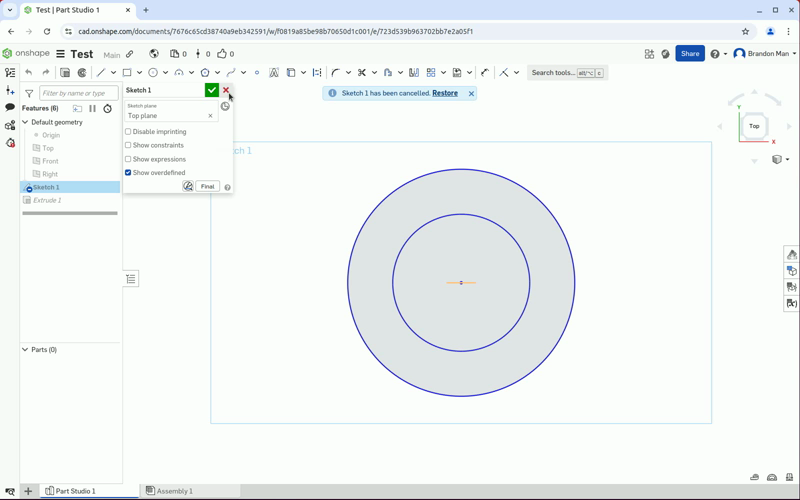
key(shift+s)
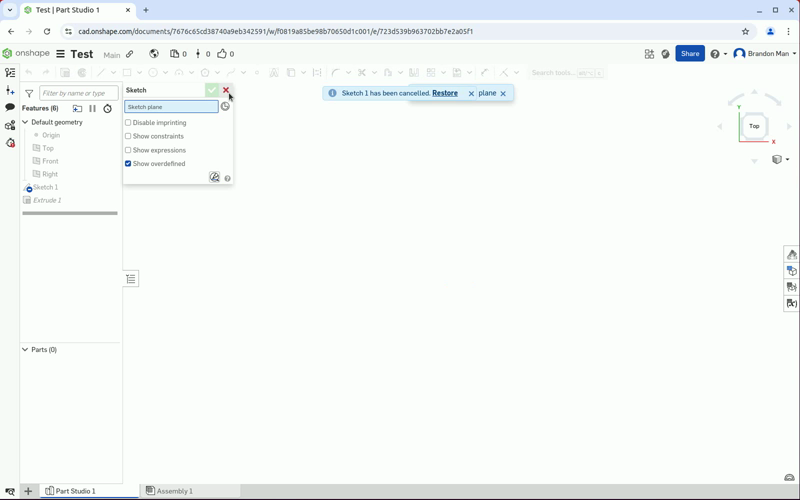
mouse_move(73, 150)
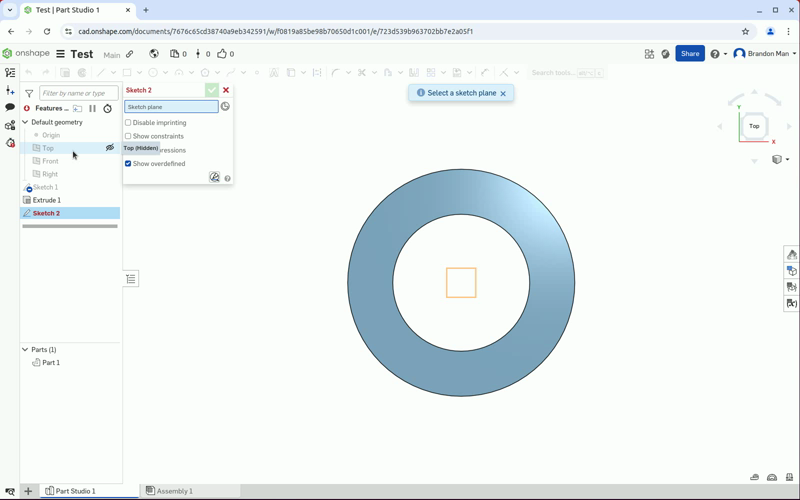
click(73, 150)
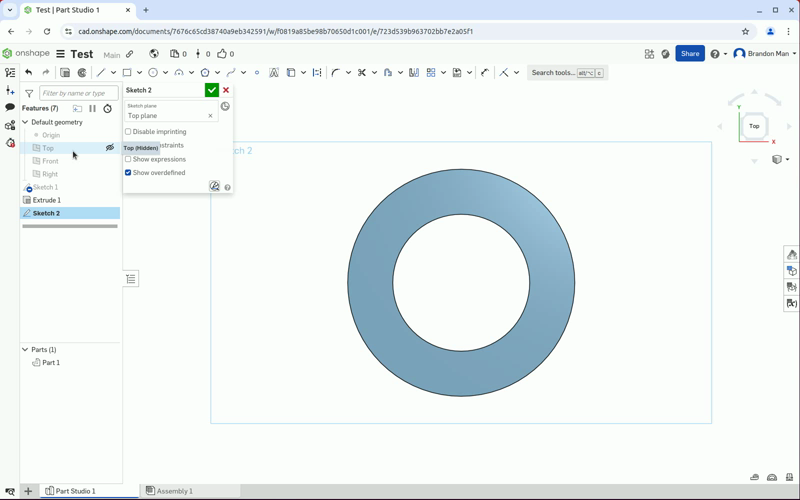
mouse_move(73, 352)
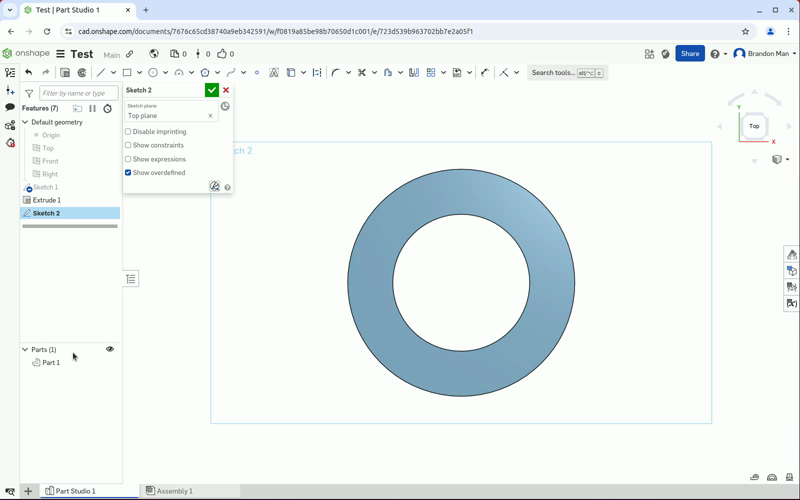
key(y)
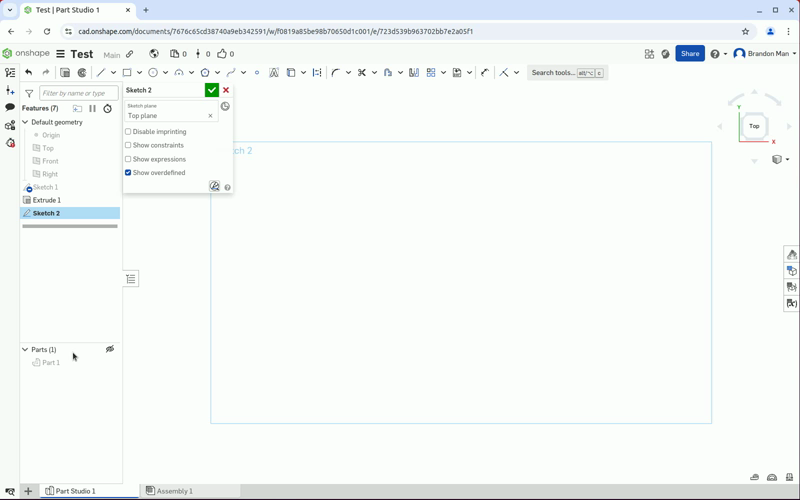
key(c)
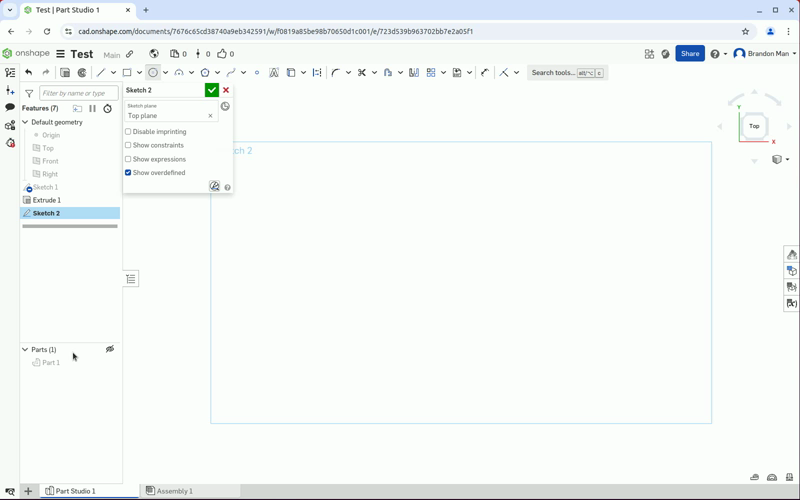
key_down(shift)
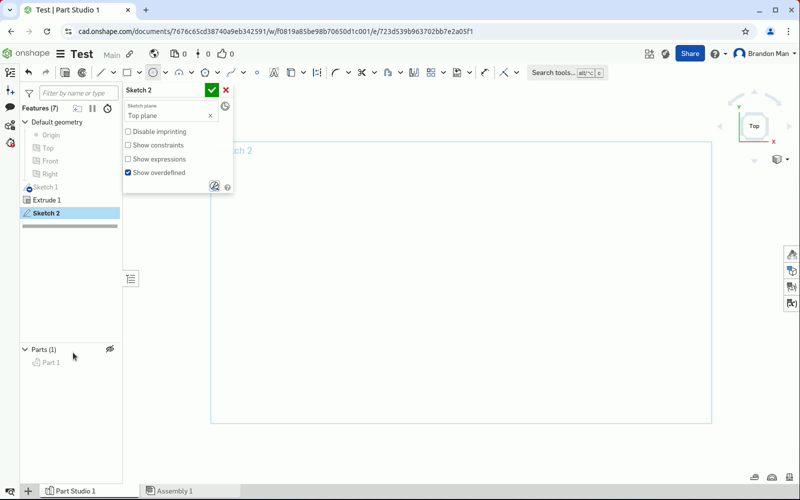
mouse_move(461, 282)
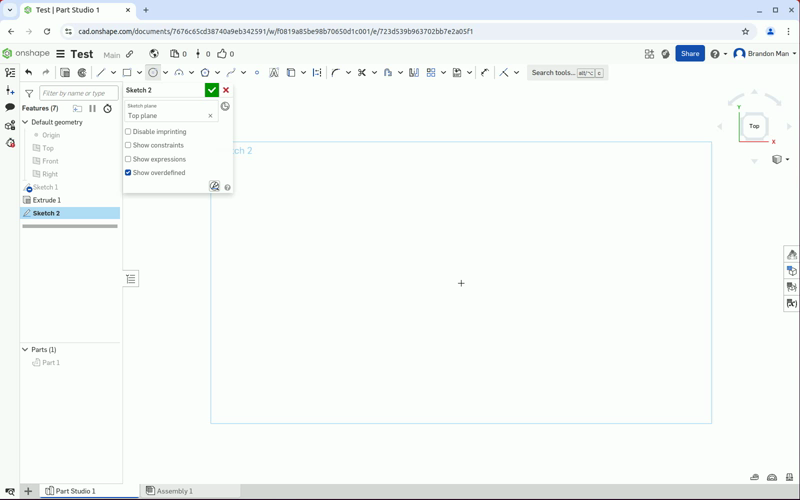
click(461, 282)
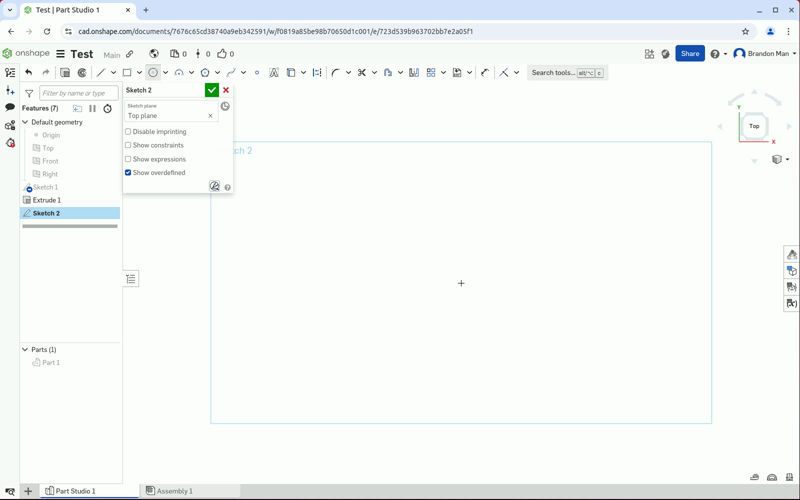
key_up(shift)
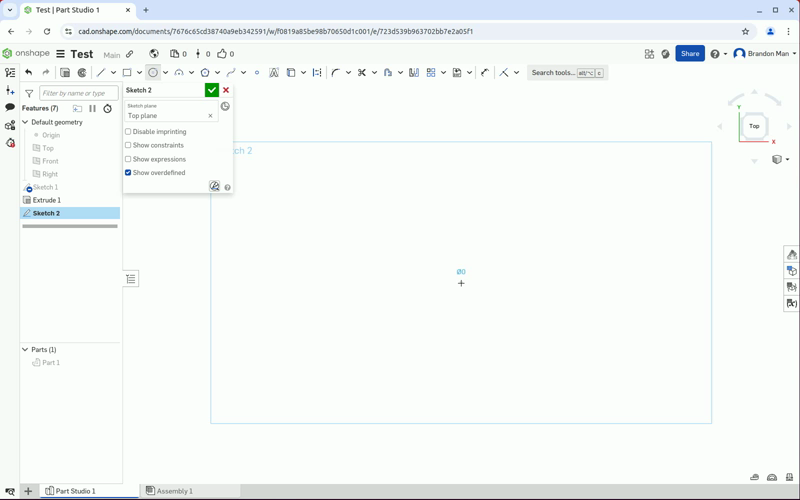
mouse_move(522, 282)
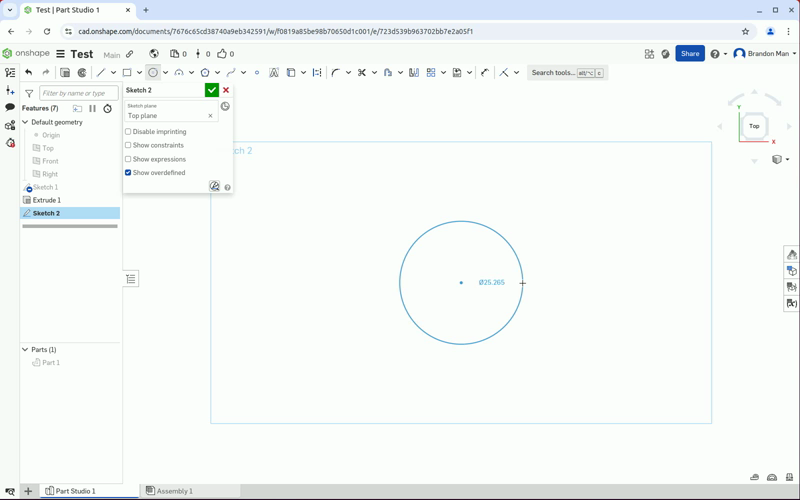
click(522, 282)
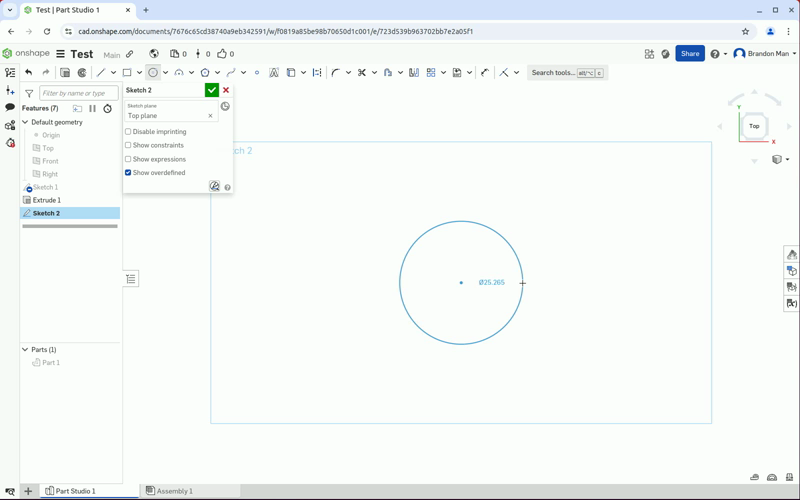
key(esc)
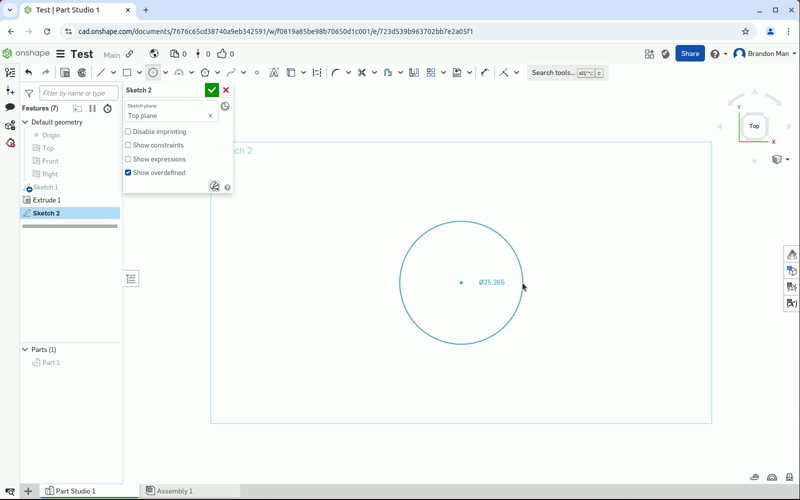
key(c)
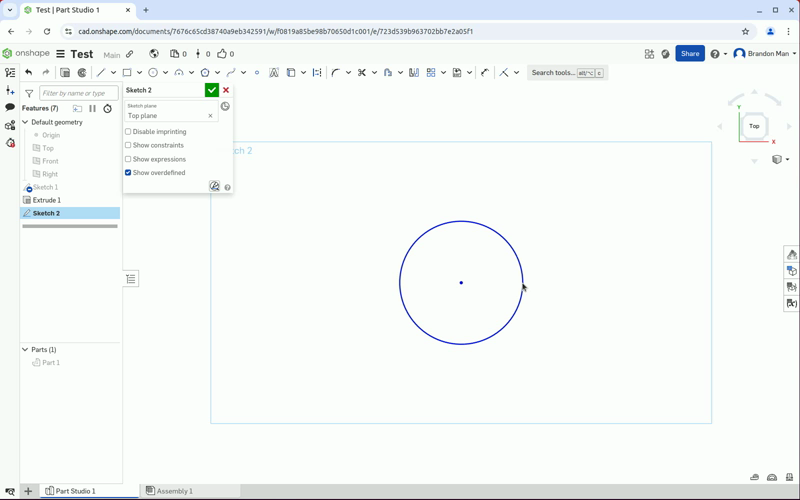
key_down(shift)
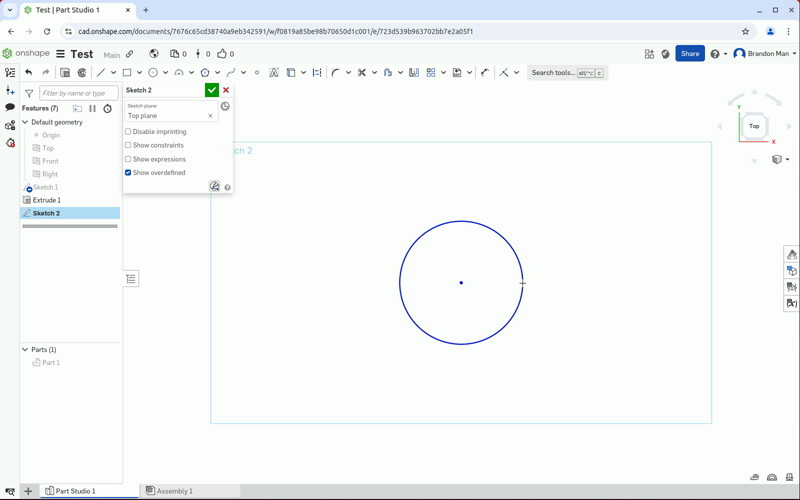
mouse_move(461, 282)
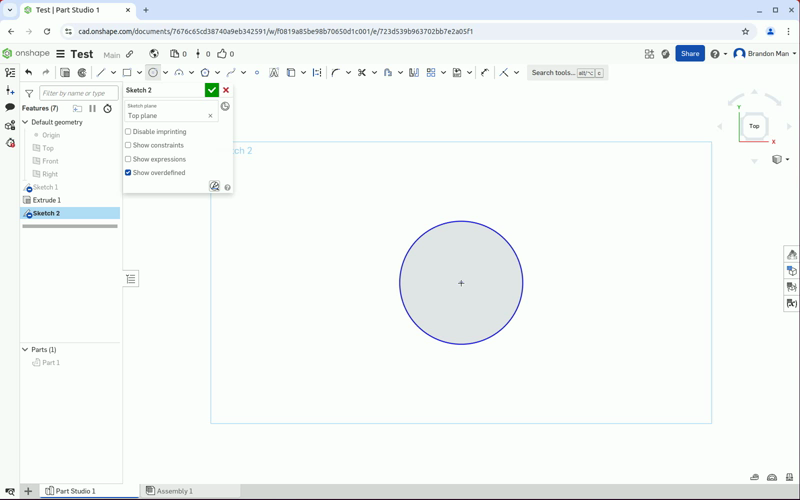
click(461, 282)
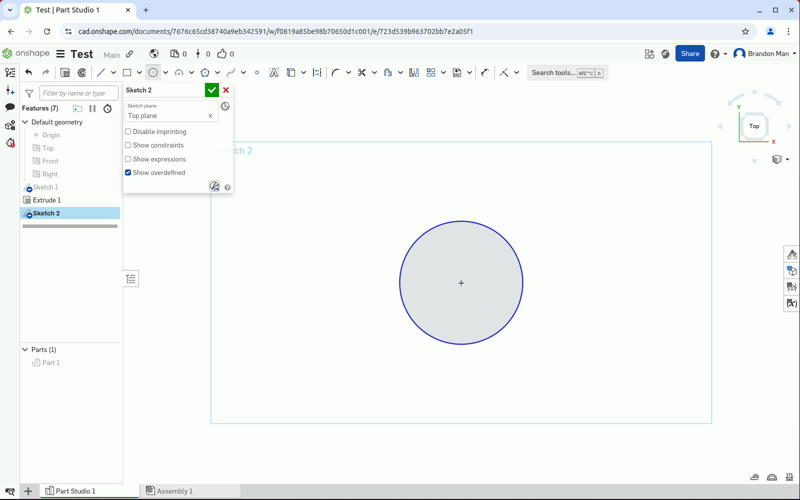
key_up(shift)
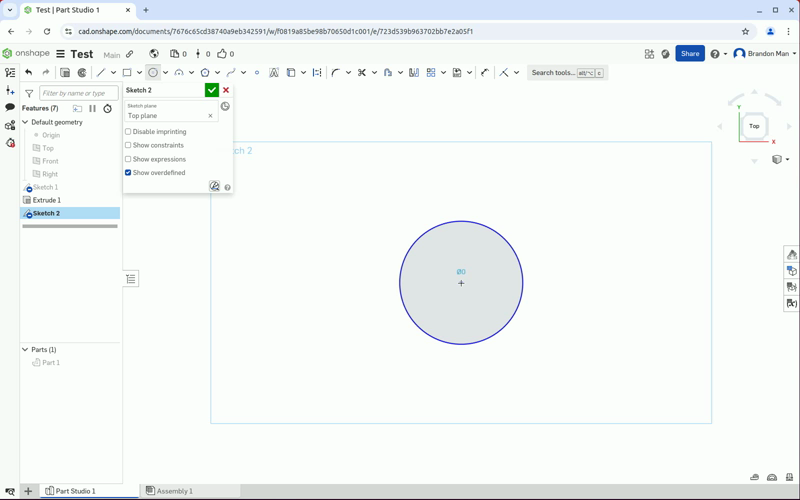
mouse_move(467, 282)
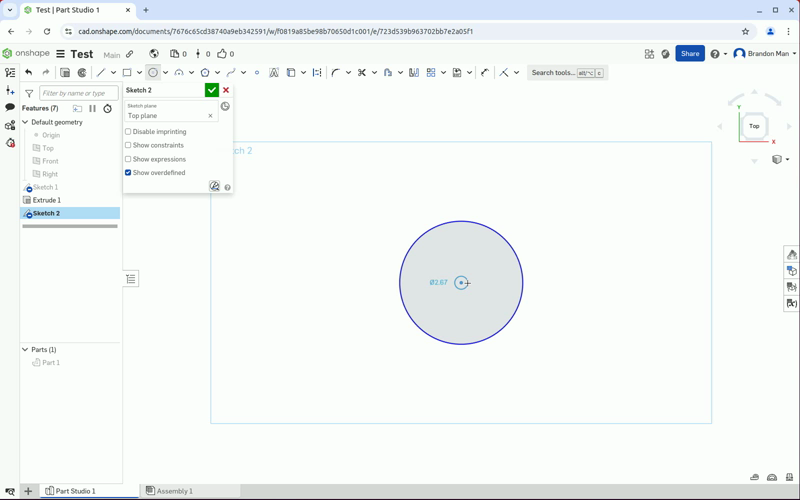
click(467, 282)
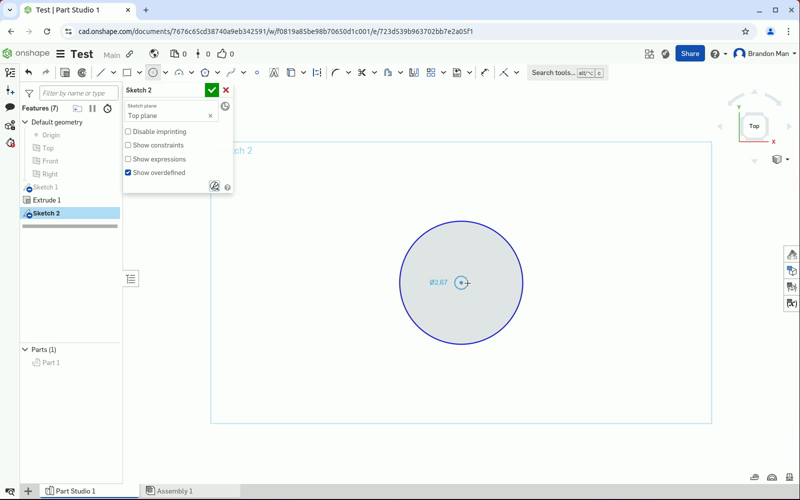
key(esc)
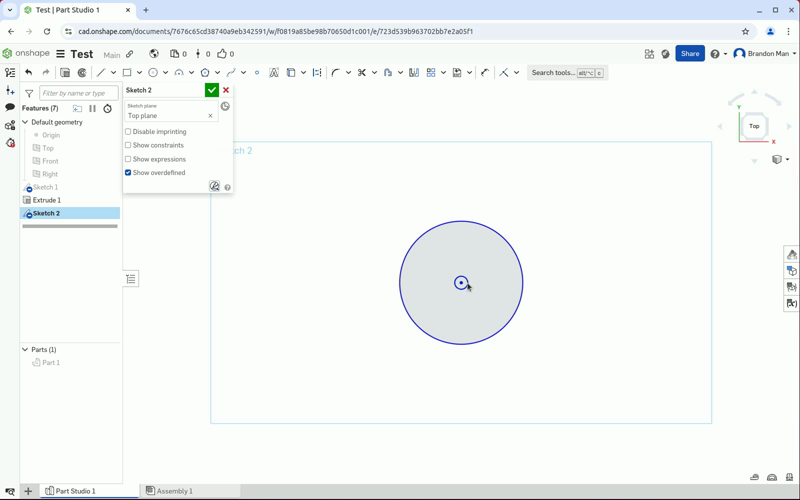
mouse_move(439, 300)
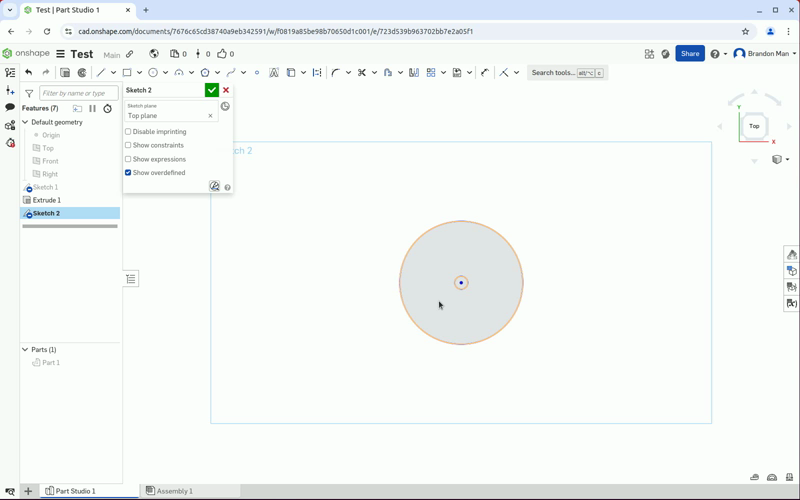
click(439, 300)
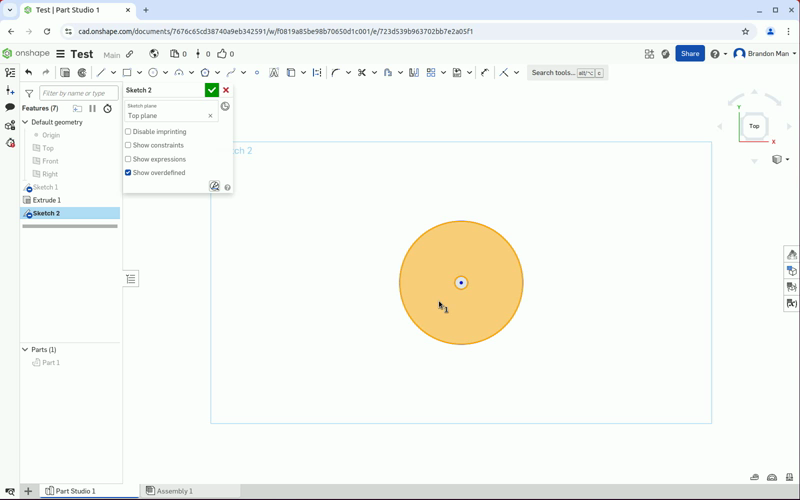
mouse_move(73, 352)
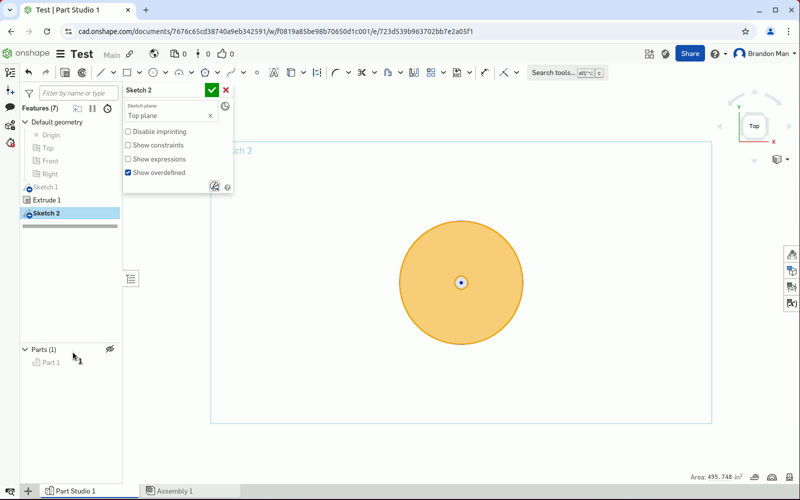
key(shift+y)
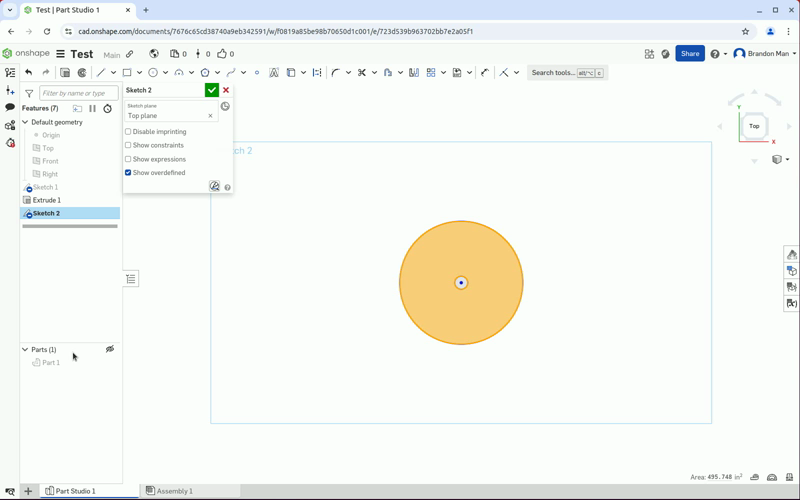
key(shift+e)
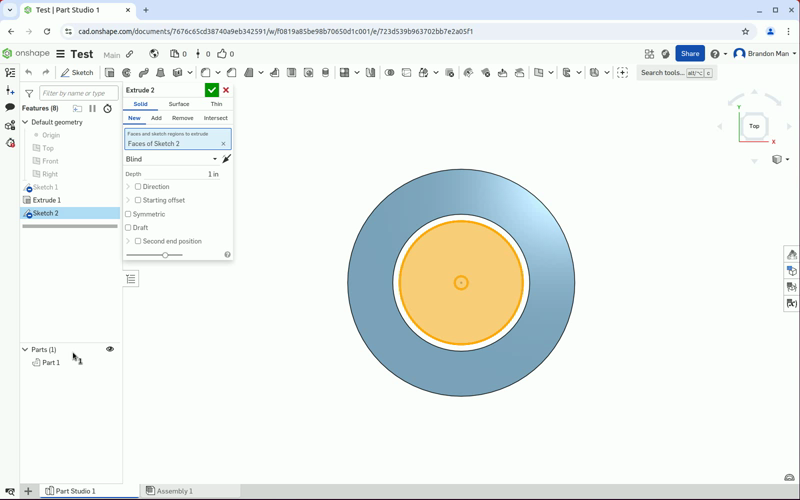
mouse_move(143, 106)
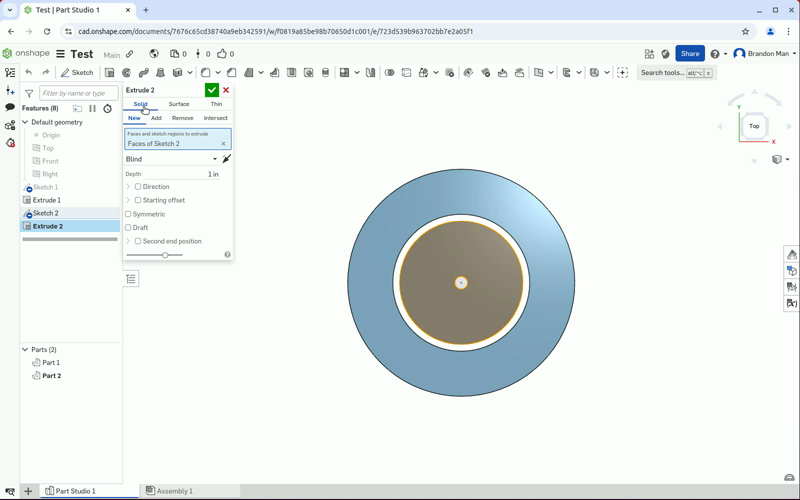
click(143, 106)
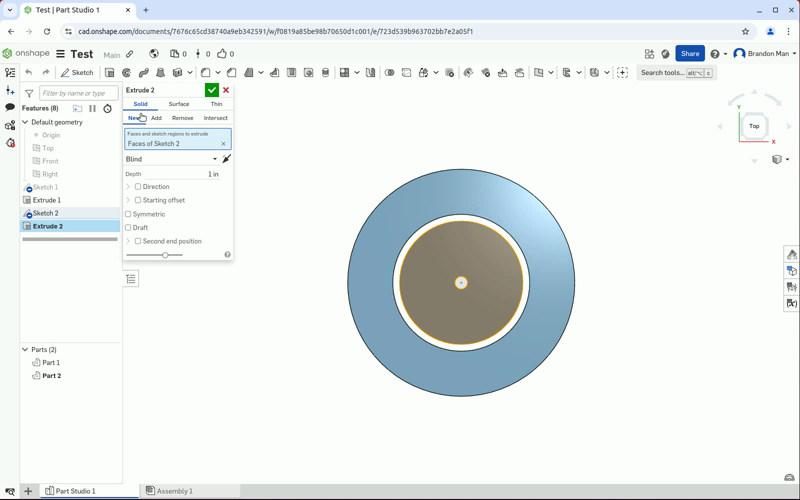
mouse_move(137, 120)
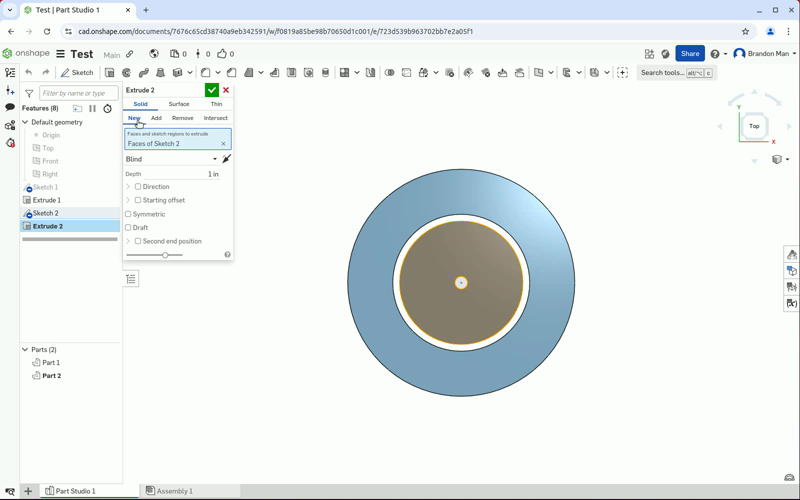
click(137, 120)
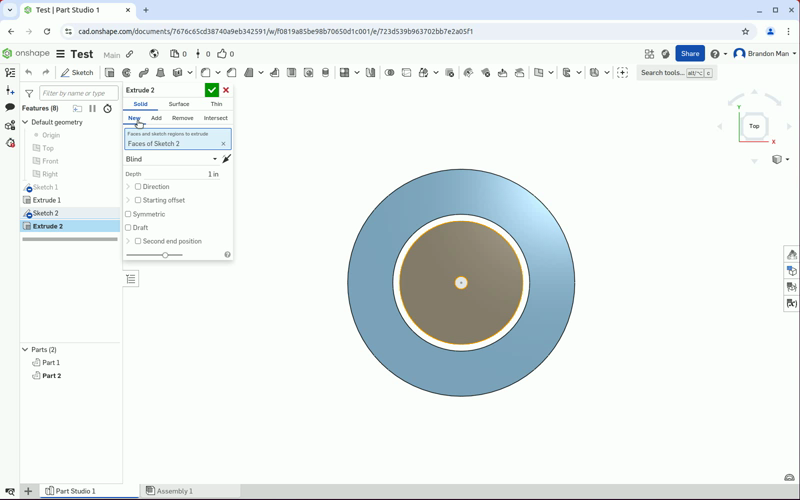
key(tab, 4)
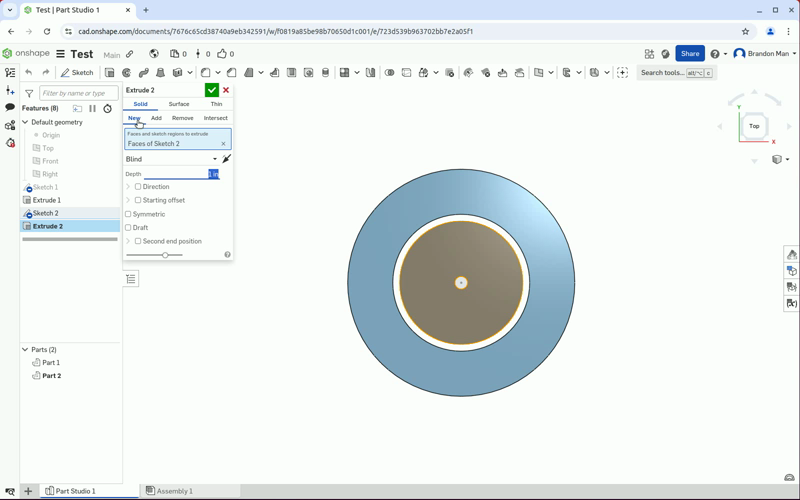
text(1.685)
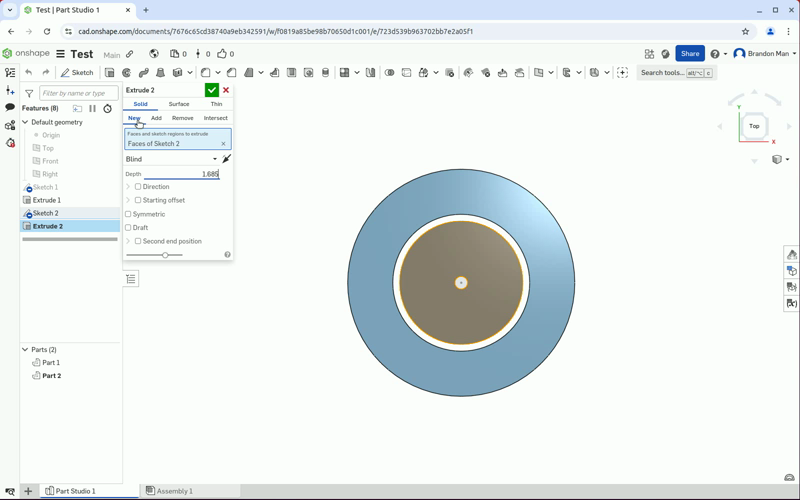
key(enter)
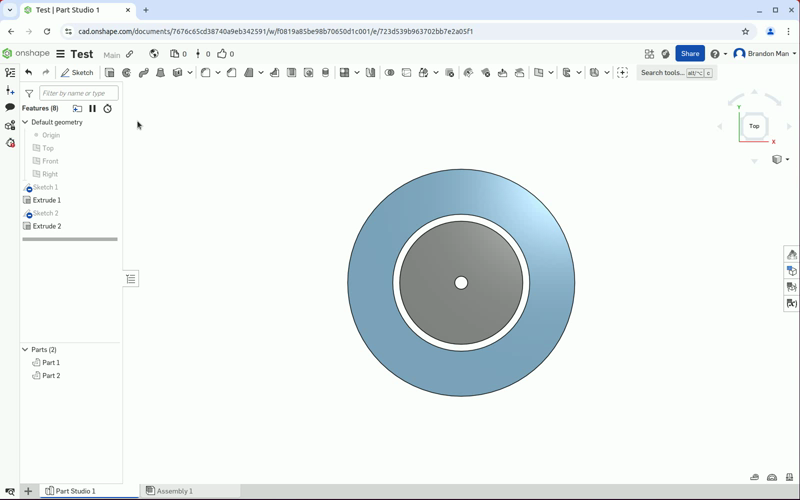
key(shift+h)
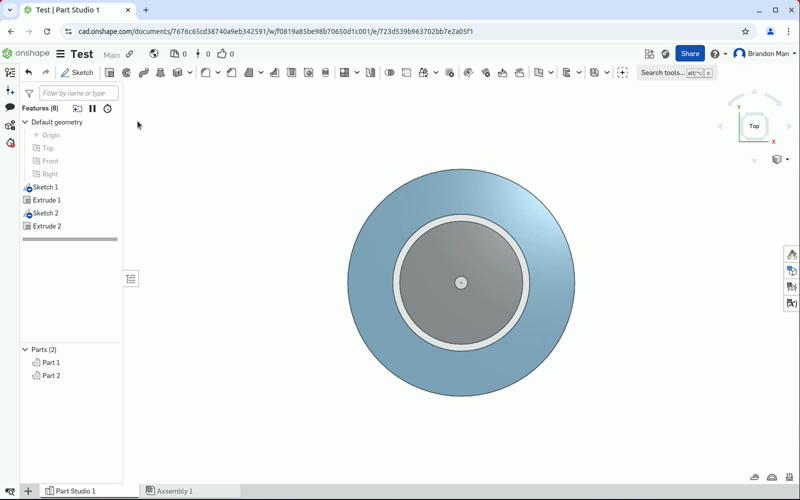
key(shift+h)
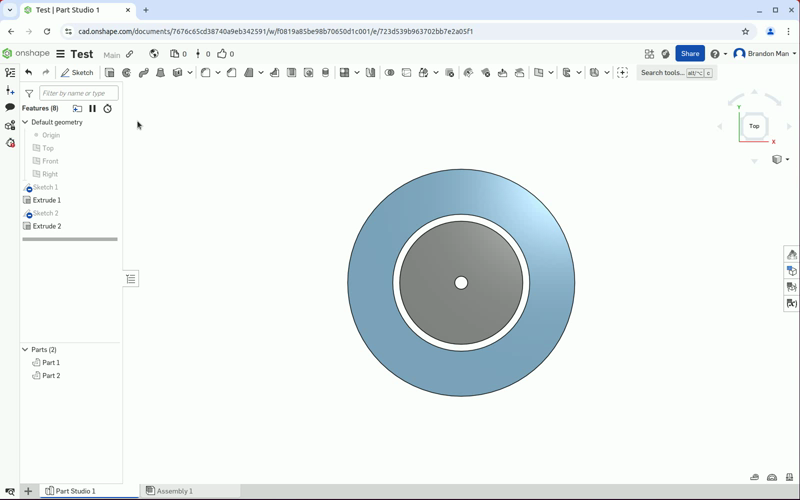
mouse_move(73, 189)
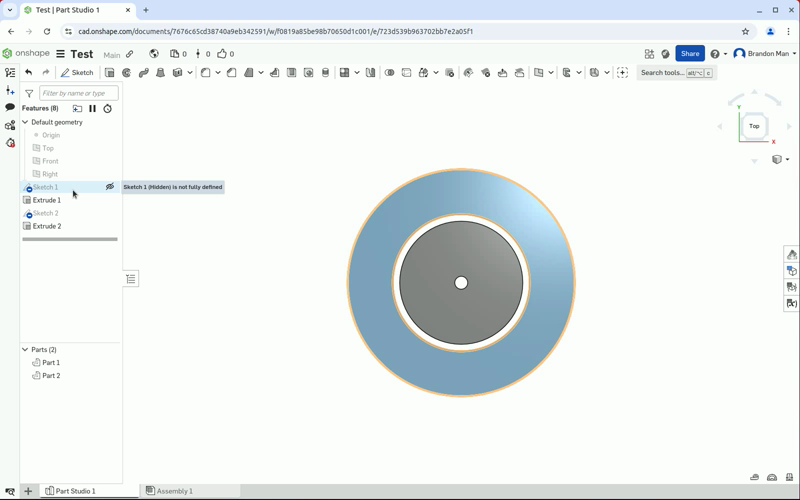
click(73, 189)
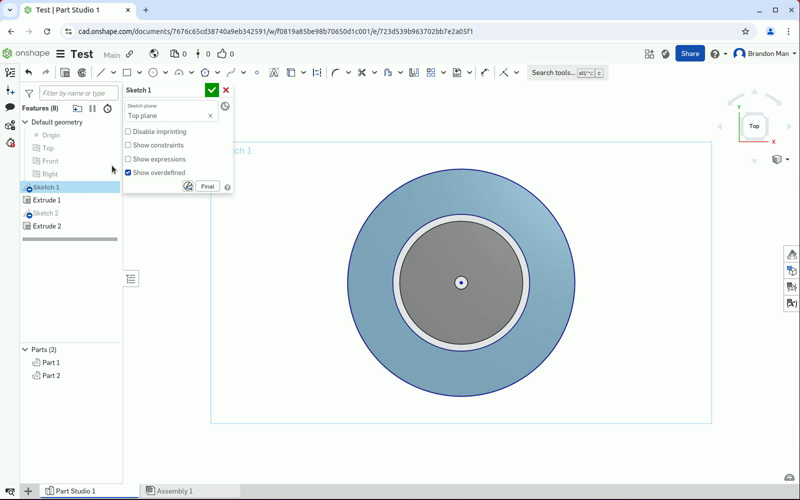
mouse_move(229, 92)
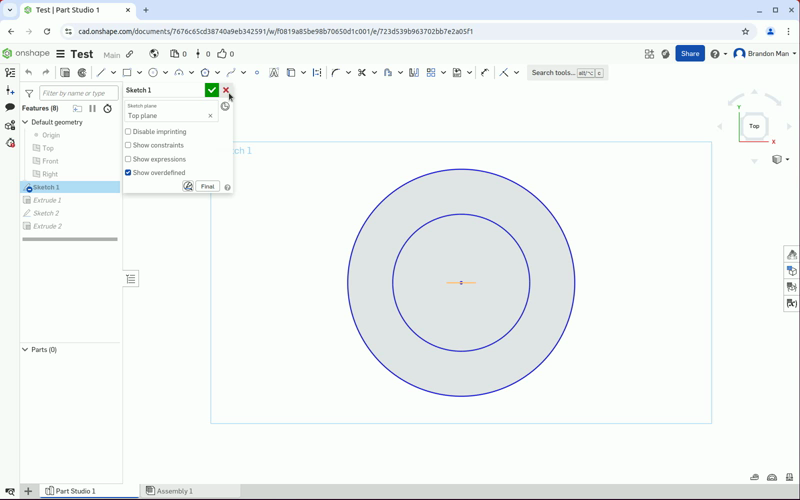
click(229, 92)
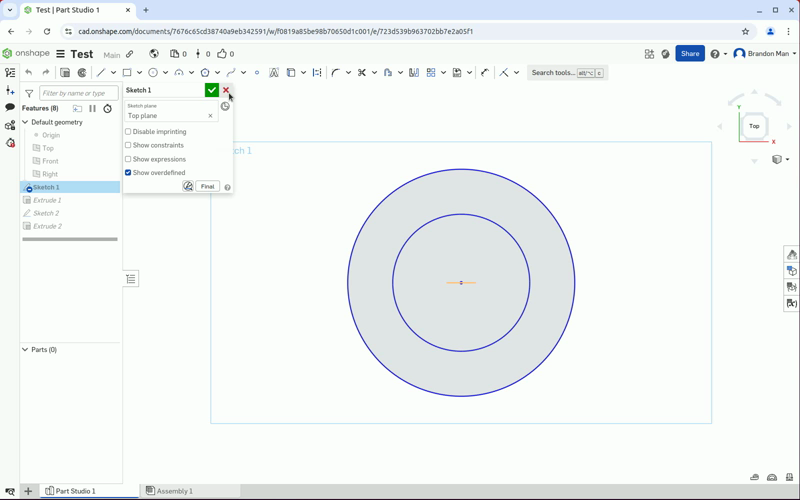
key(shift+s)
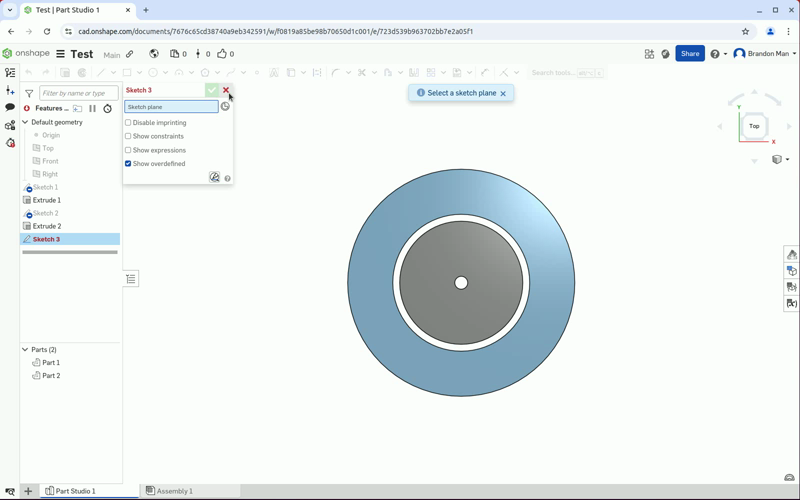
mouse_move(73, 150)
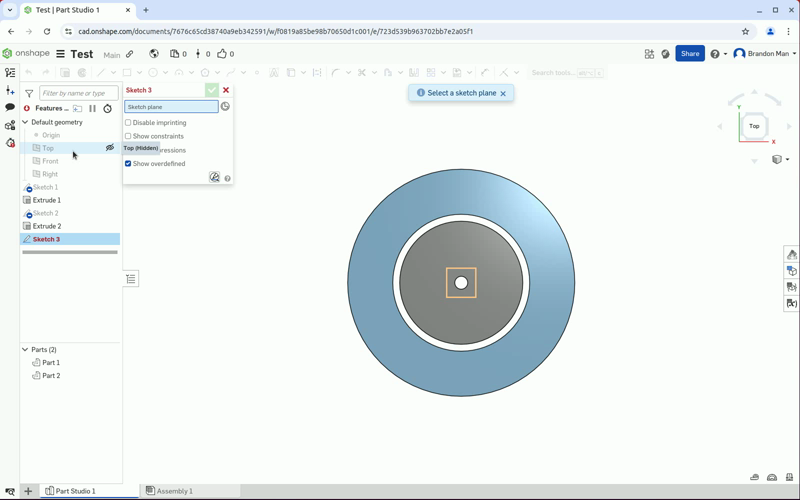
click(73, 150)
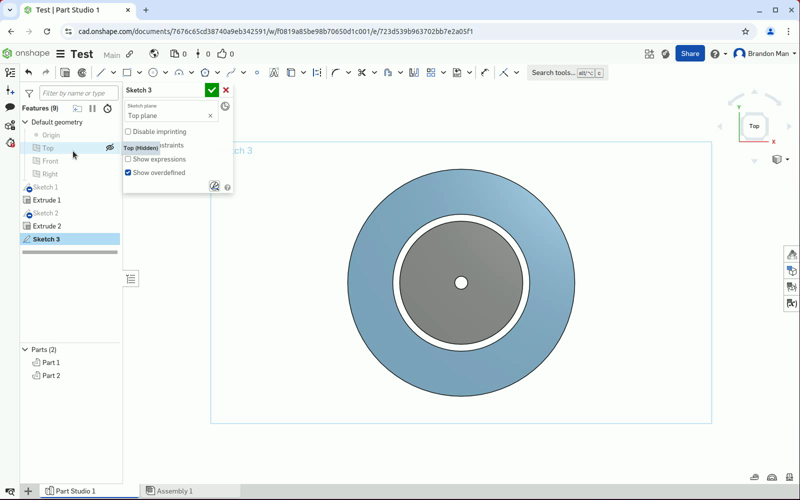
mouse_move(73, 352)
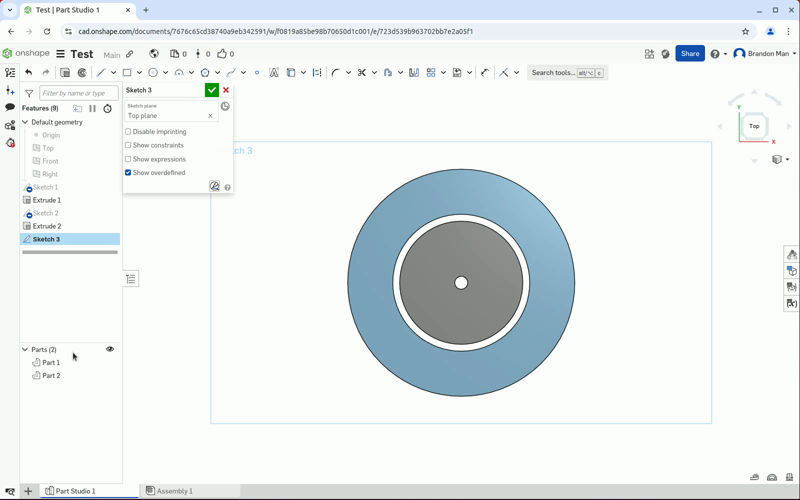
key(y)
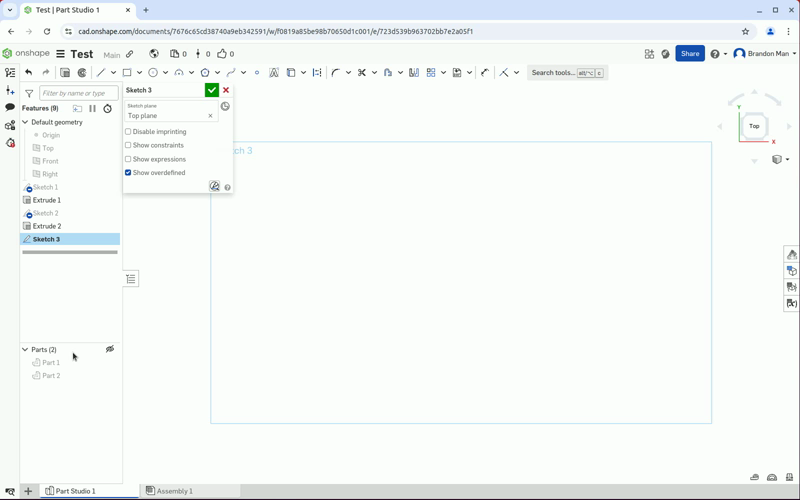
key(c)
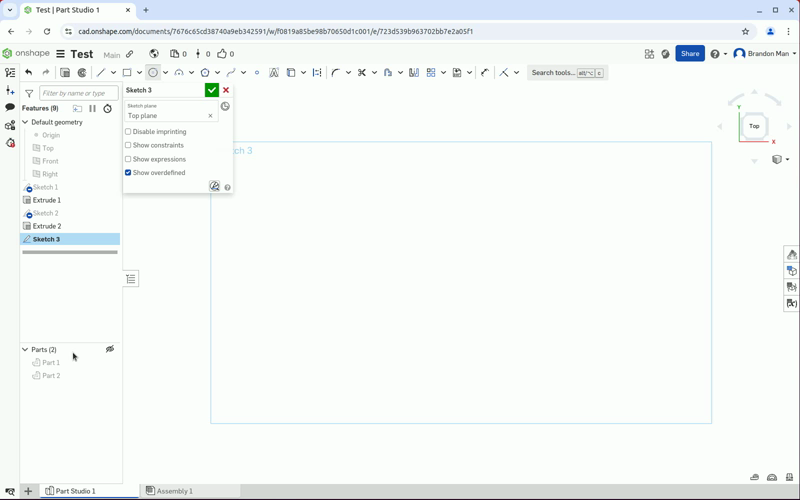
key_down(shift)
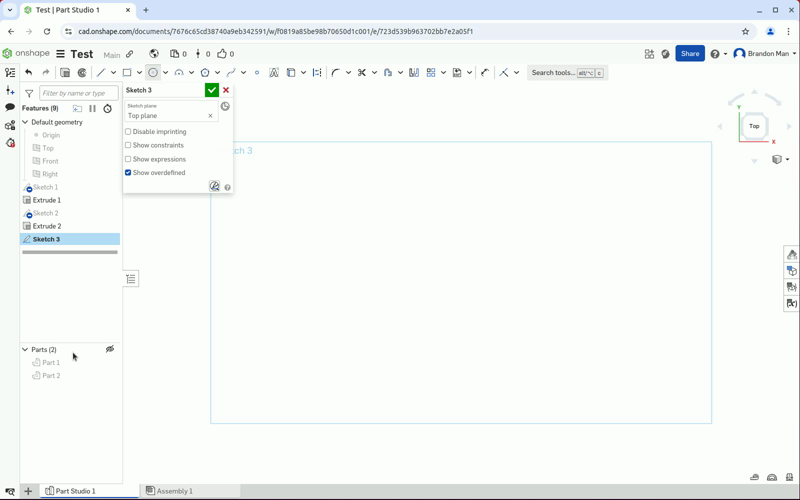
mouse_move(461, 282)
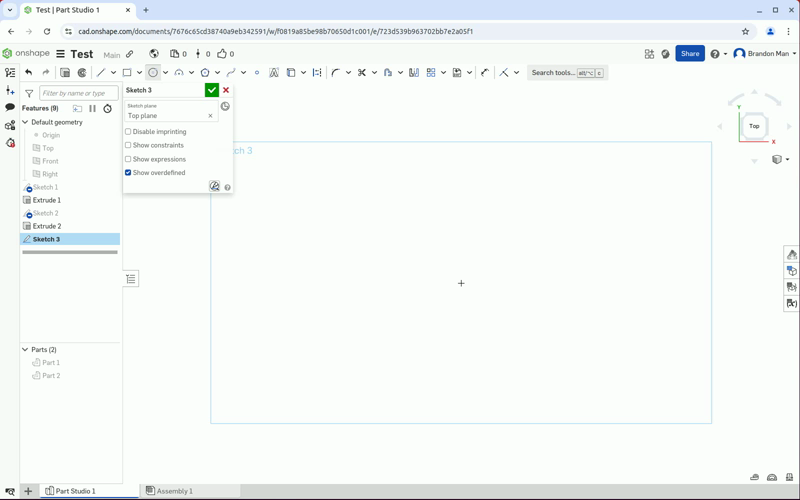
click(461, 282)
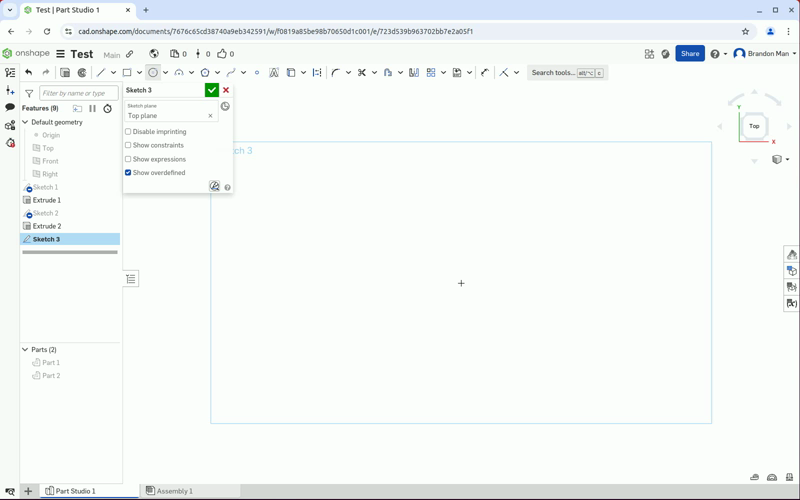
key_up(shift)
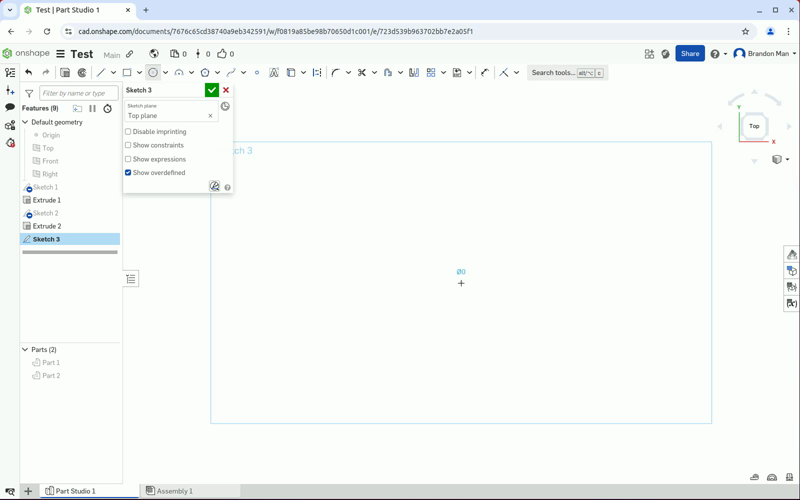
mouse_move(531, 282)
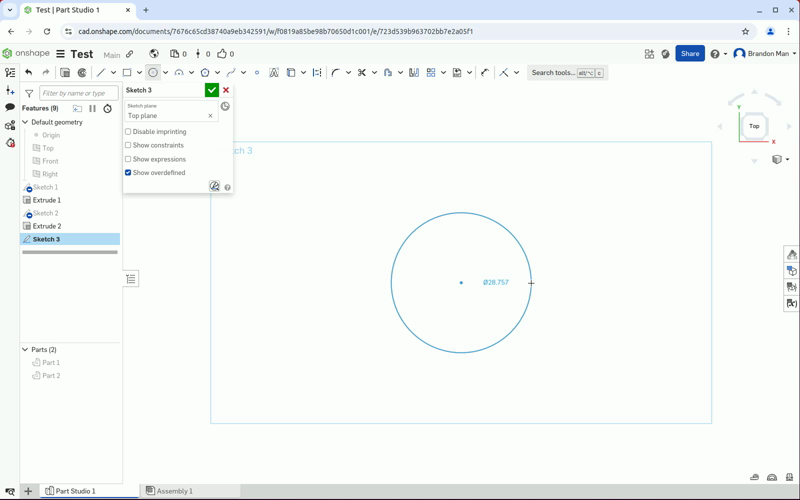
click(531, 282)
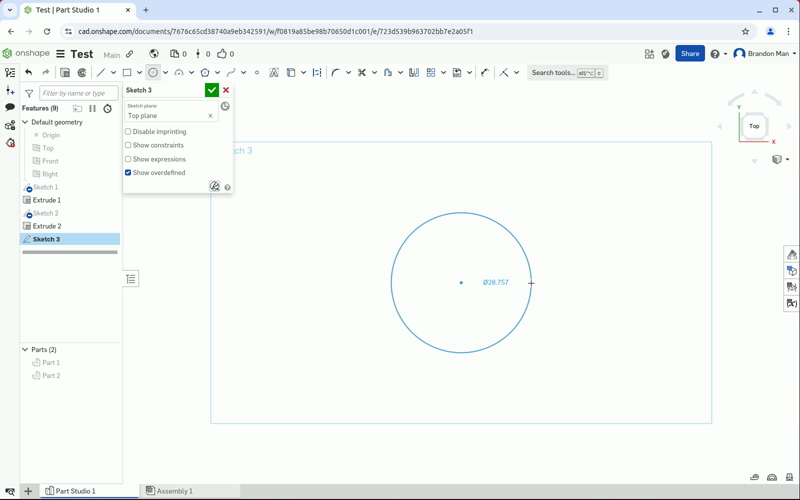
key(esc)
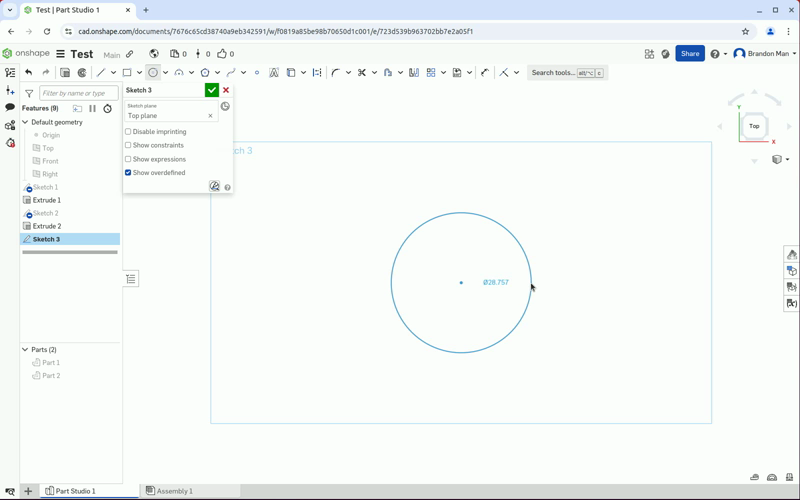
key(c)
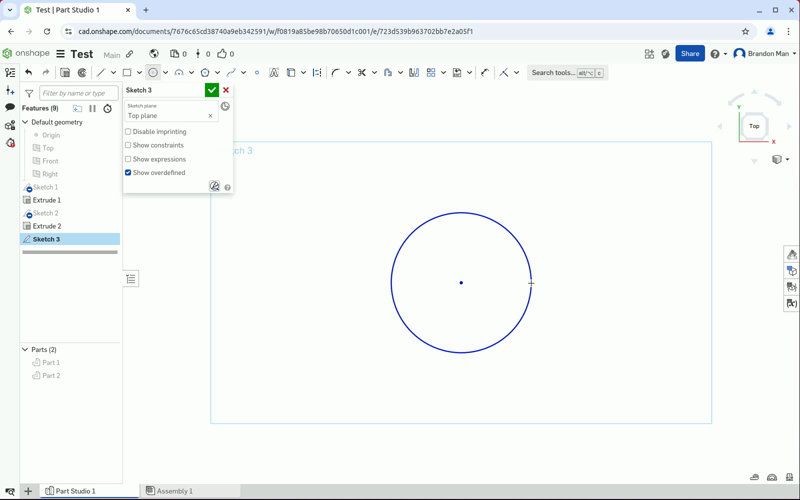
key_down(shift)
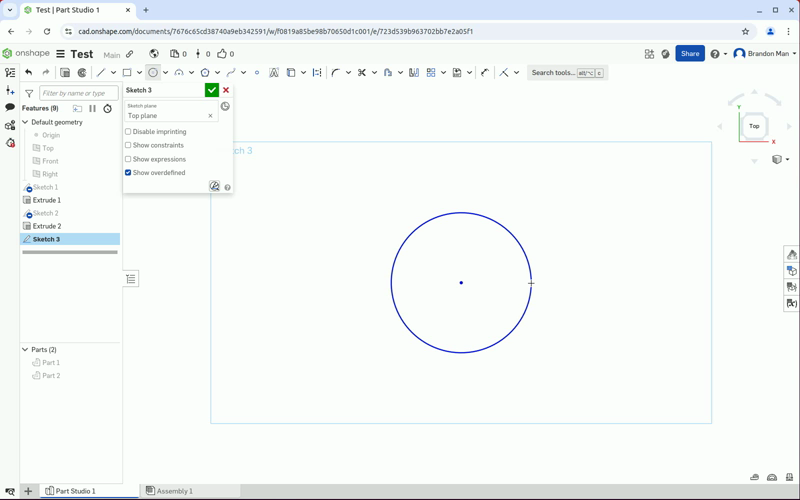
mouse_move(461, 282)
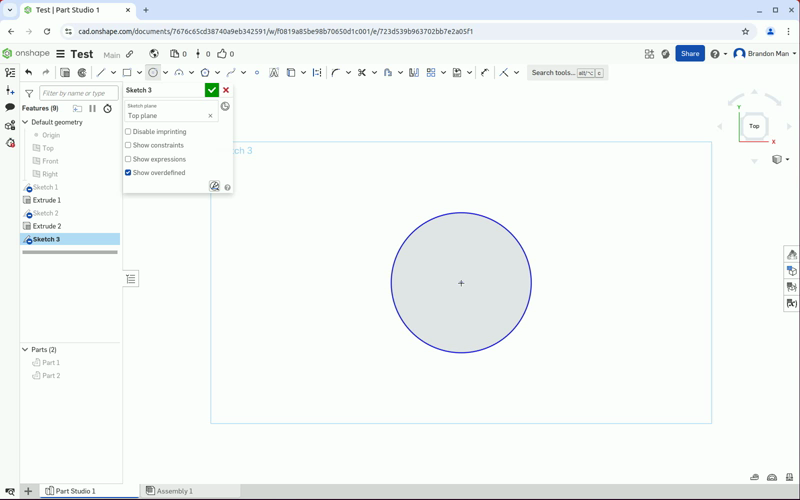
click(461, 282)
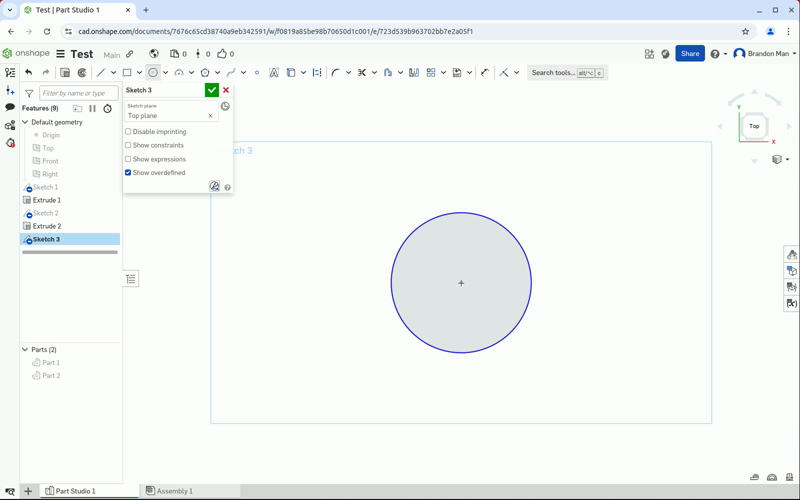
key_up(shift)
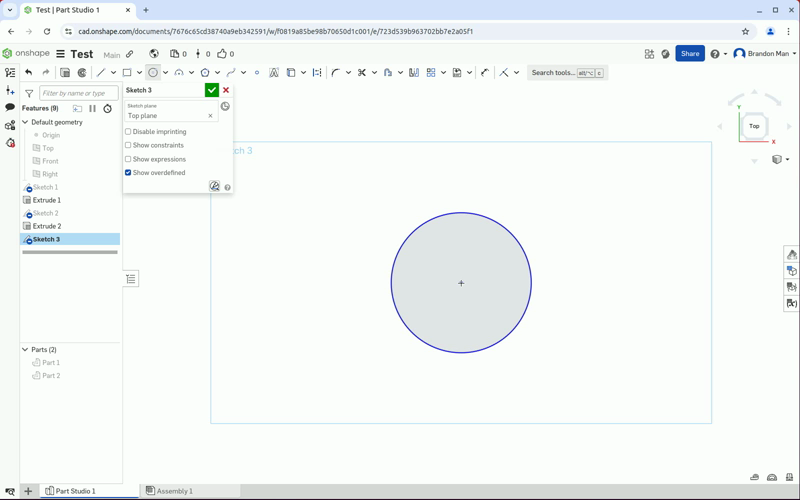
mouse_move(523, 282)
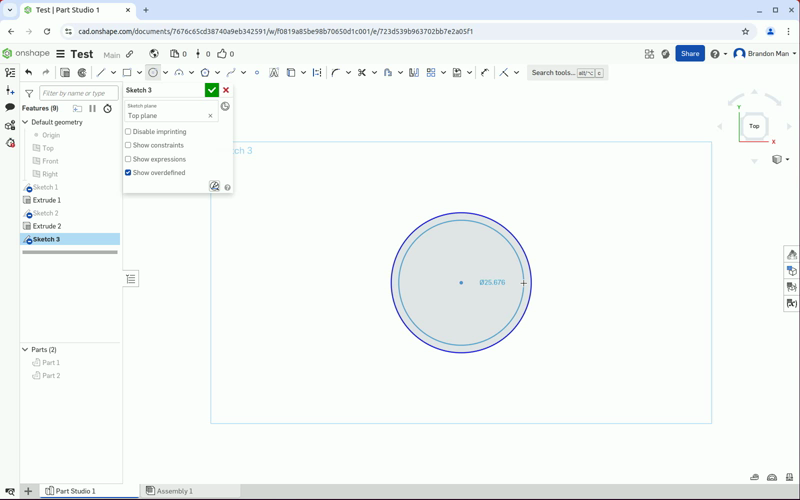
click(523, 282)
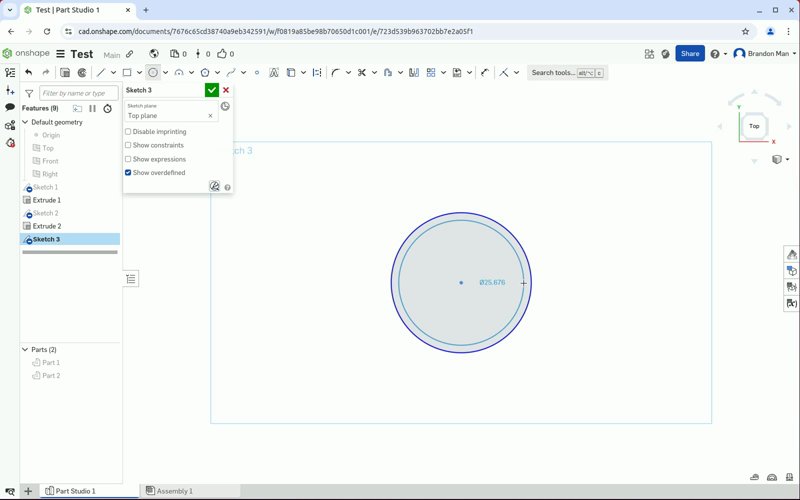
key(esc)
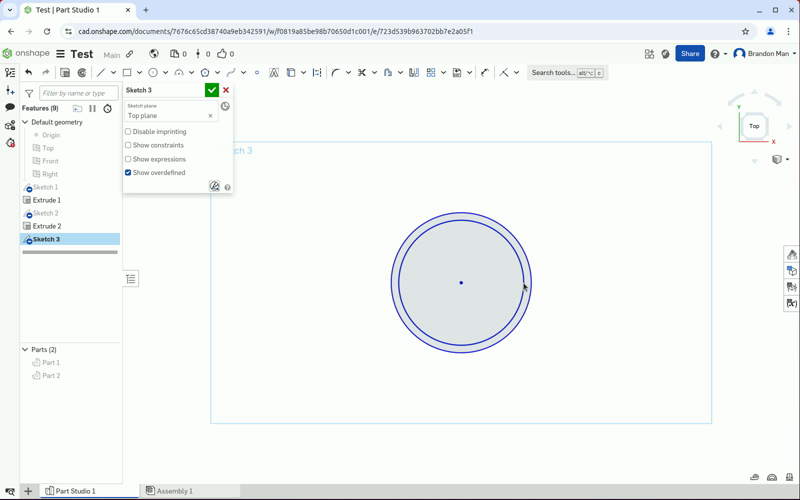
mouse_move(478, 218)
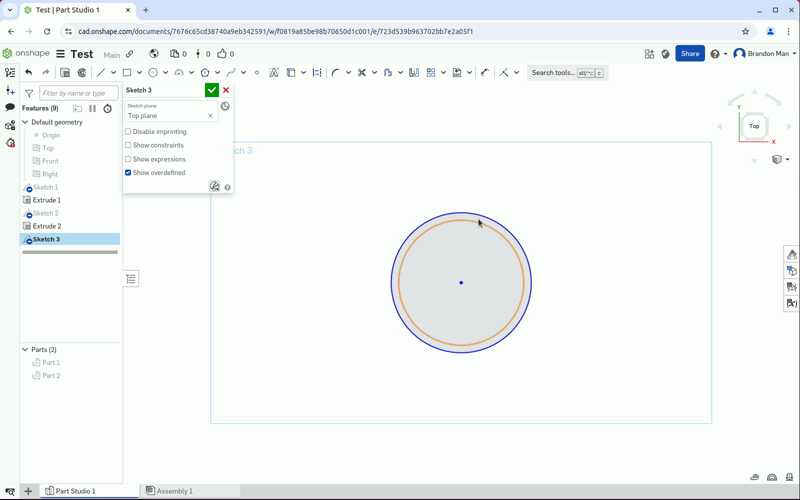
click(478, 218)
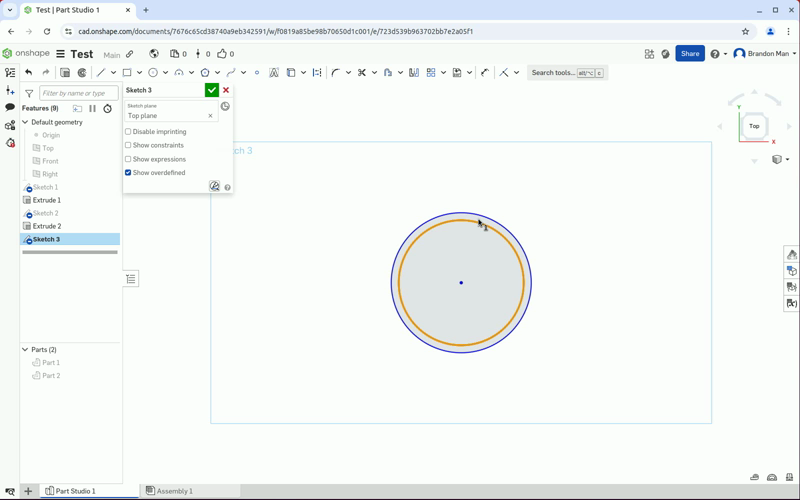
mouse_move(73, 352)
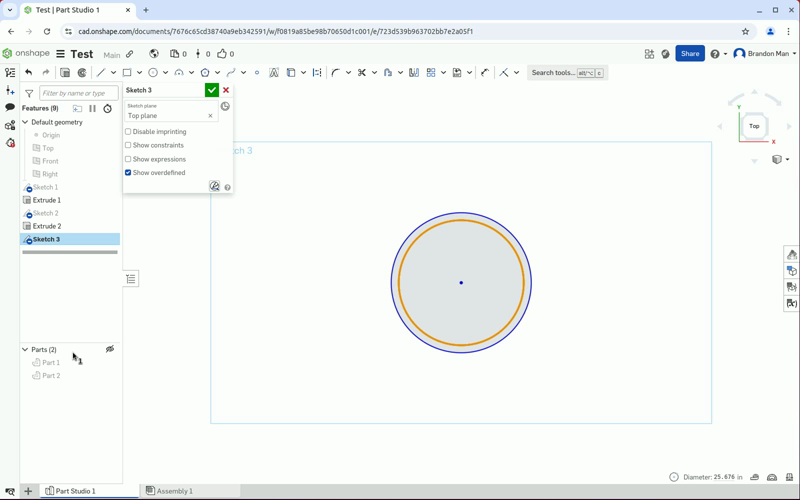
key(shift+y)
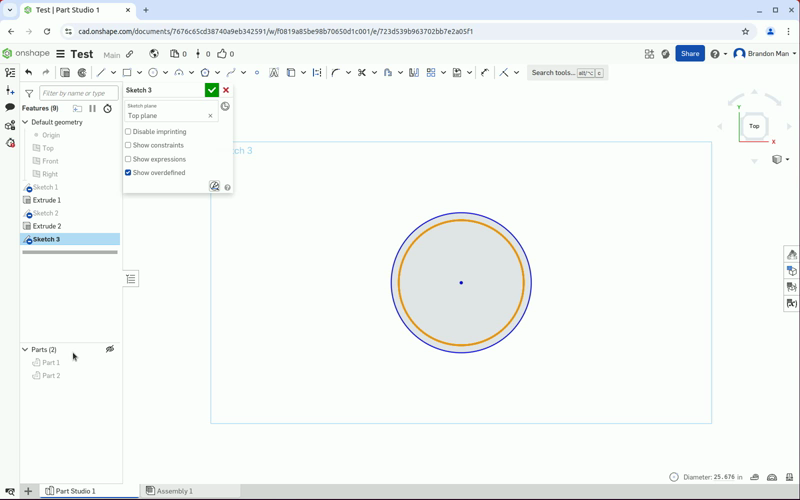
key(shift+e)
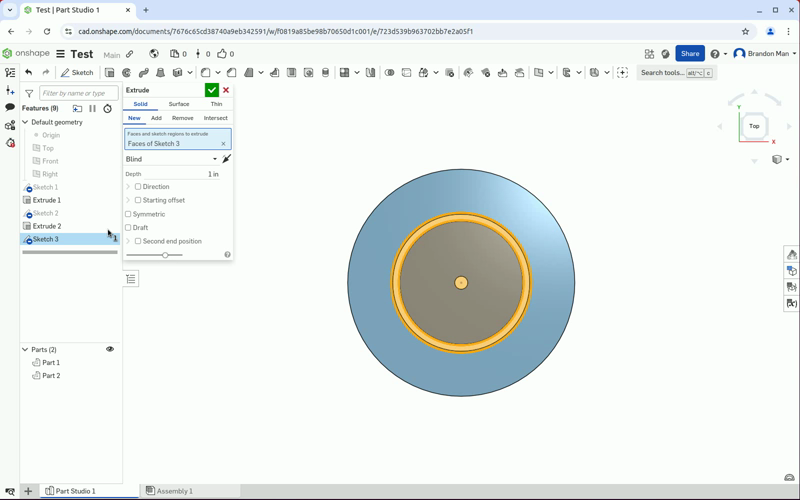
mouse_move(143, 106)
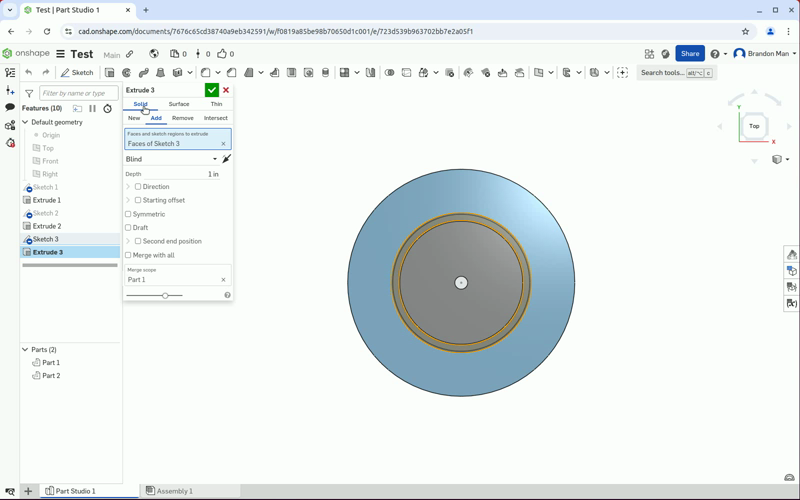
click(143, 106)
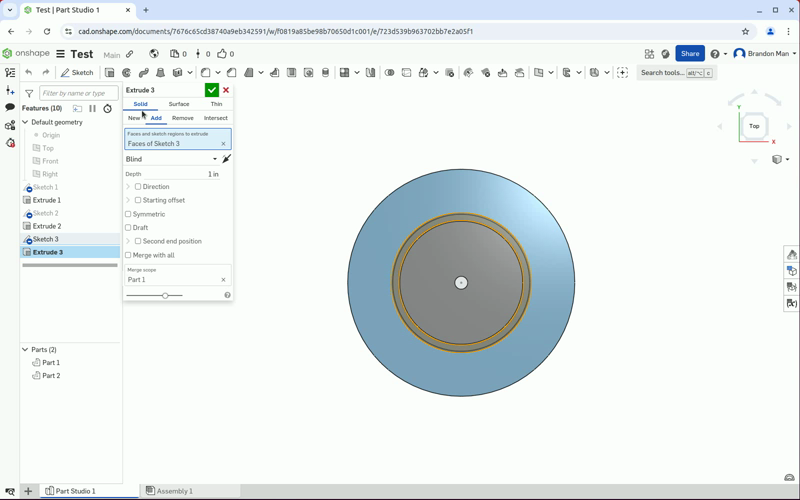
mouse_move(137, 120)
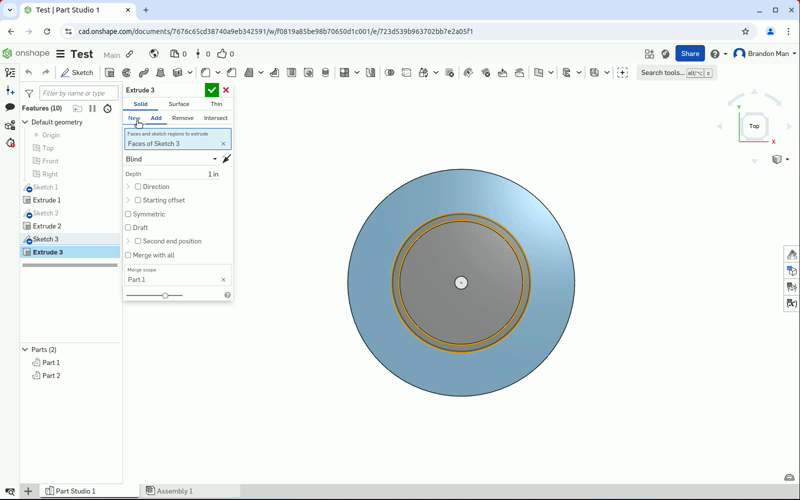
click(137, 120)
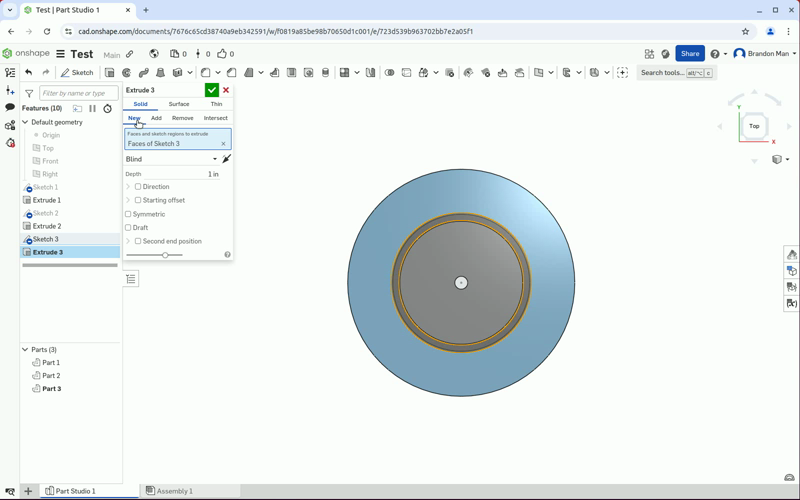
key(tab, 4)
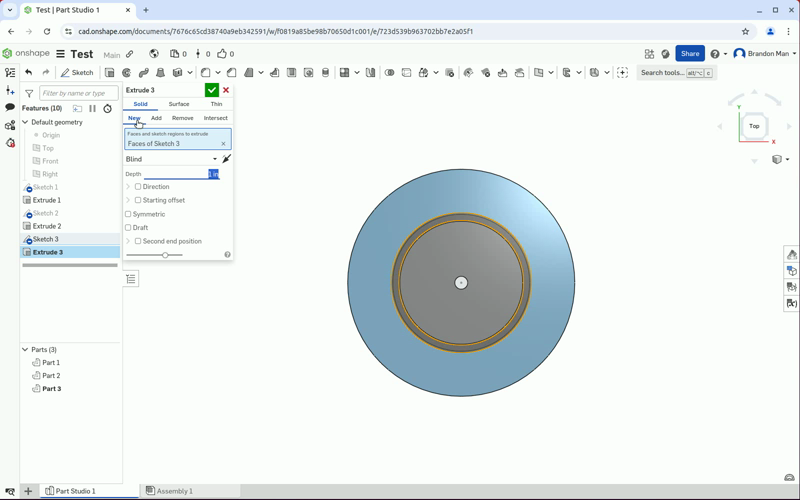
text(1.685)
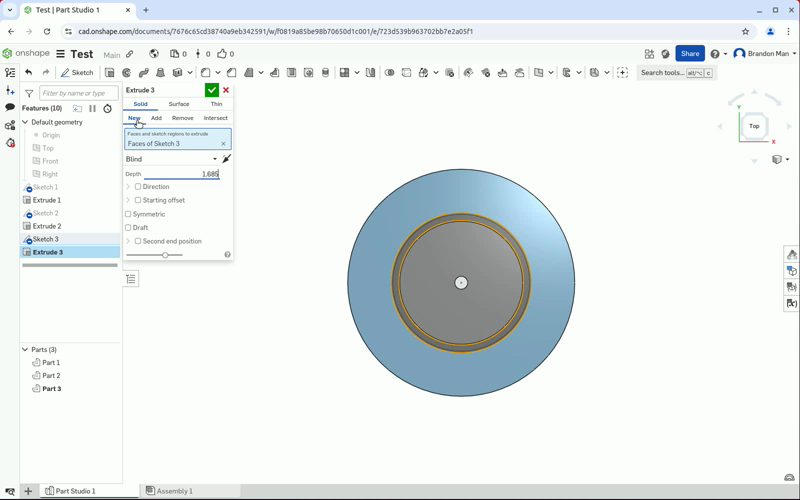
key(enter)
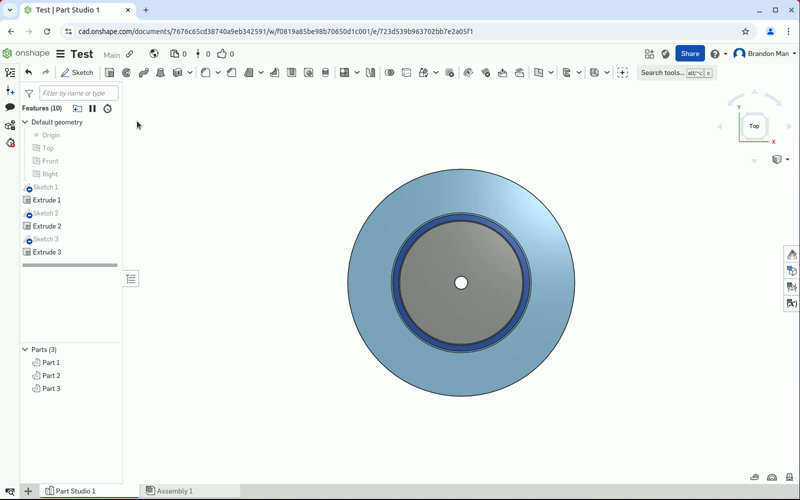
key(shift+h)
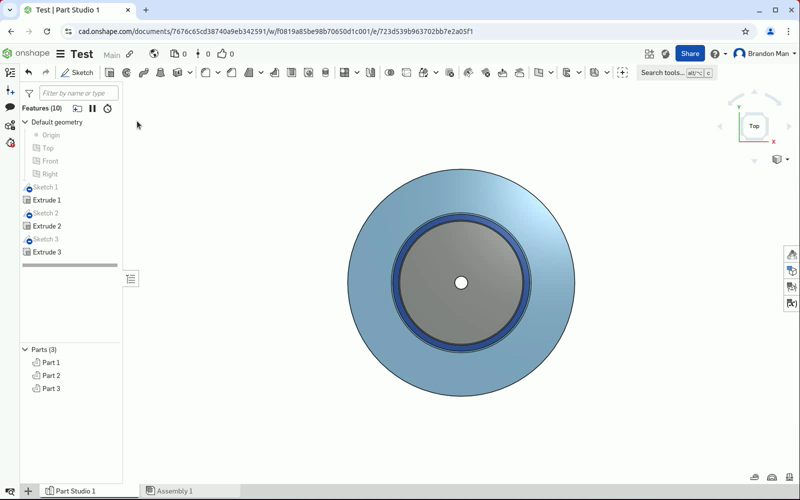
key(shift+h)
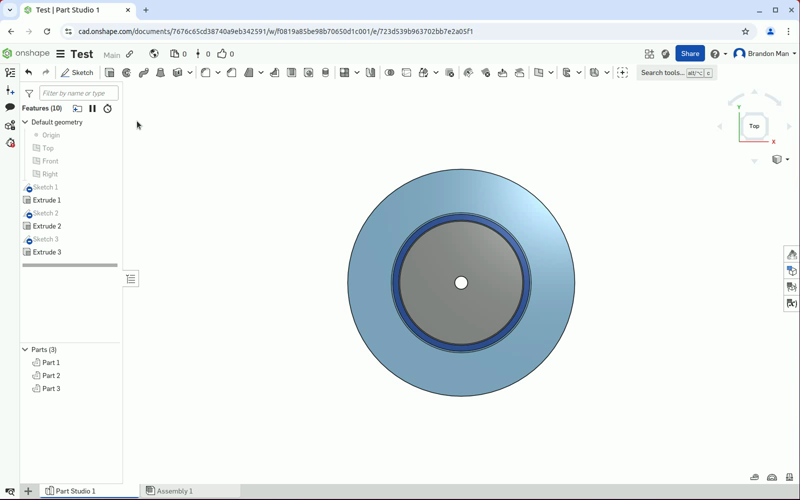
mouse_move(73, 189)
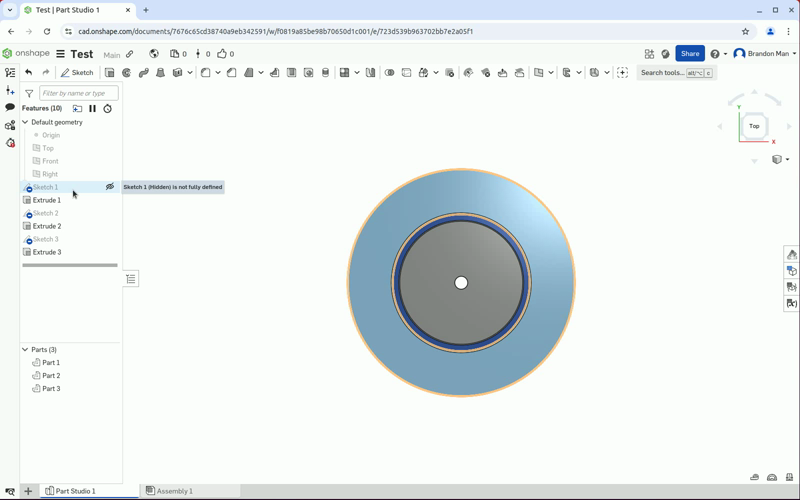
click(73, 189)
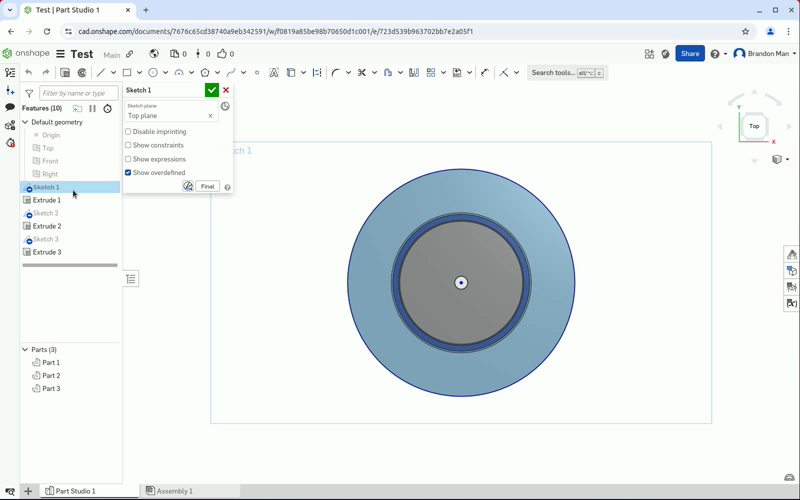
mouse_move(229, 92)
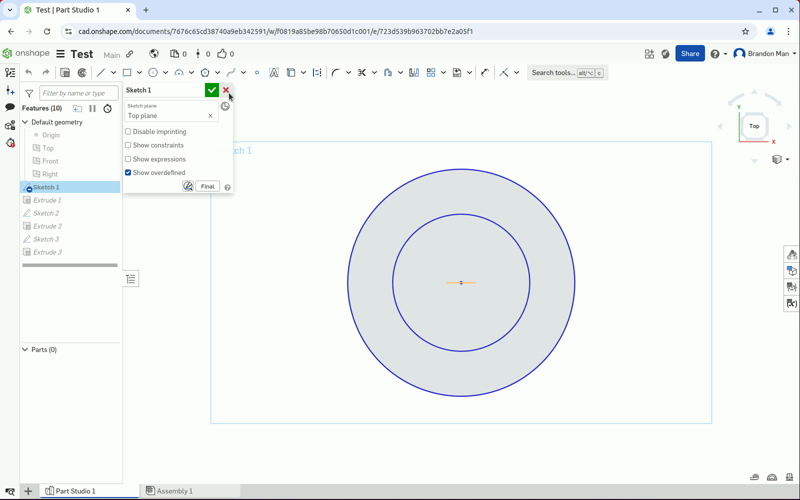
click(229, 92)
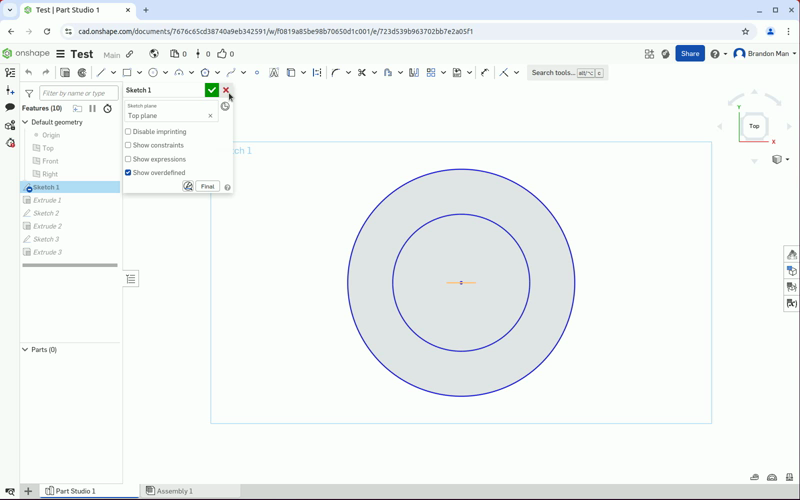
key(shift+s)
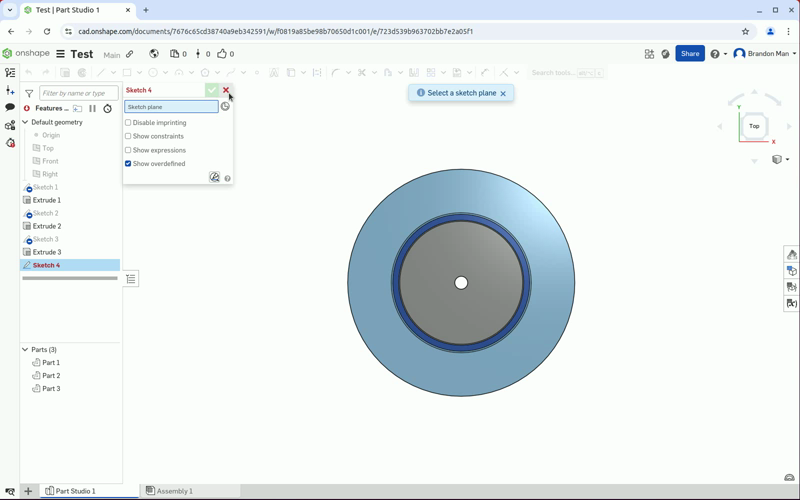
mouse_move(73, 150)
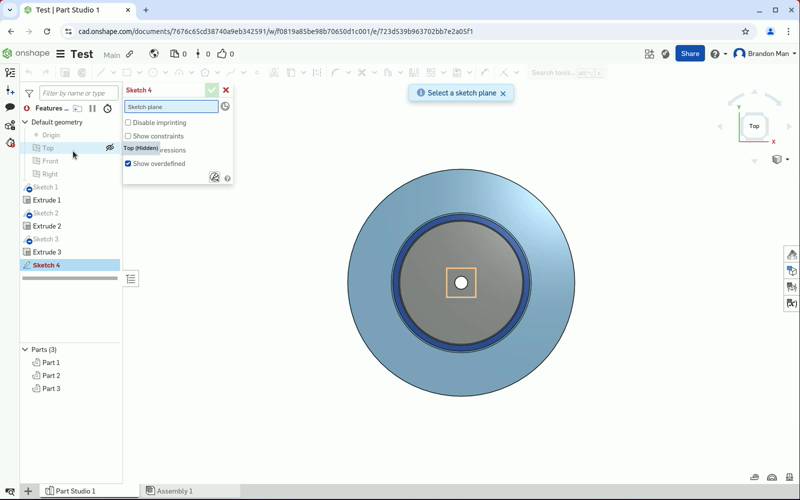
click(73, 150)
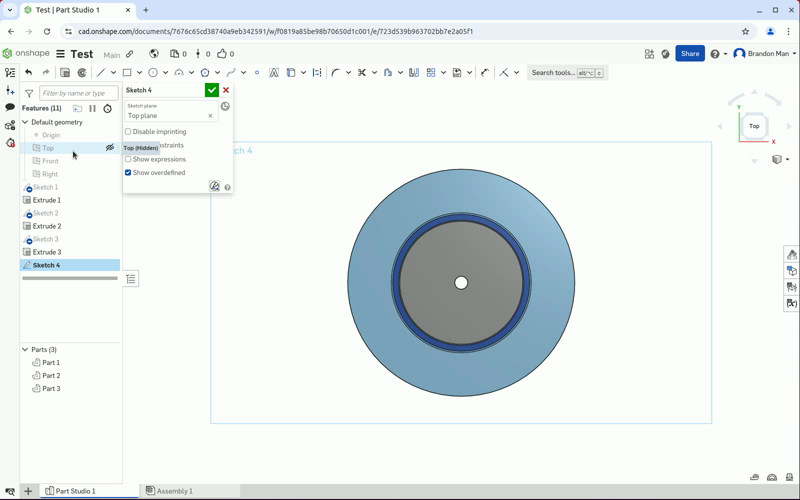
mouse_move(73, 352)
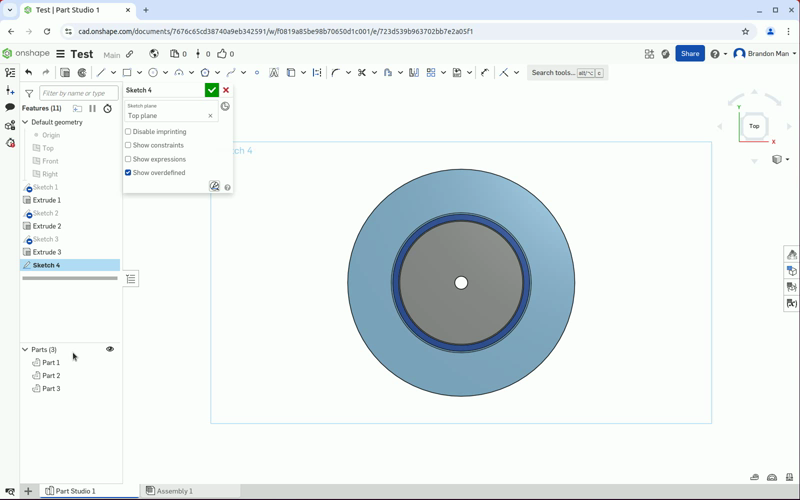
key(y)
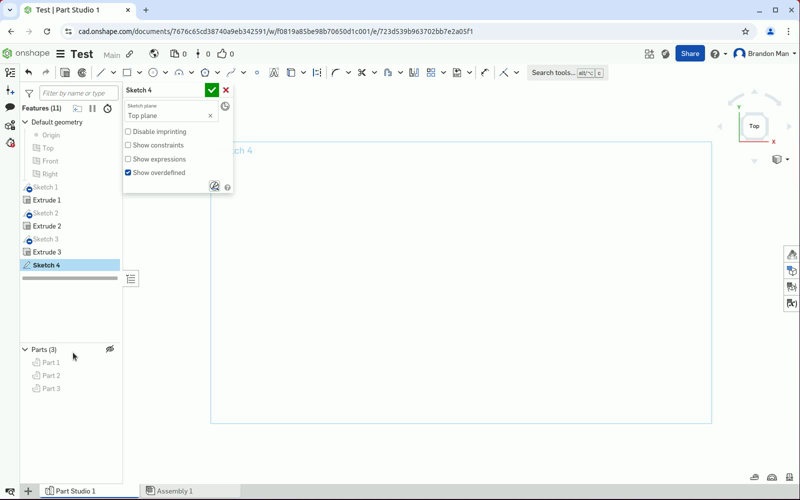
key(c)
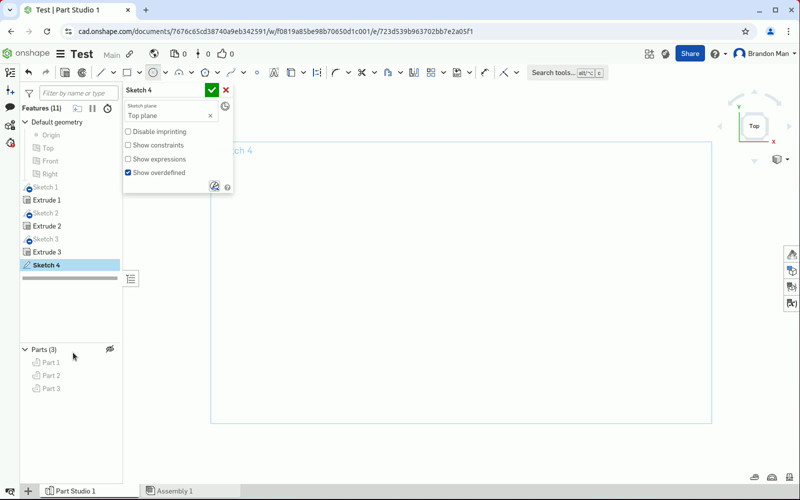
key_down(shift)
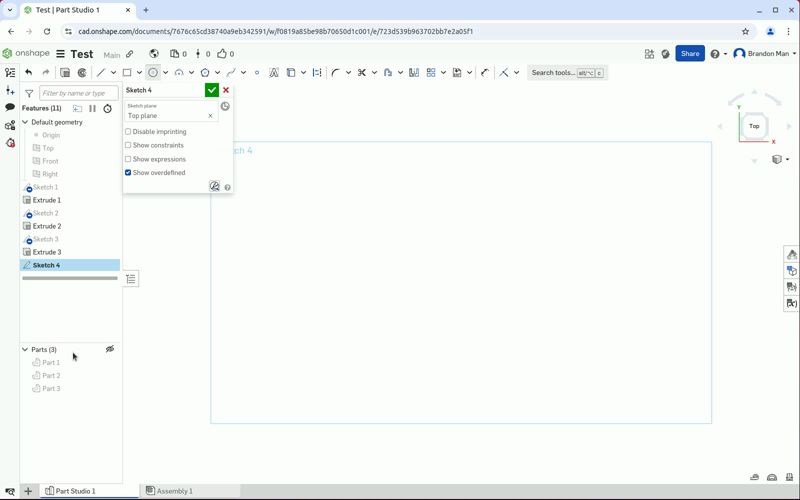
mouse_move(461, 282)
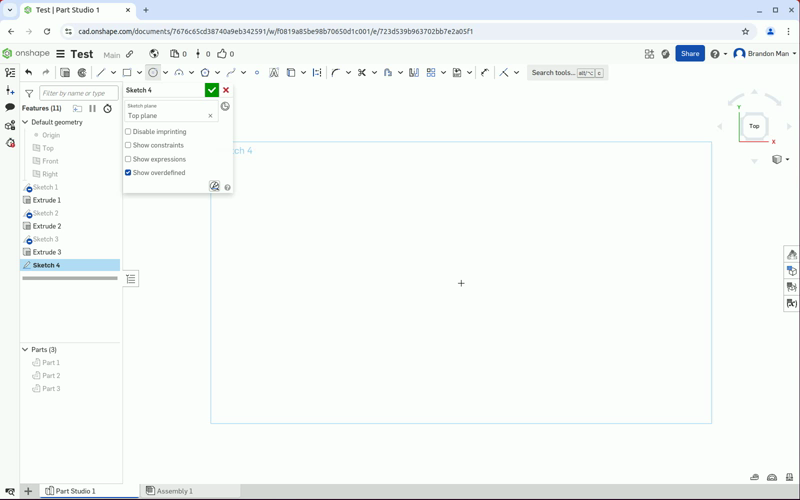
click(461, 282)
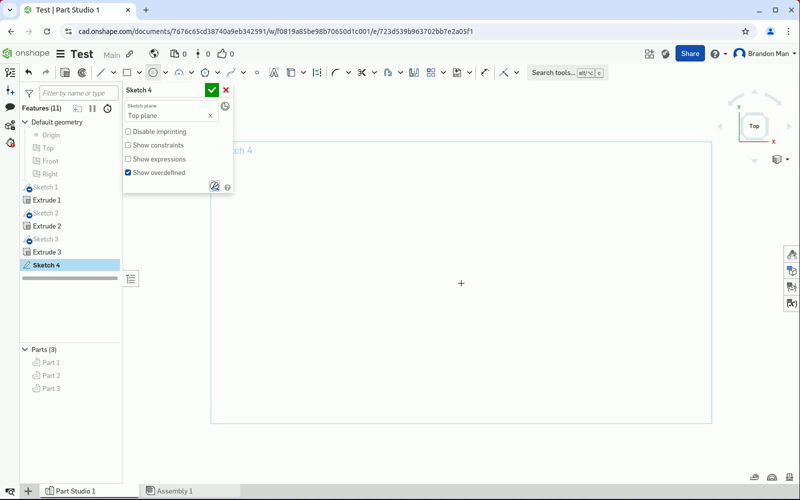
key_up(shift)
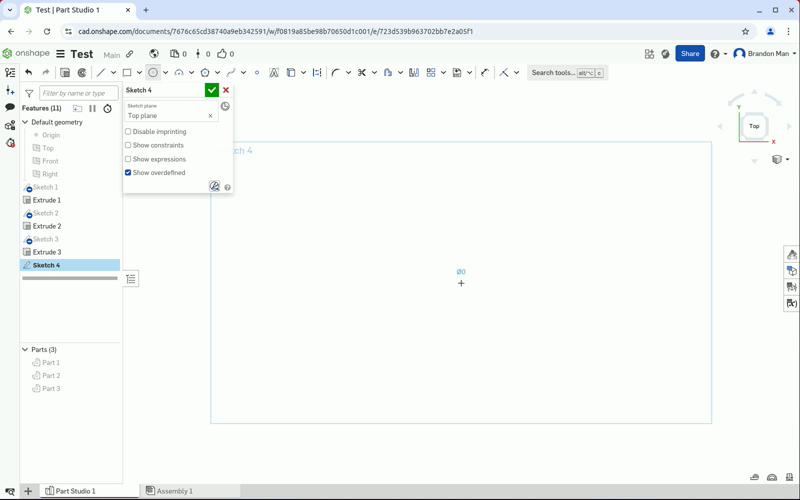
mouse_move(531, 282)
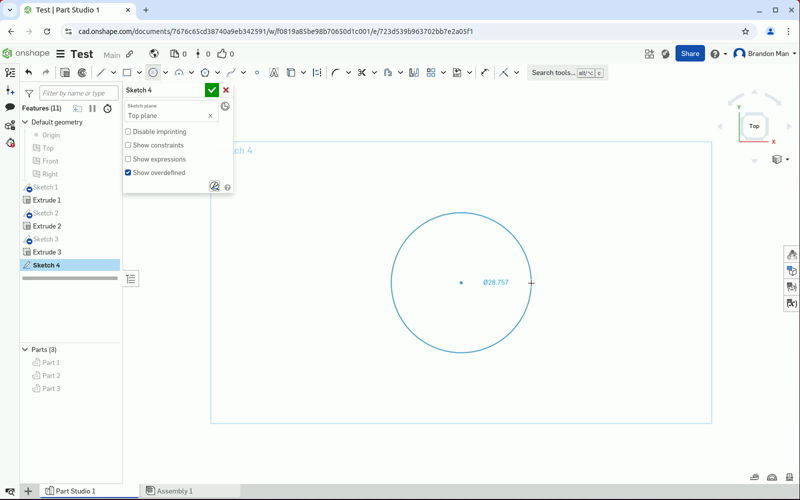
click(531, 282)
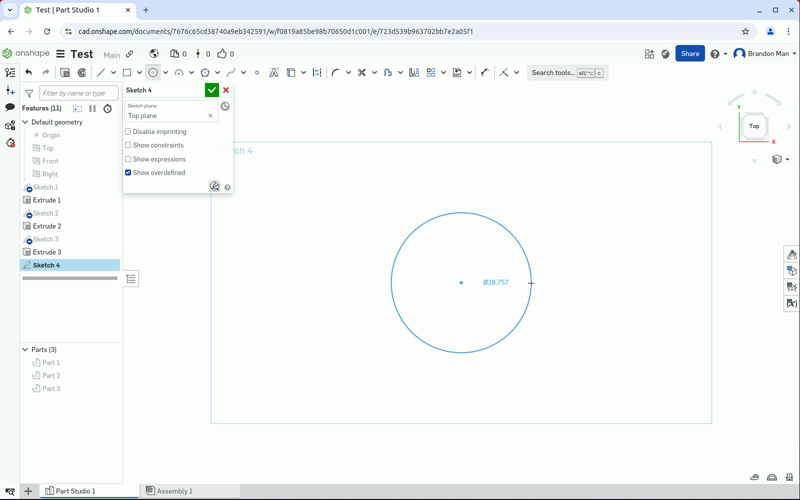
key(esc)
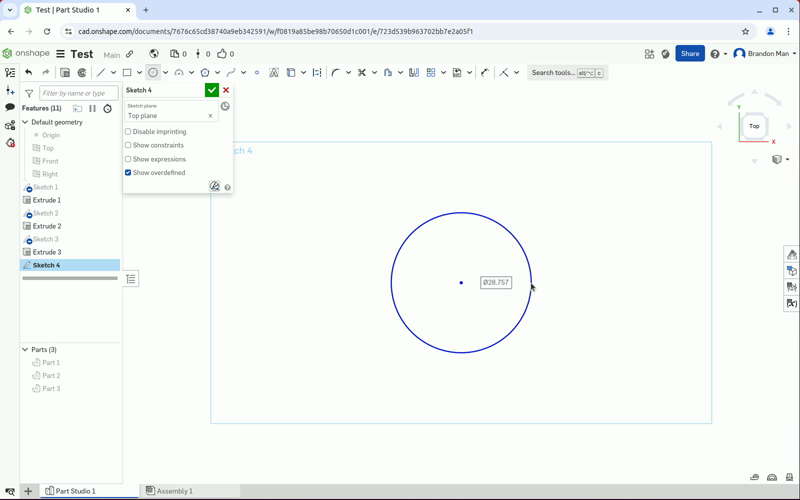
key(c)
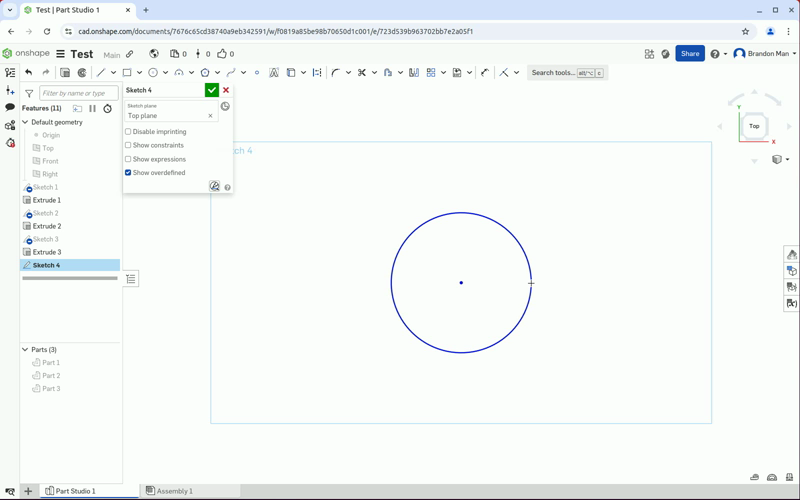
key_down(shift)
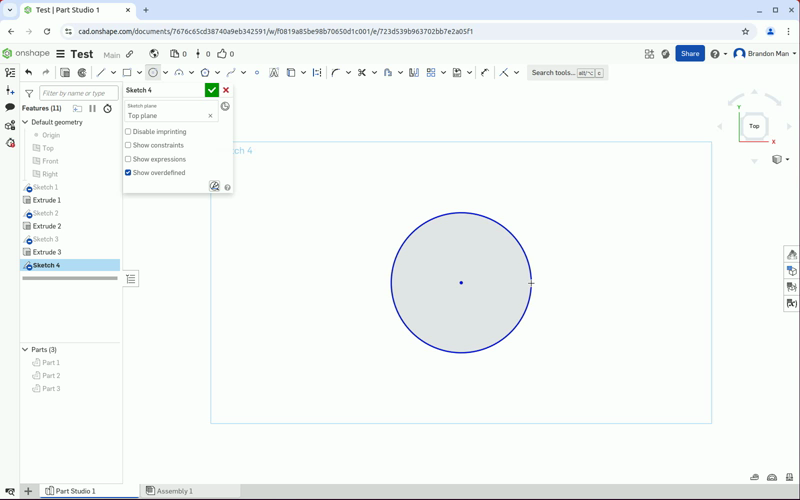
mouse_move(461, 282)
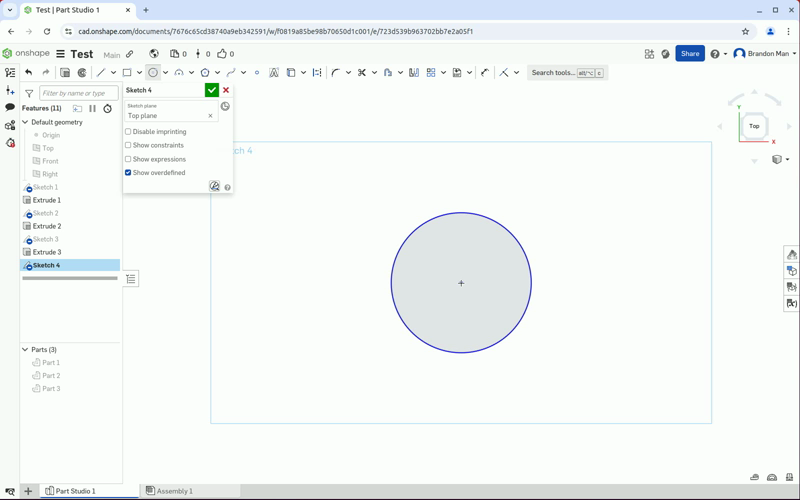
click(461, 282)
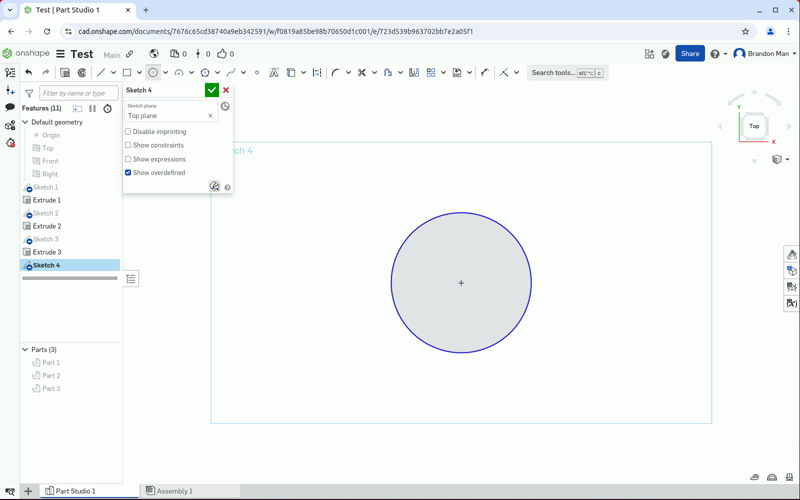
key_up(shift)
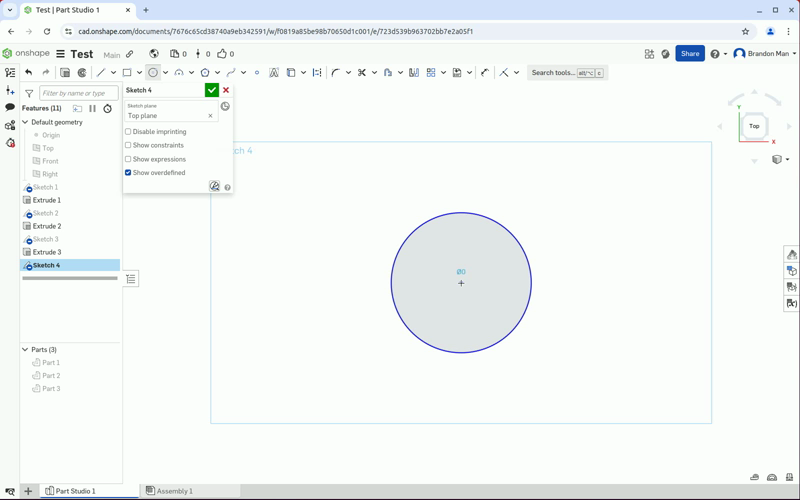
mouse_move(523, 282)
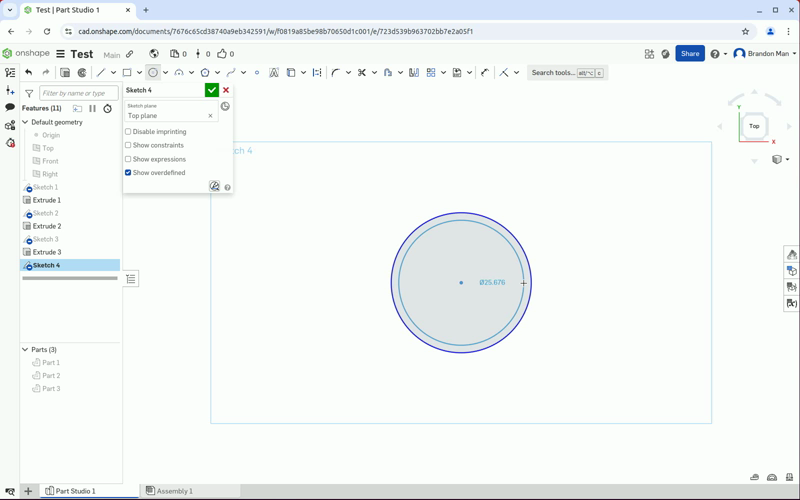
click(523, 282)
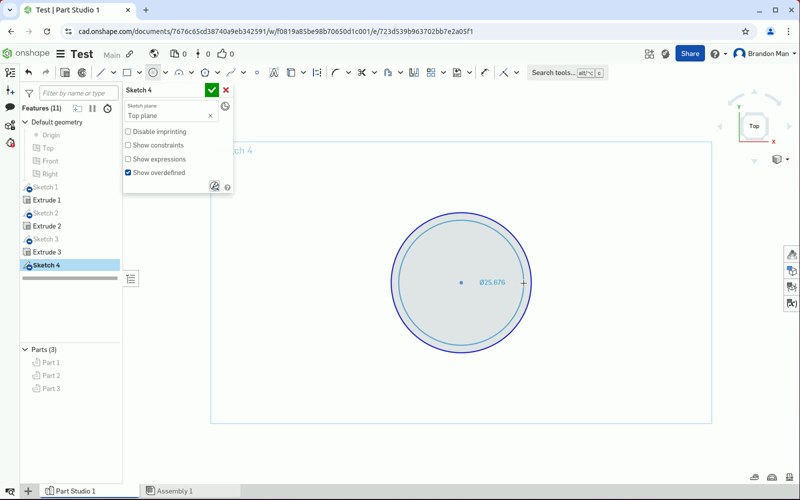
key(esc)
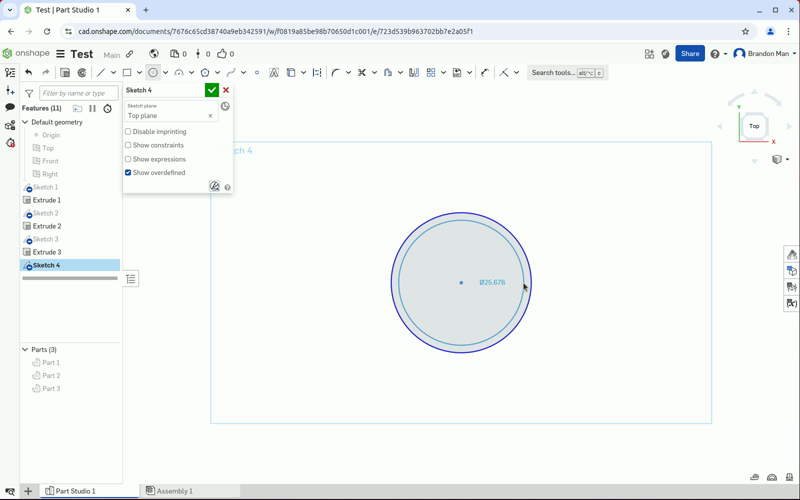
mouse_move(441, 219)
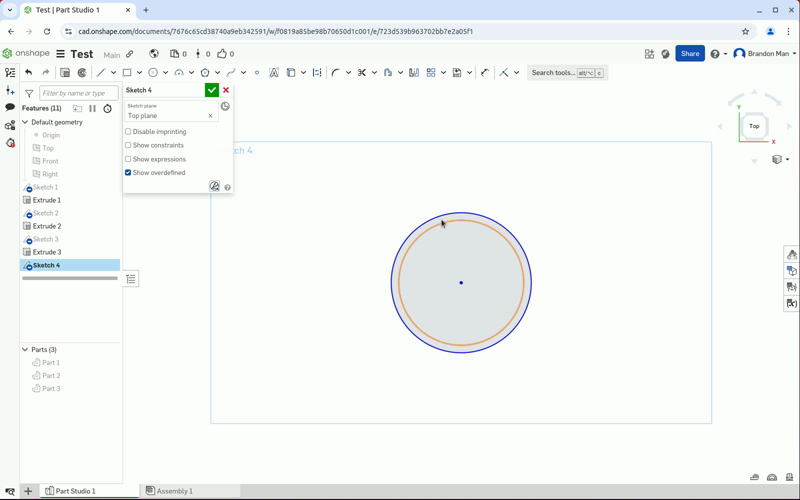
click(441, 219)
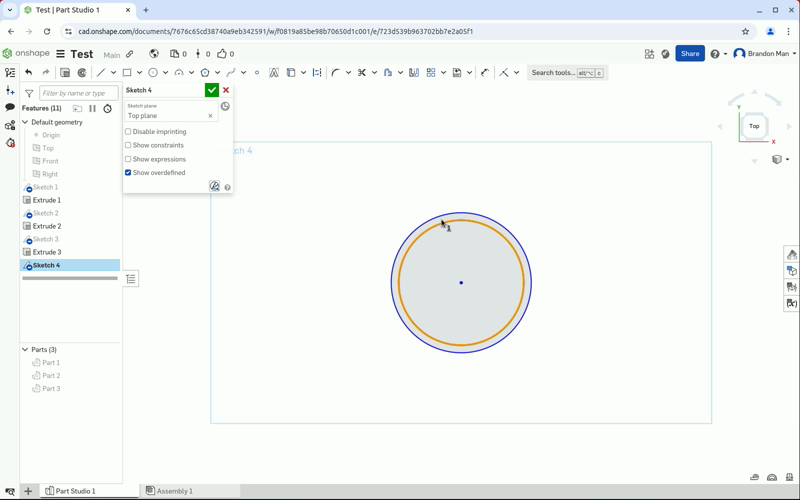
mouse_move(73, 352)
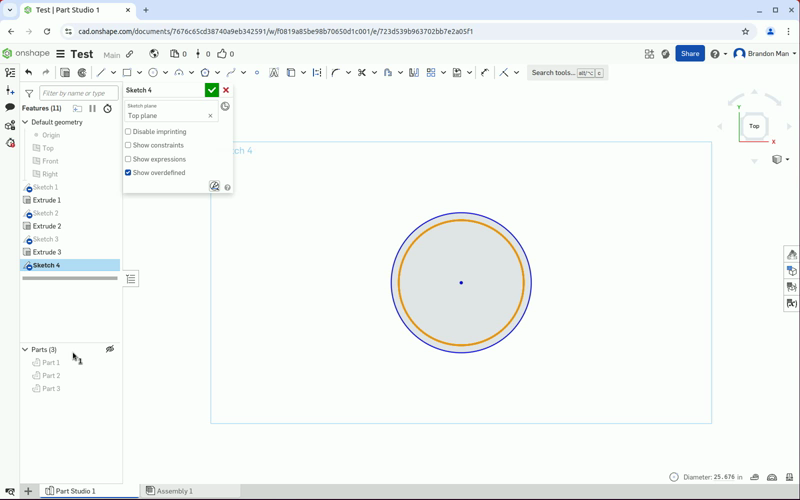
key(shift+y)
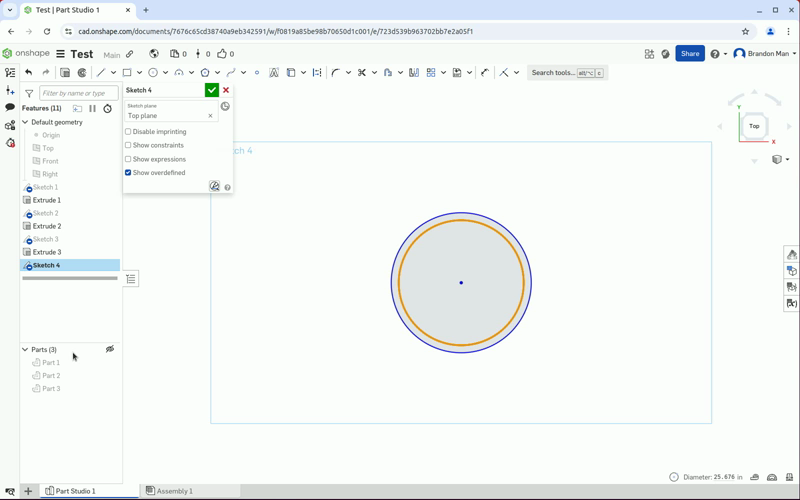
key(shift+e)
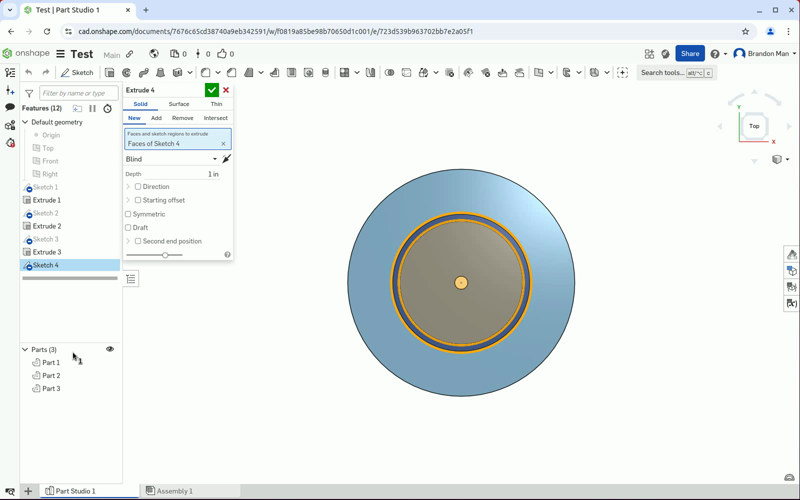
mouse_move(143, 106)
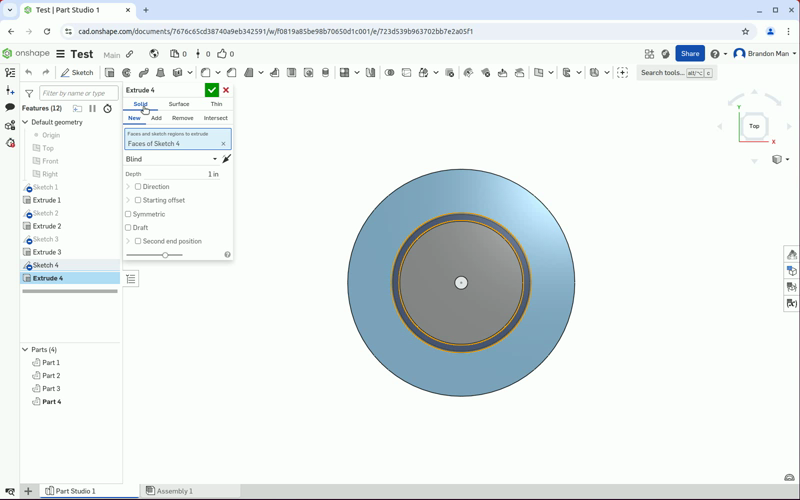
click(143, 106)
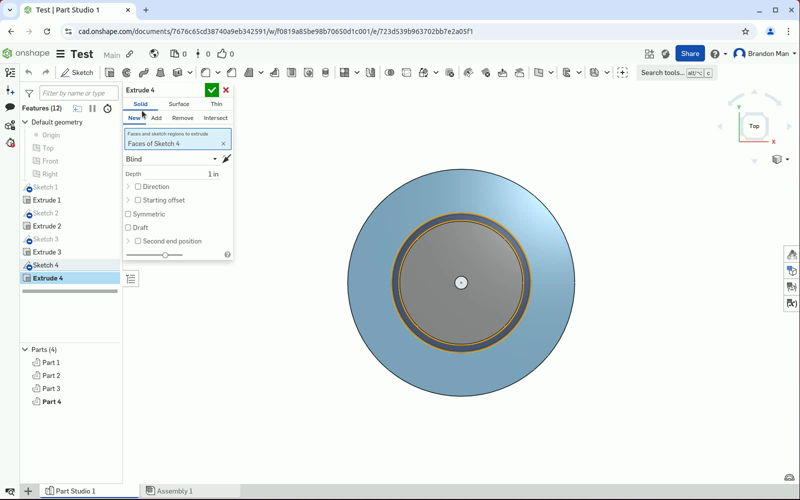
mouse_move(137, 120)
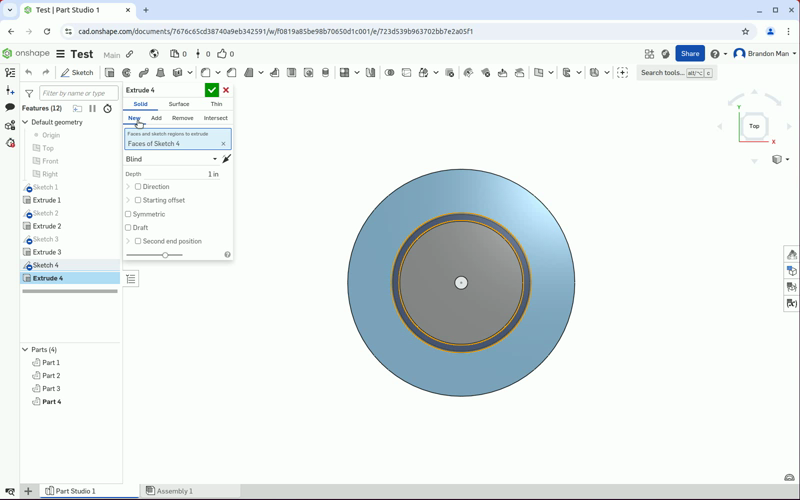
click(137, 120)
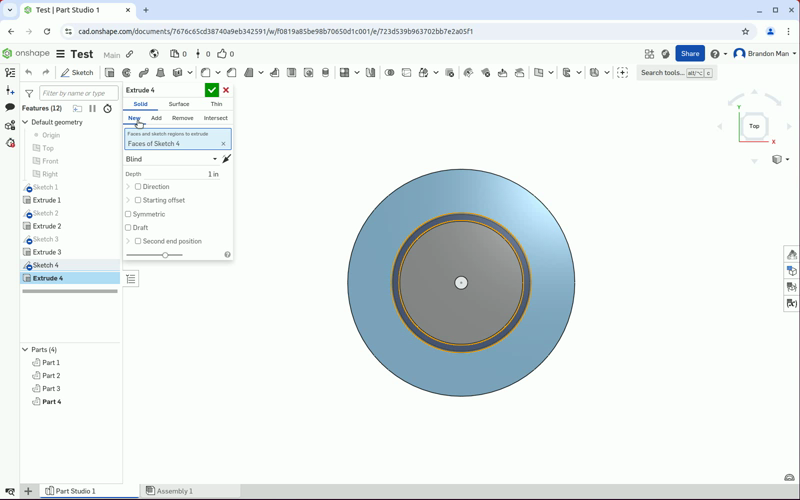
key(tab, 4)
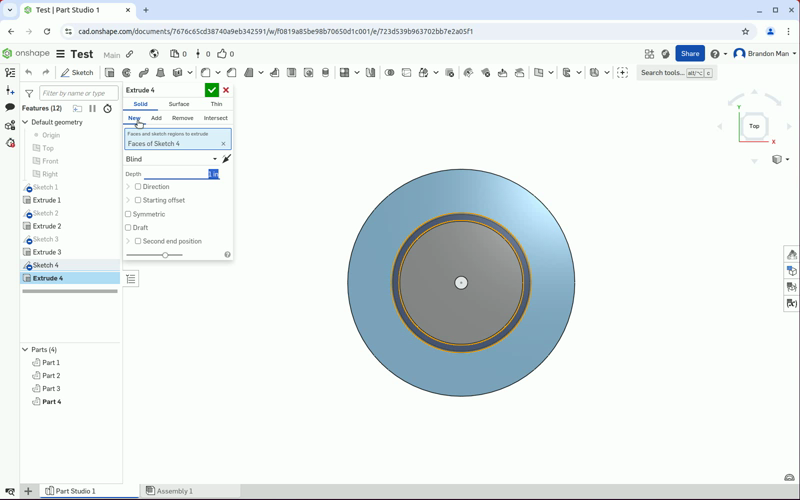
text(17.331)
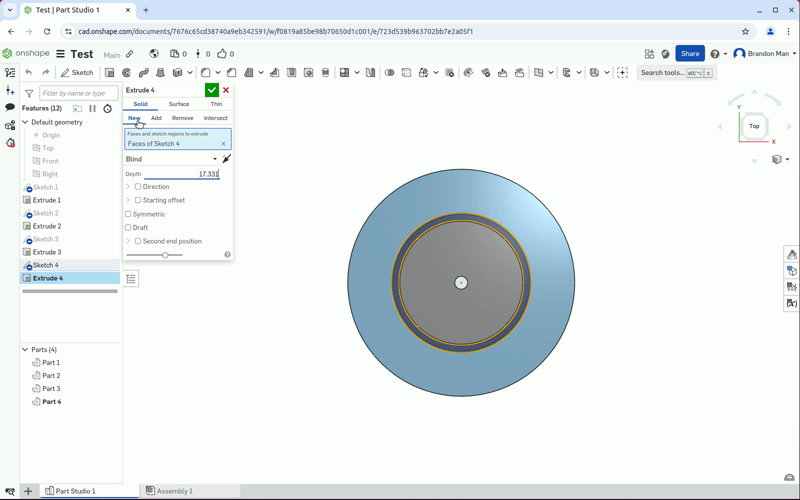
key(enter)
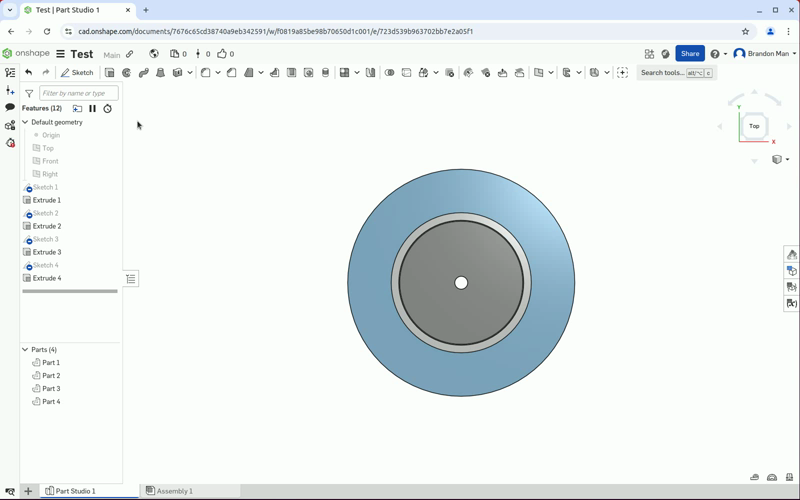
key(shift+h)
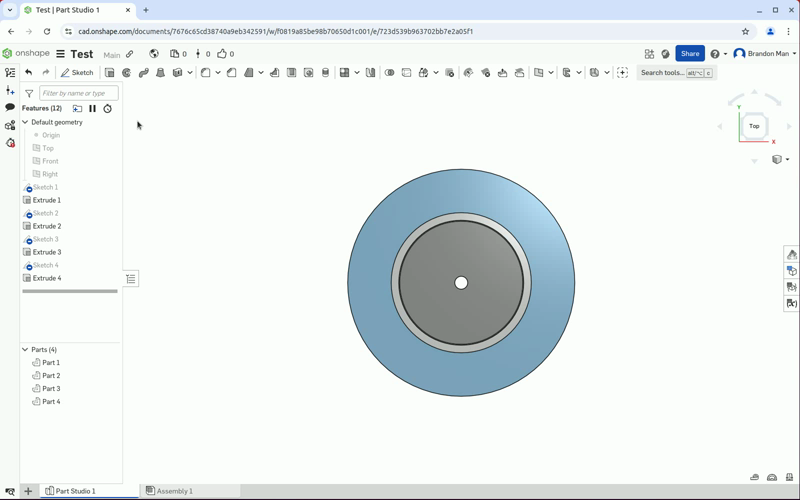
key(shift+h)
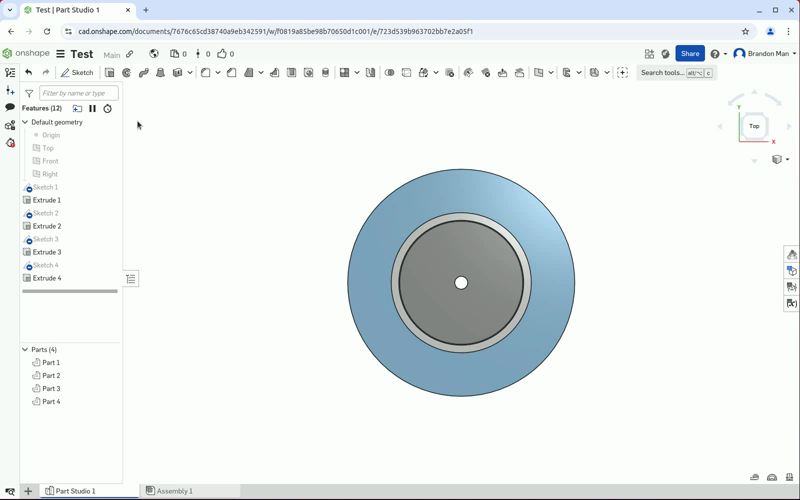
mouse_move(73, 189)
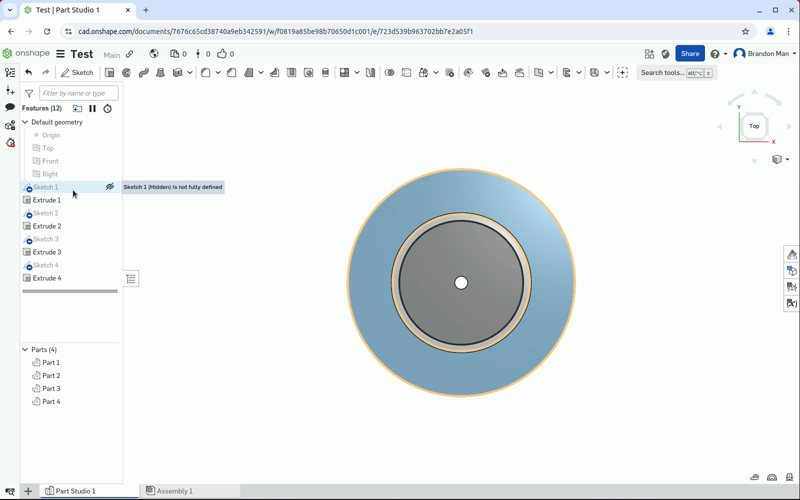
click(73, 189)
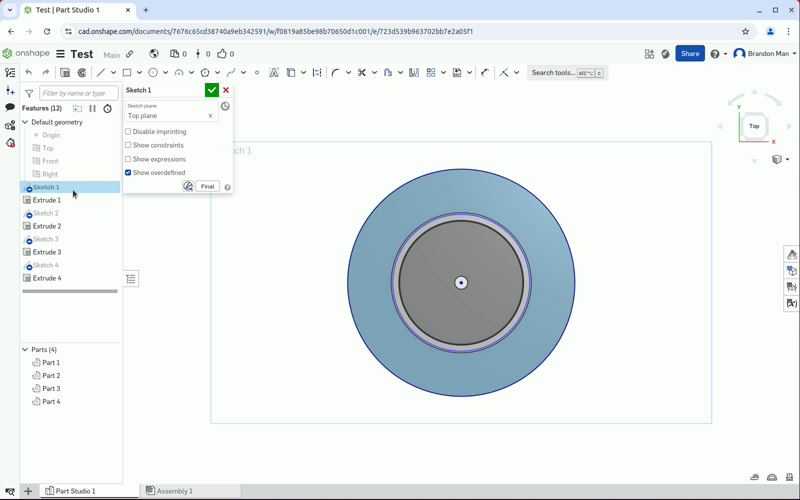
mouse_move(229, 92)
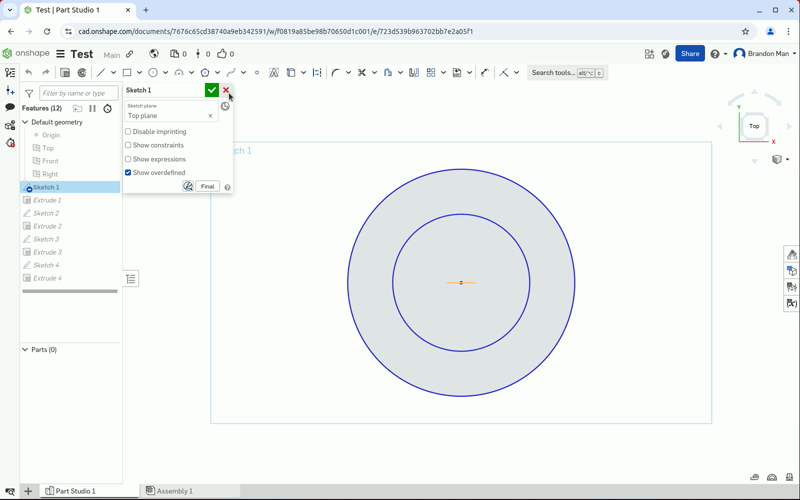
click(229, 92)
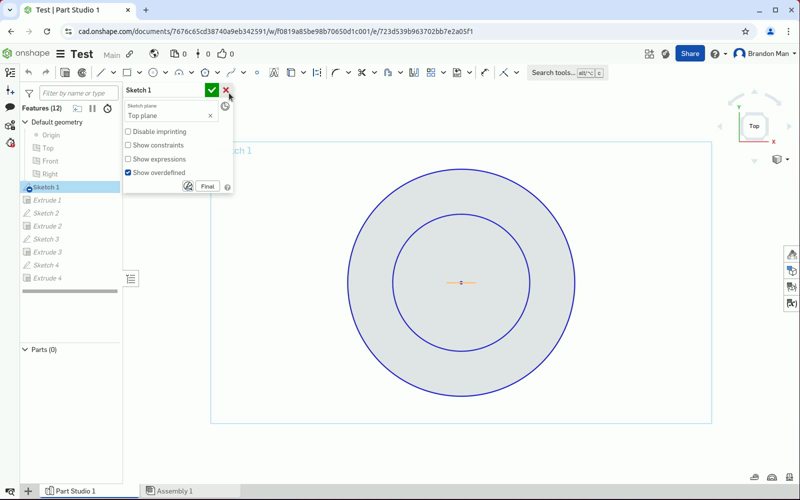
key(shift+s)
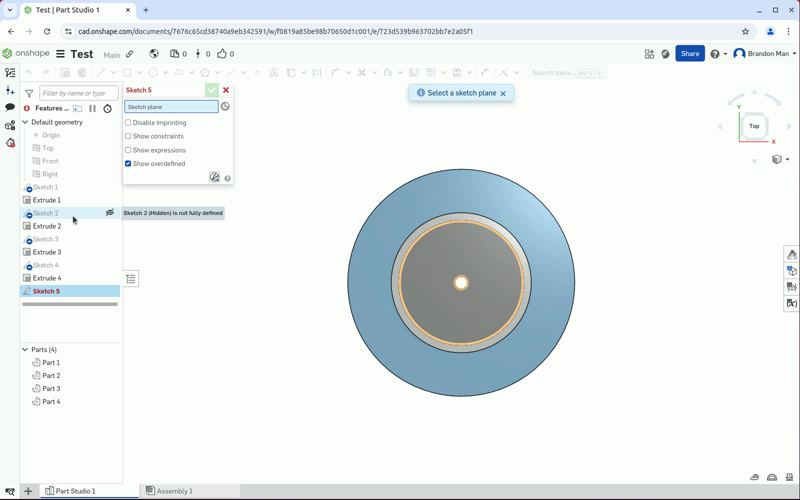
scroll(3)
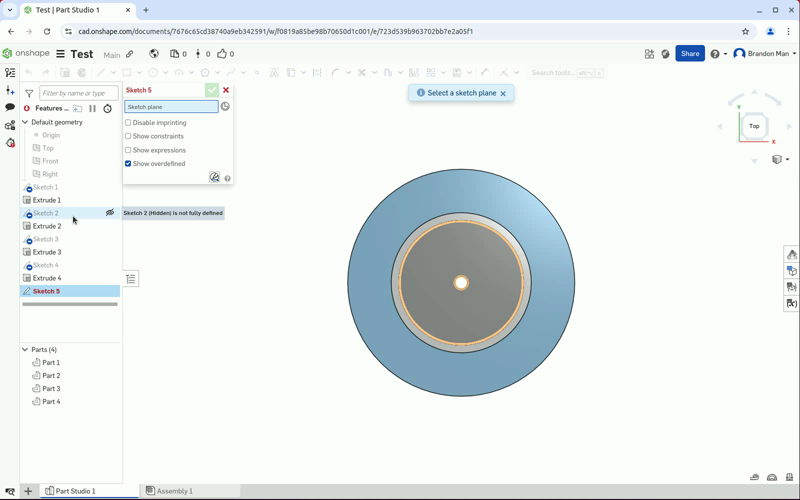
mouse_move(73, 150)
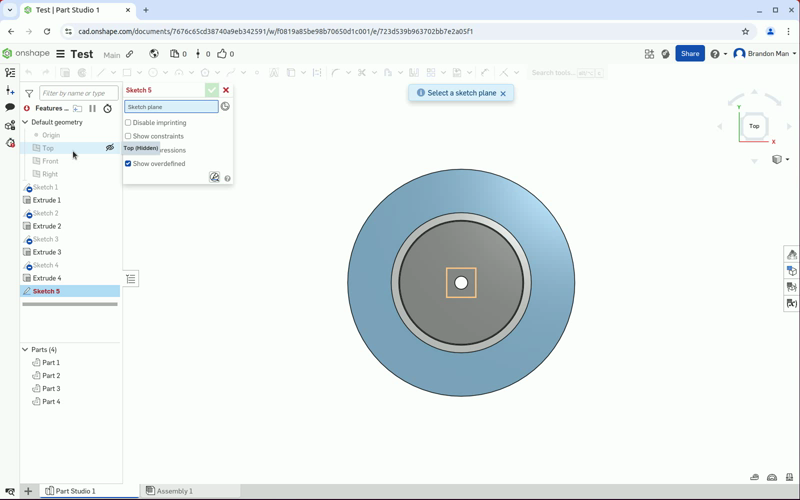
click(73, 150)
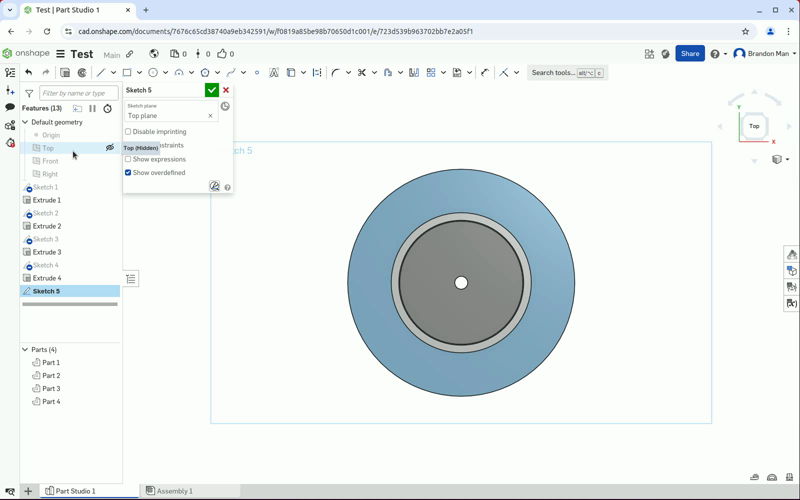
mouse_move(73, 352)
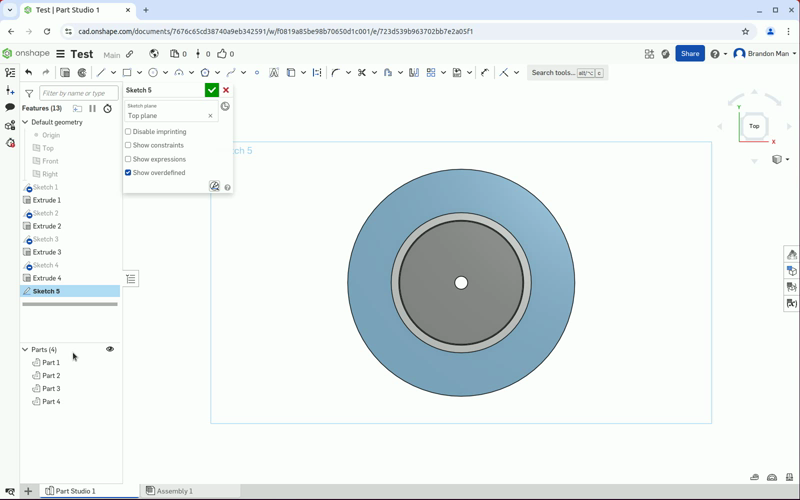
key(y)
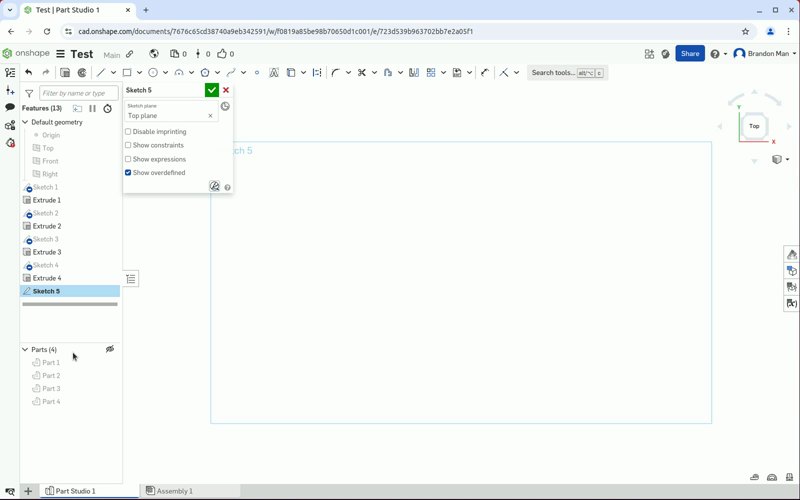
key(c)
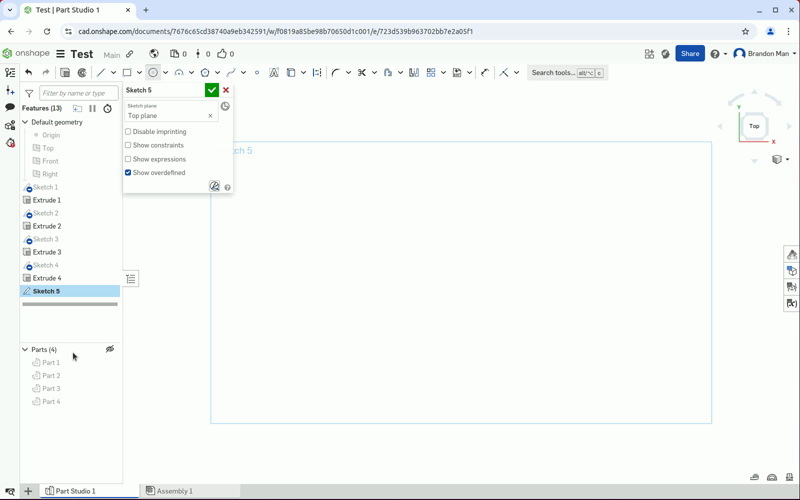
key_down(shift)
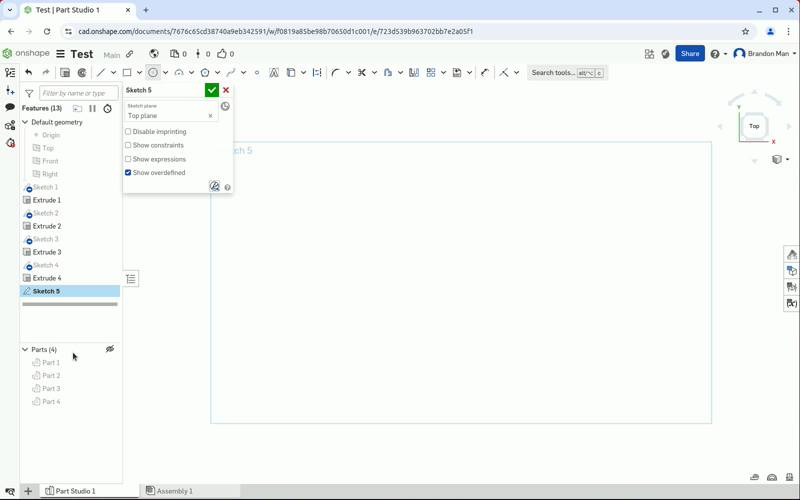
mouse_move(461, 282)
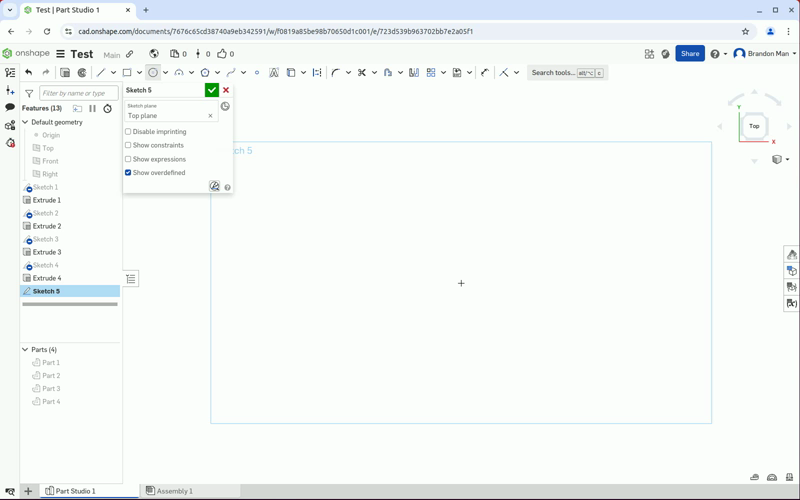
click(461, 282)
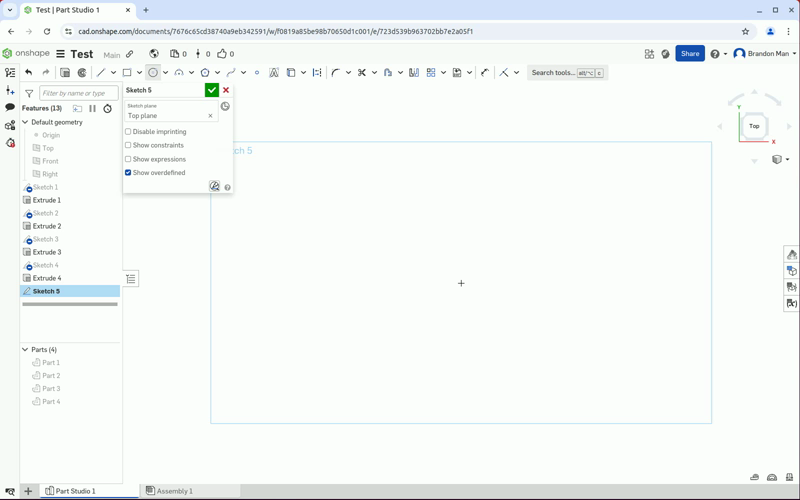
key_up(shift)
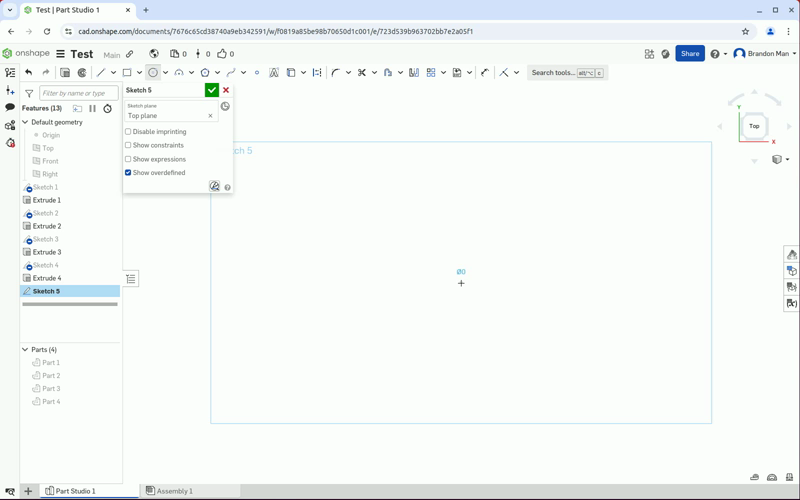
mouse_move(574, 282)
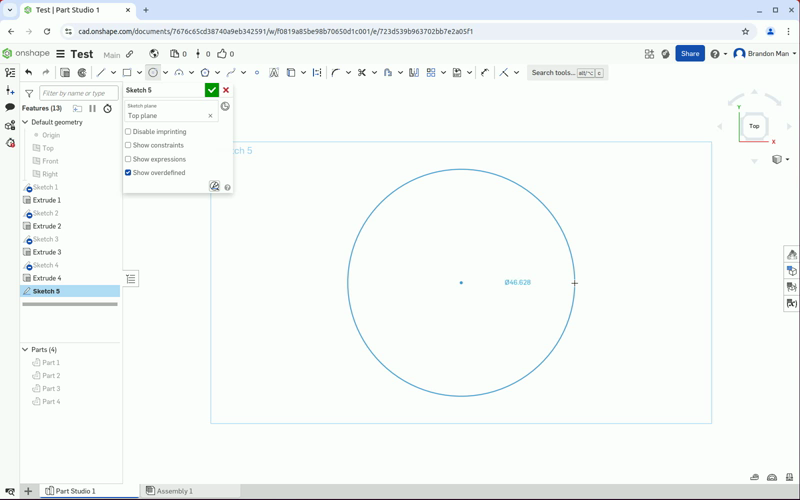
click(574, 282)
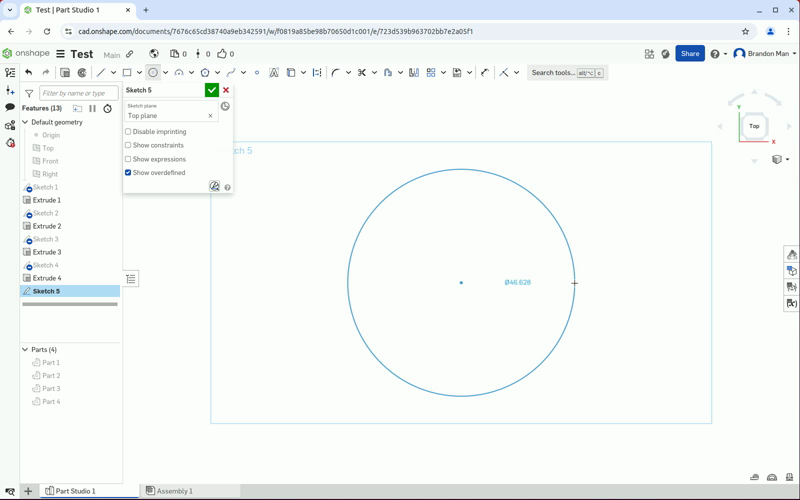
key(esc)
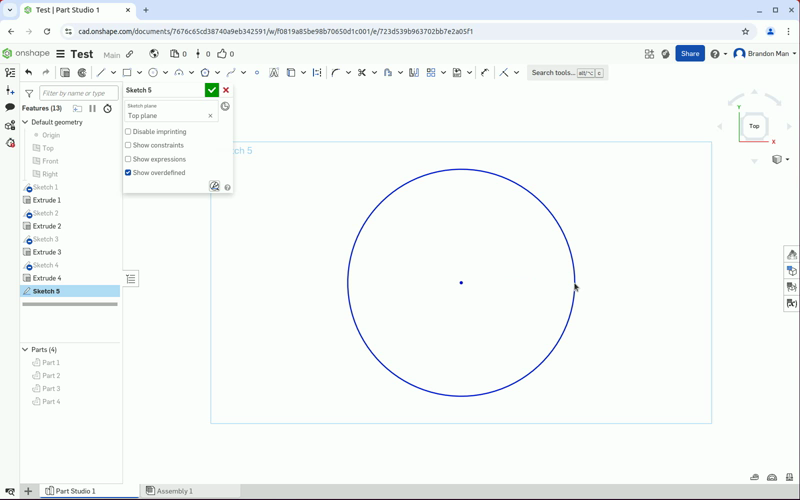
key(c)
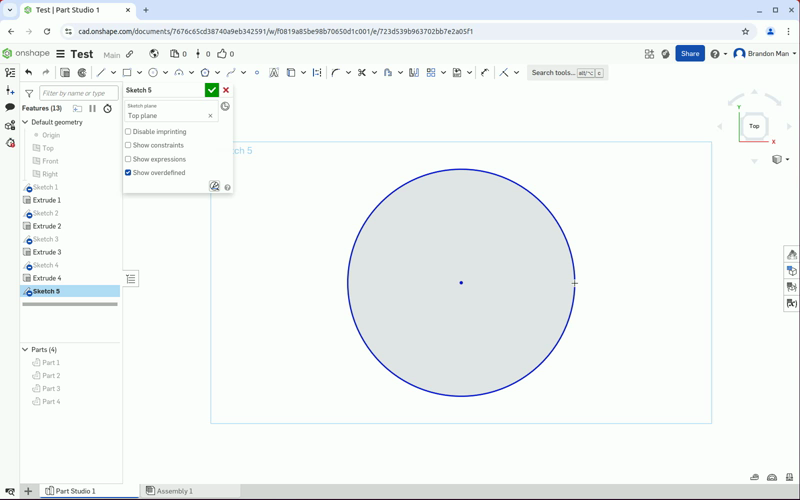
key_down(shift)
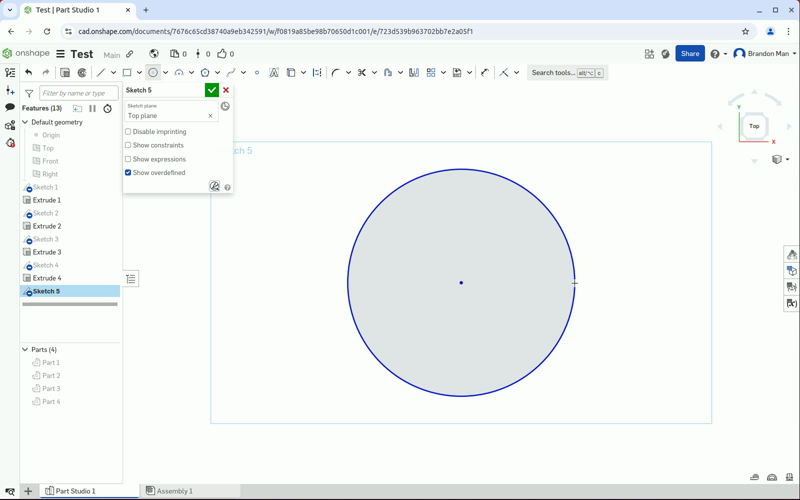
mouse_move(461, 282)
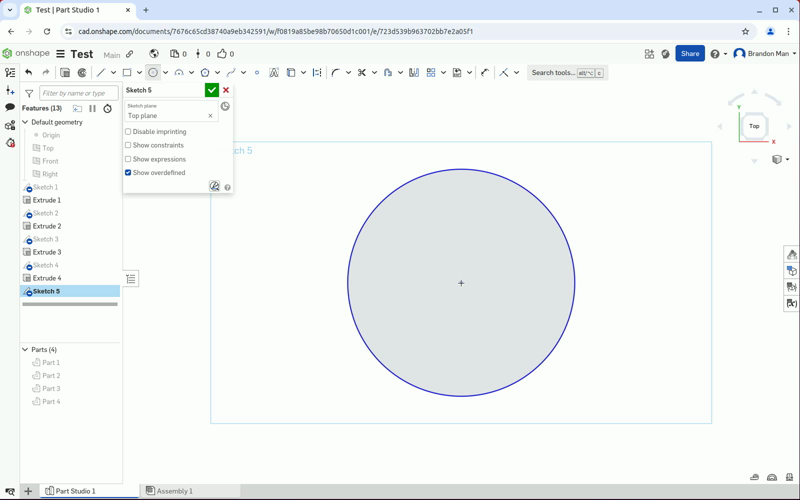
click(461, 282)
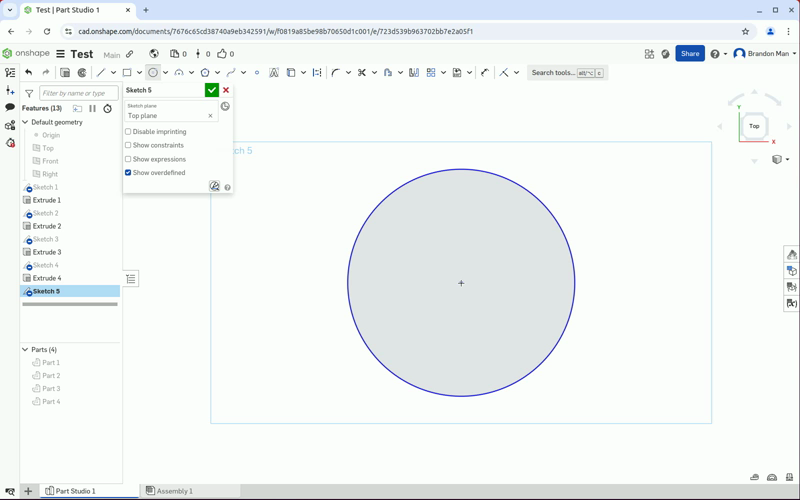
key_up(shift)
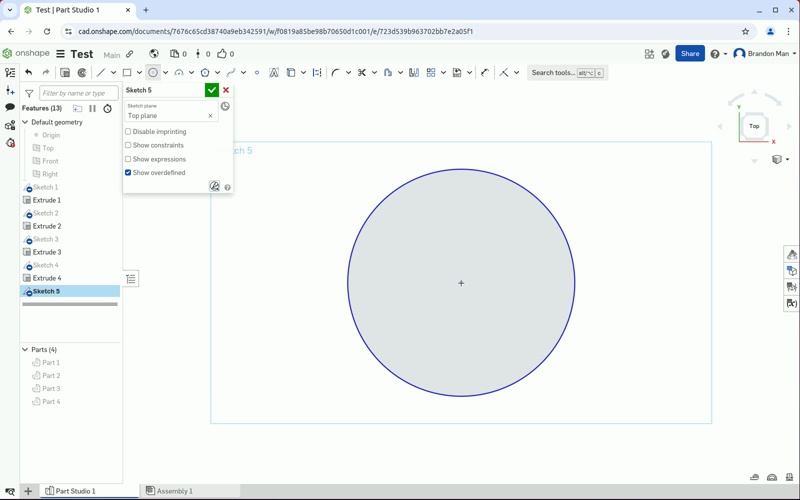
mouse_move(529, 282)
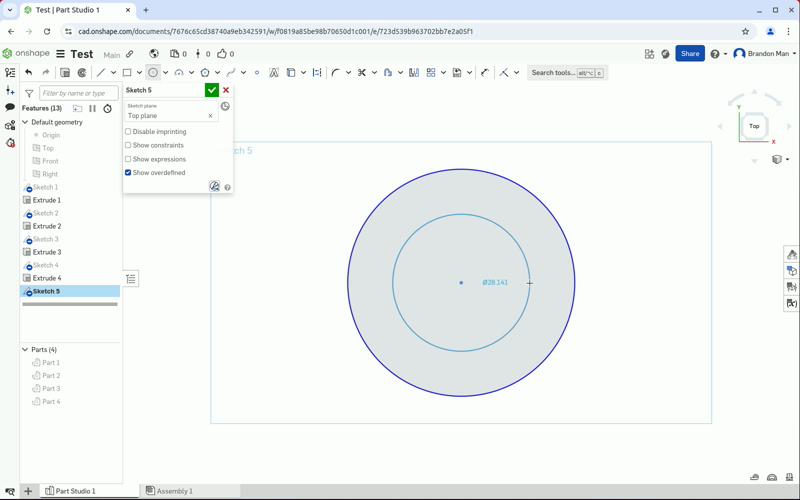
click(529, 282)
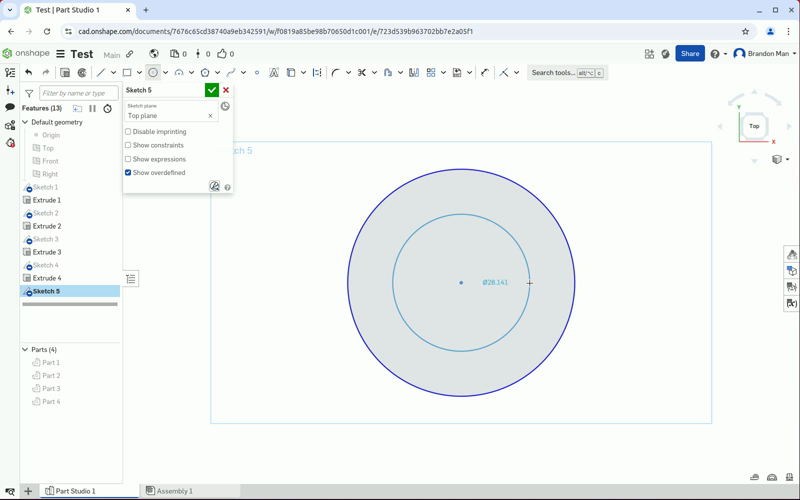
key(esc)
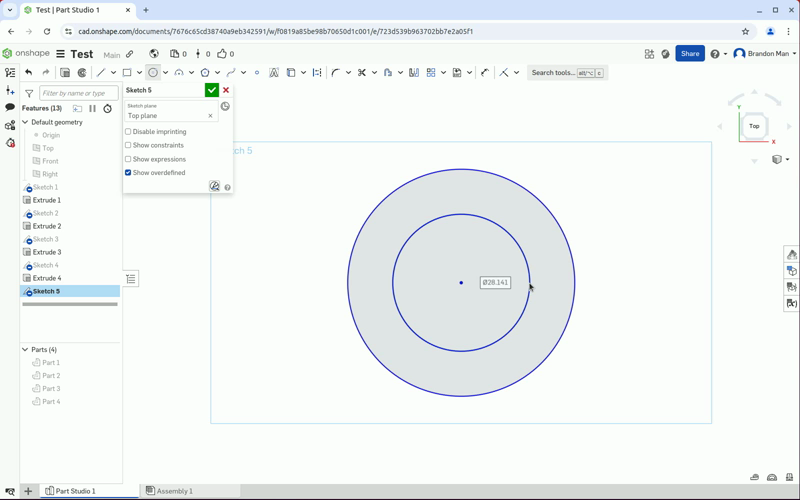
mouse_move(439, 198)
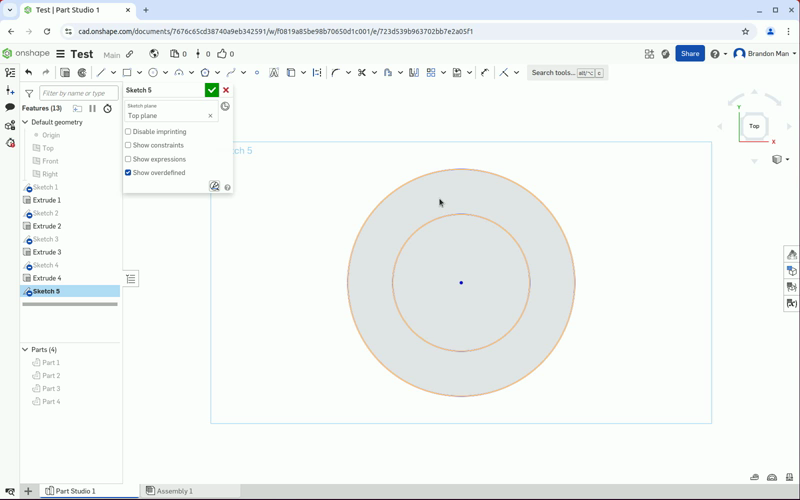
click(439, 198)
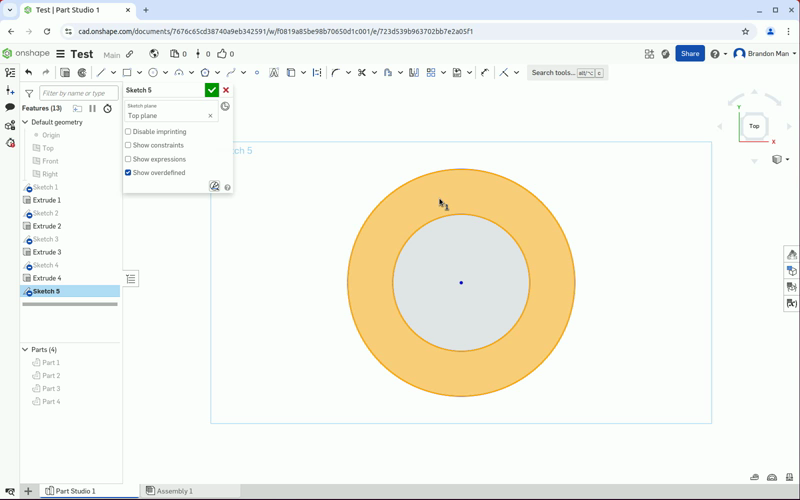
mouse_move(73, 352)
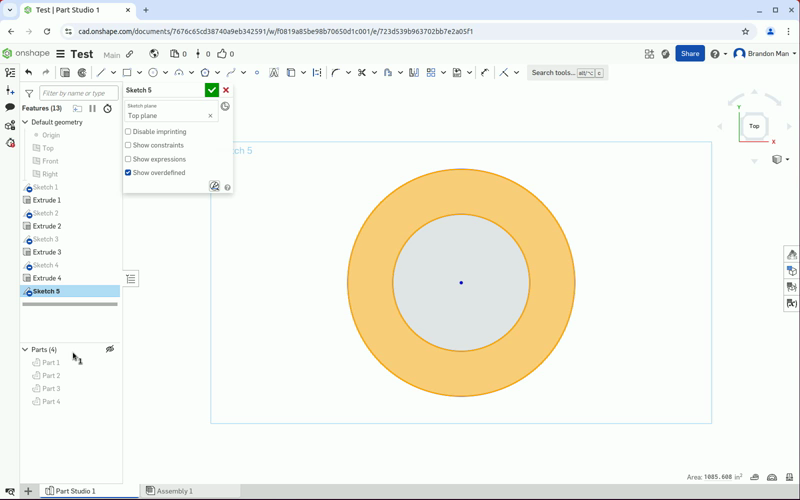
key(shift+y)
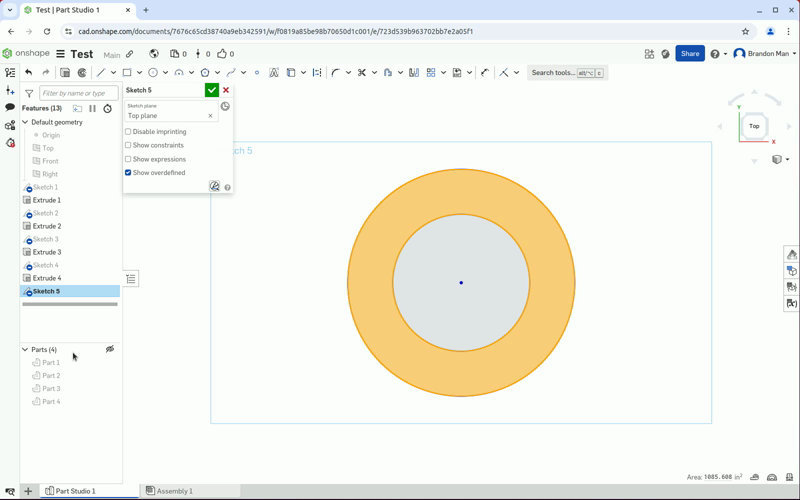
key(shift+e)
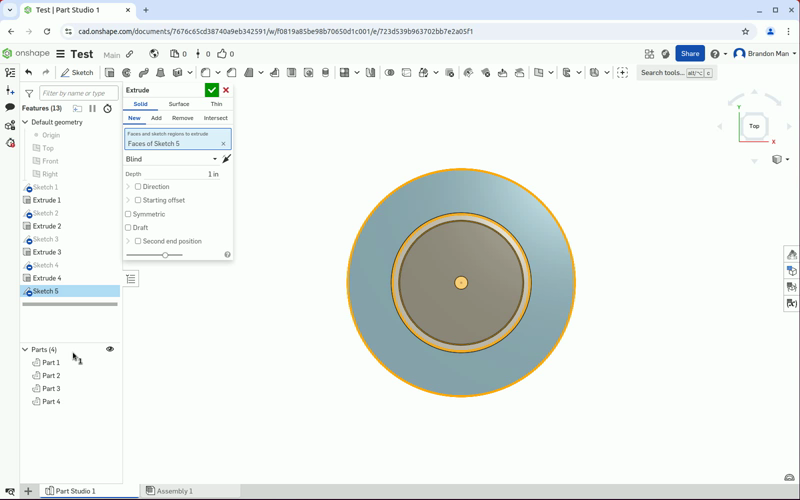
mouse_move(143, 106)
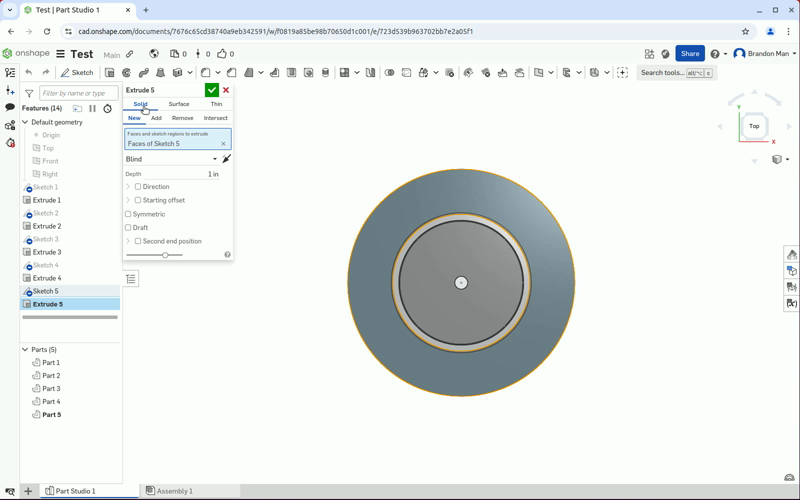
click(143, 106)
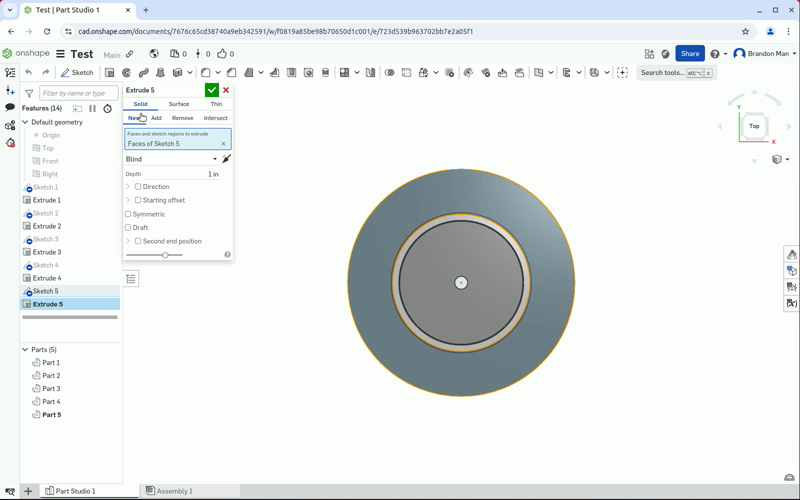
mouse_move(137, 120)
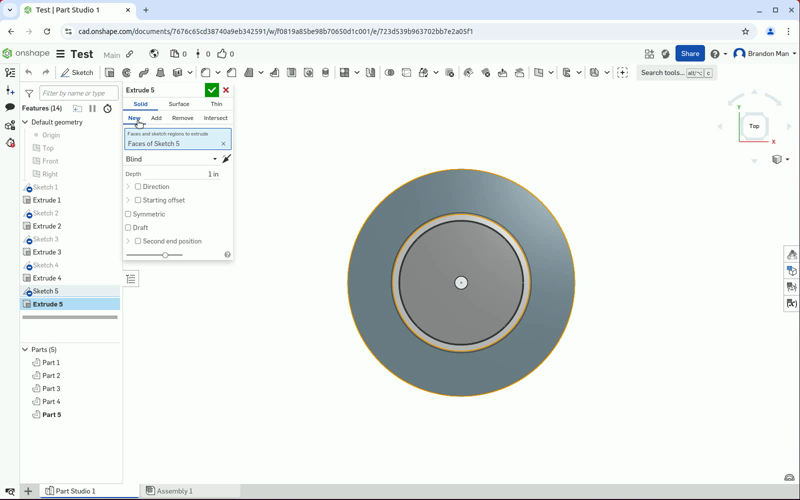
click(137, 120)
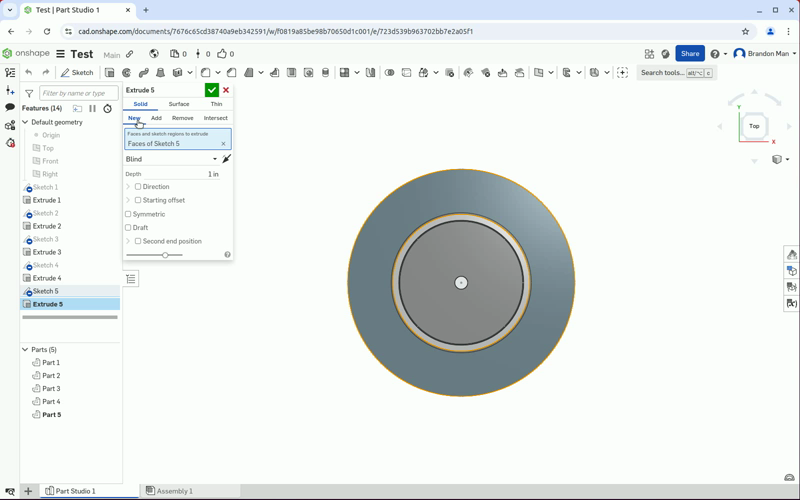
key(tab, 4)
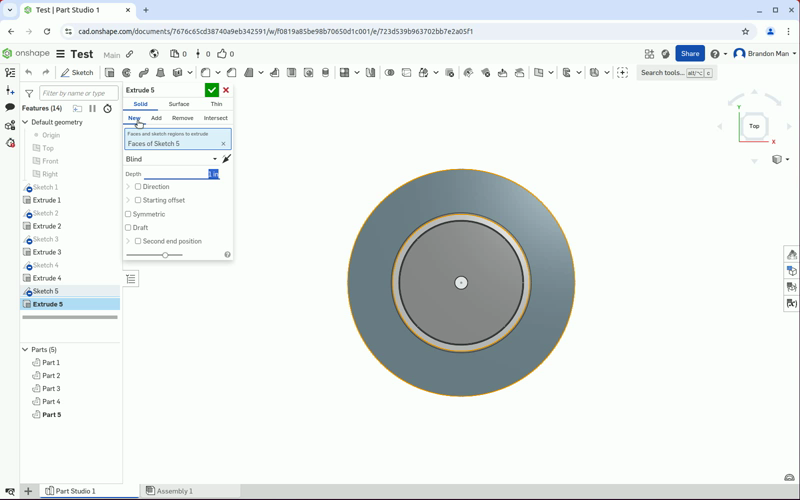
text(1.685)
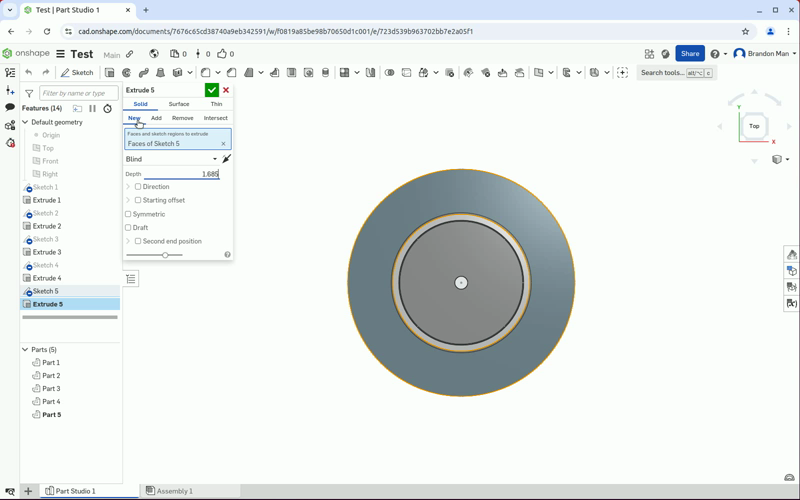
key(enter)
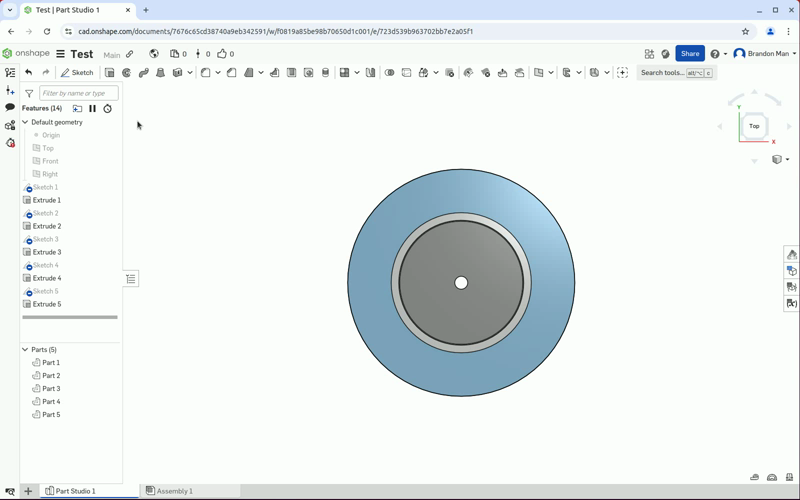
key(shift+h)
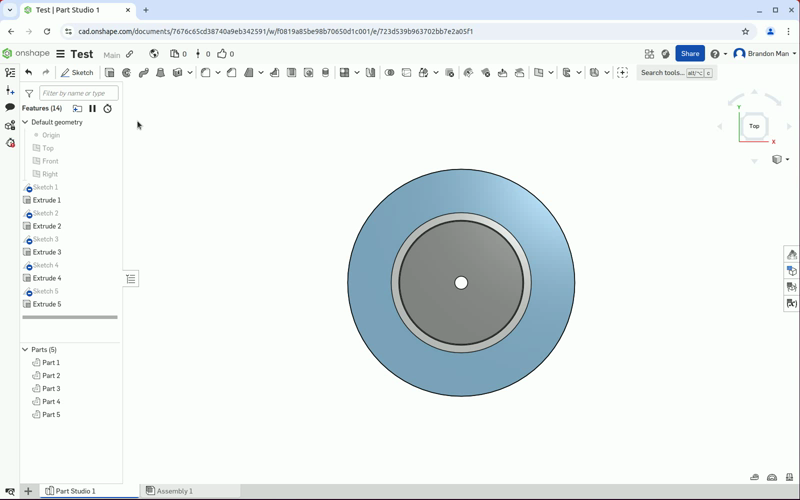
key(shift+h)
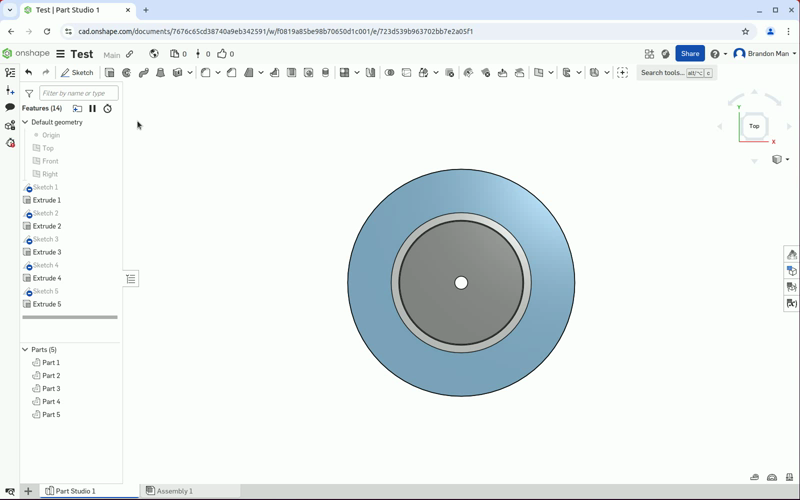
key(shift+7)
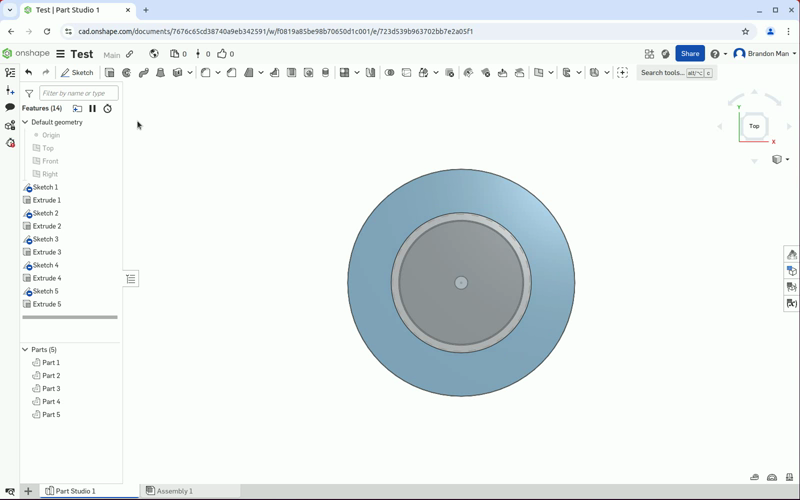
key(up, 3)
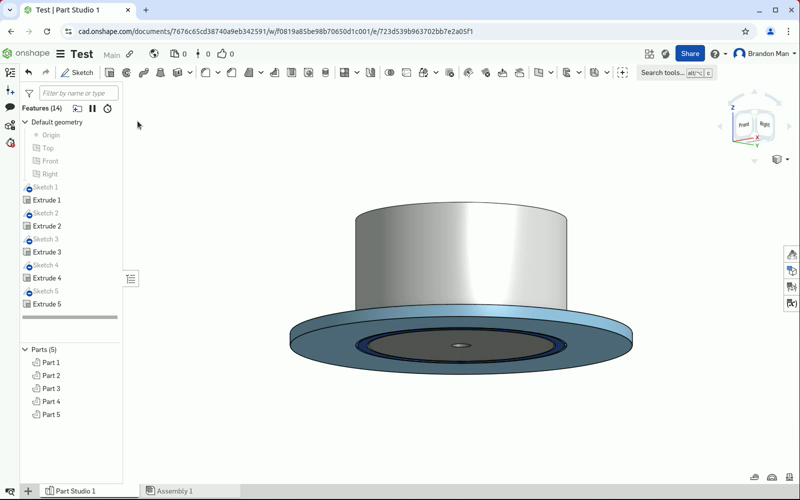
key(left, 3)
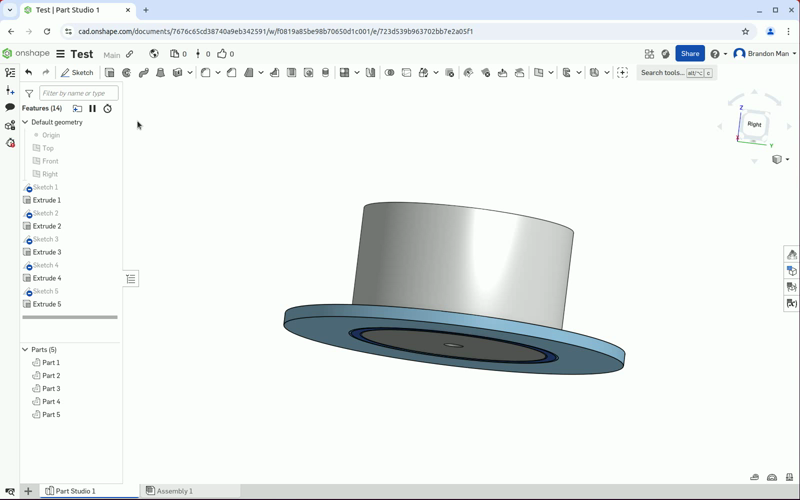
key(right, 3)
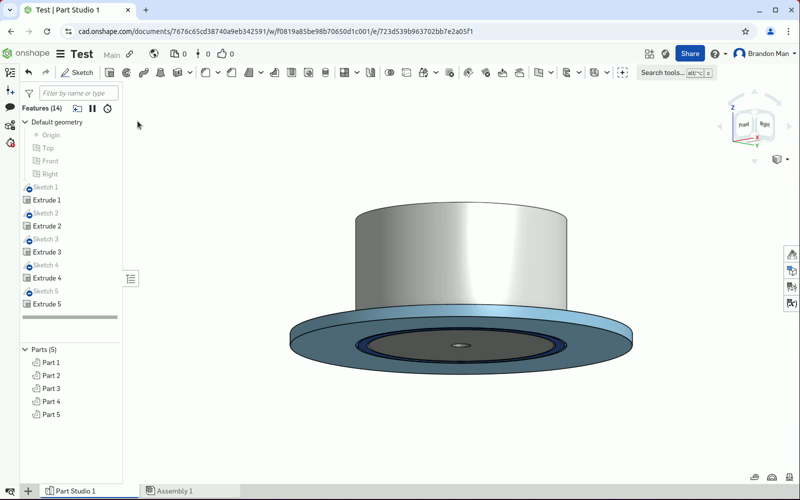
key(down, 3)
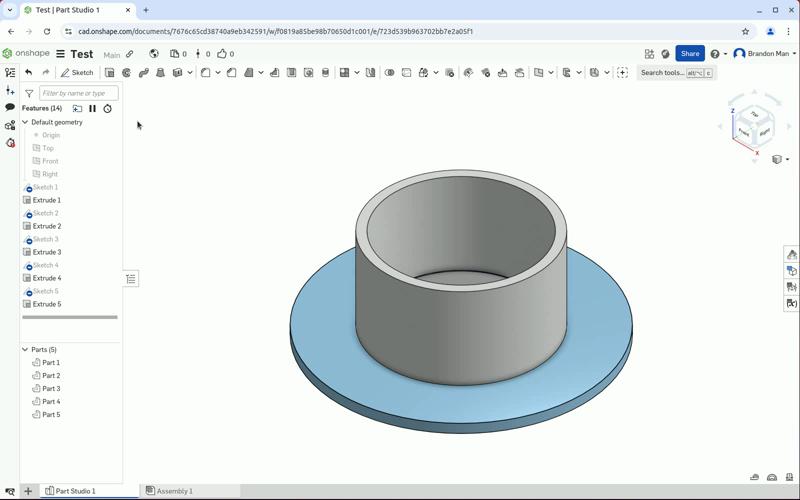
mouse_move(73, 189)
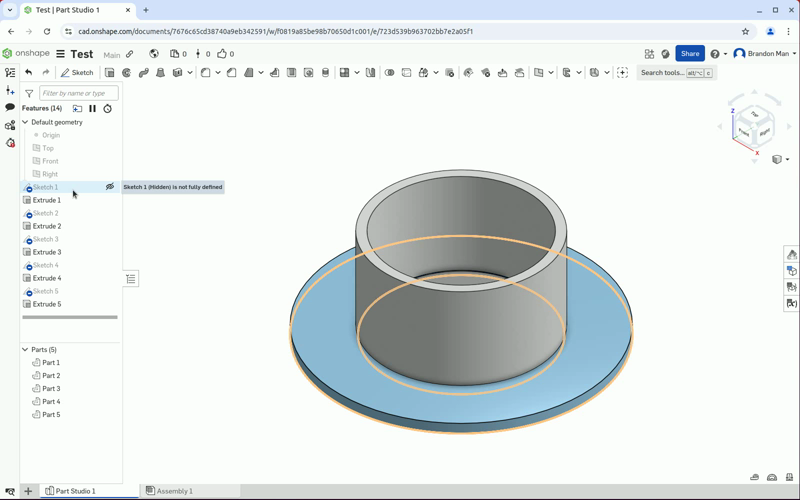
click(73, 189)